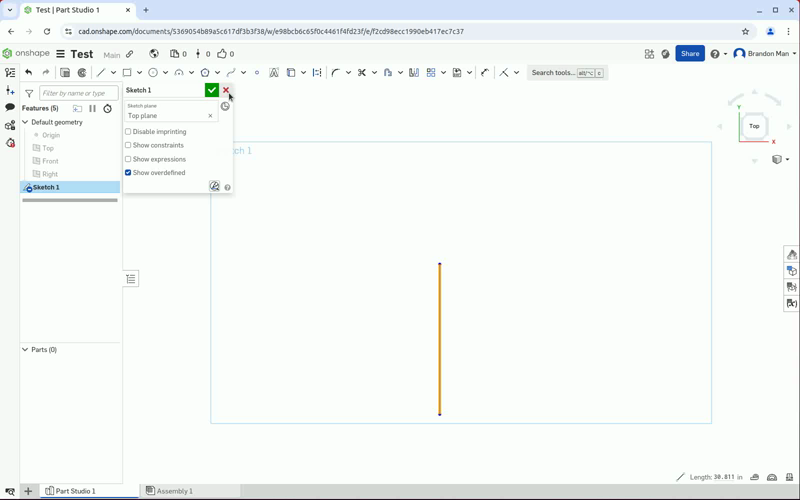
key(shift+h)
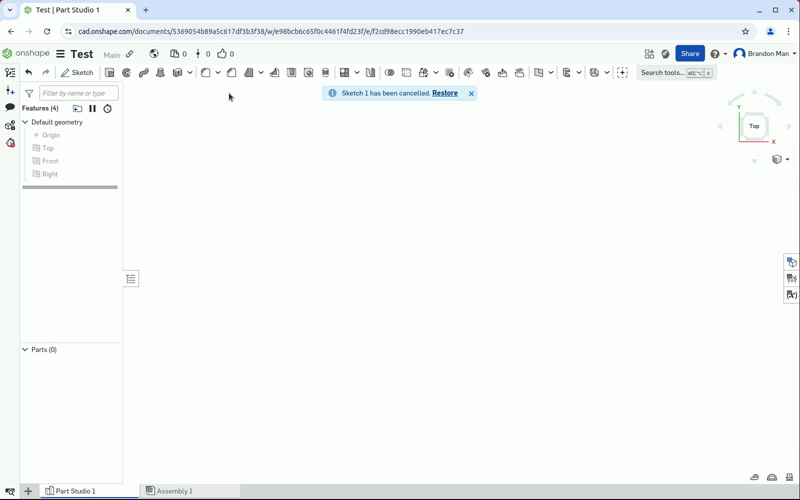
mouse_move(73, 352)
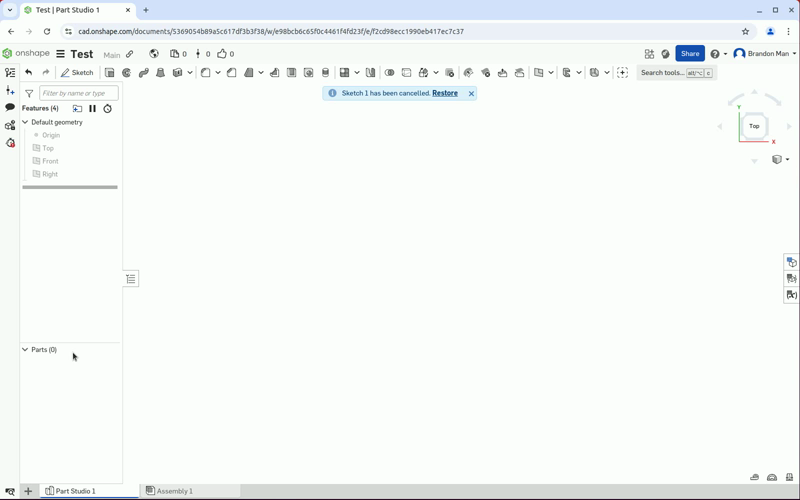
key(y)
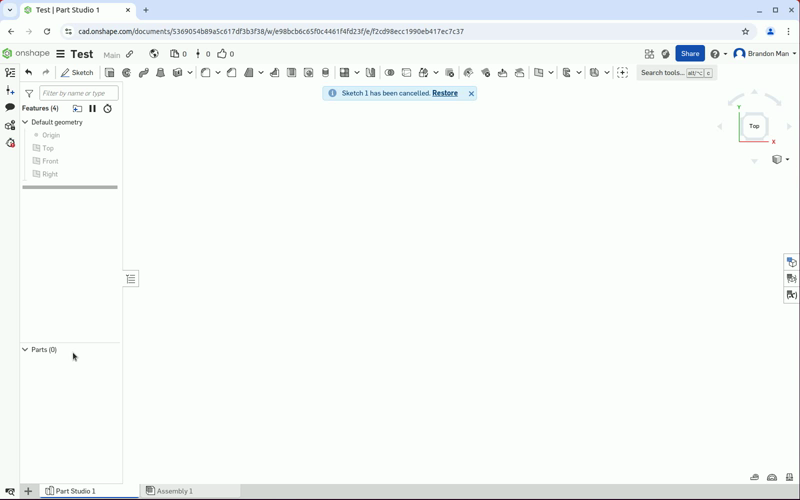
key(shift+p)
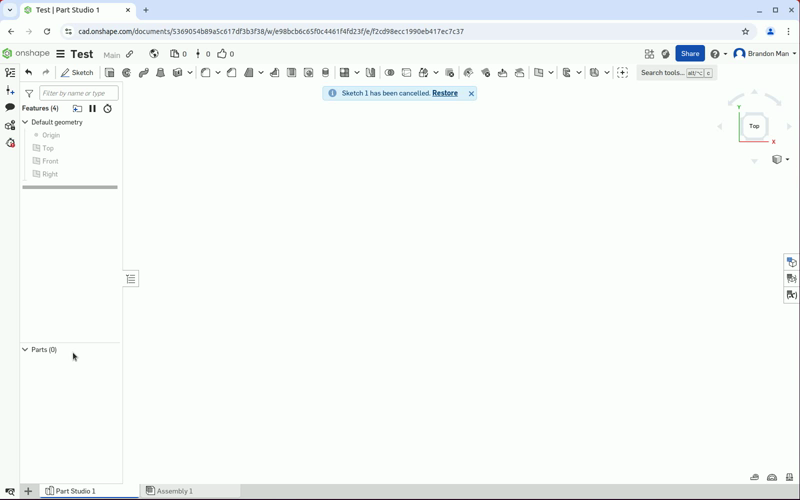
key(space)
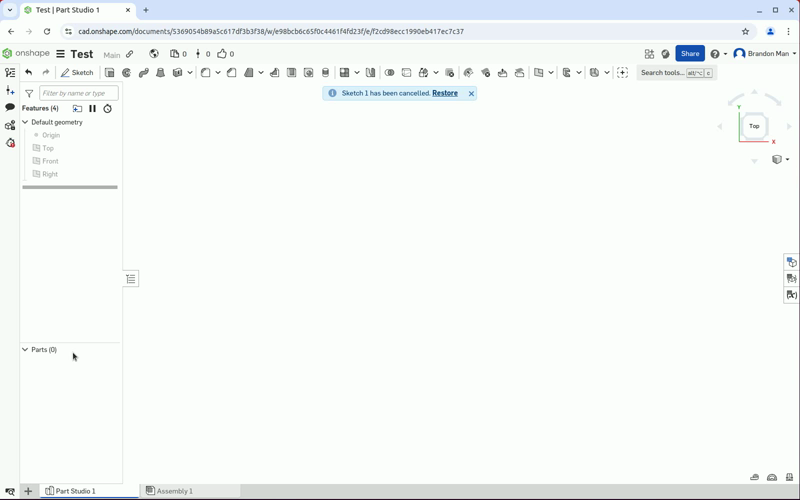
key_down(shift)
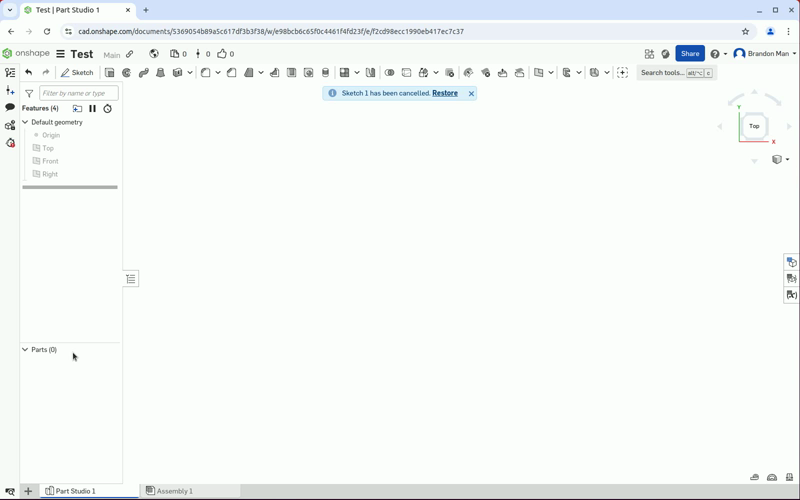
key(up)
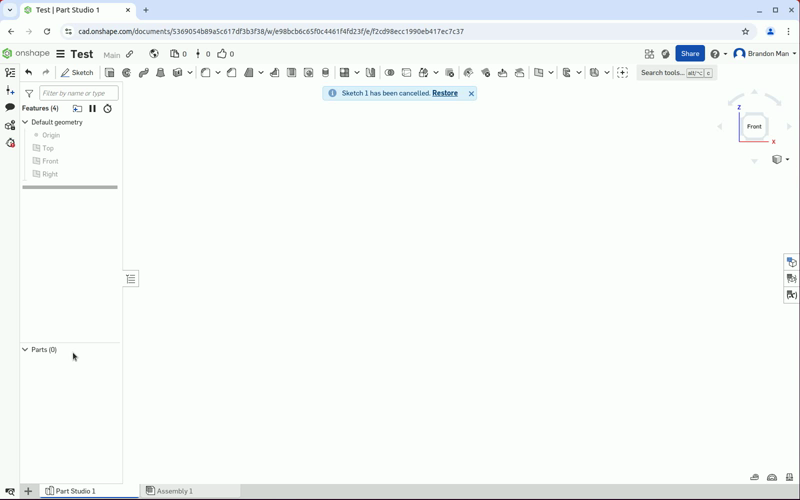
key_up(shift)
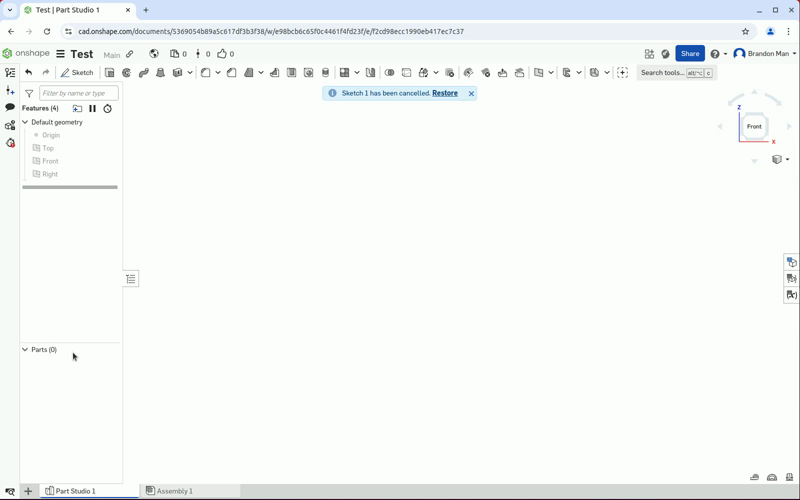
key(space)
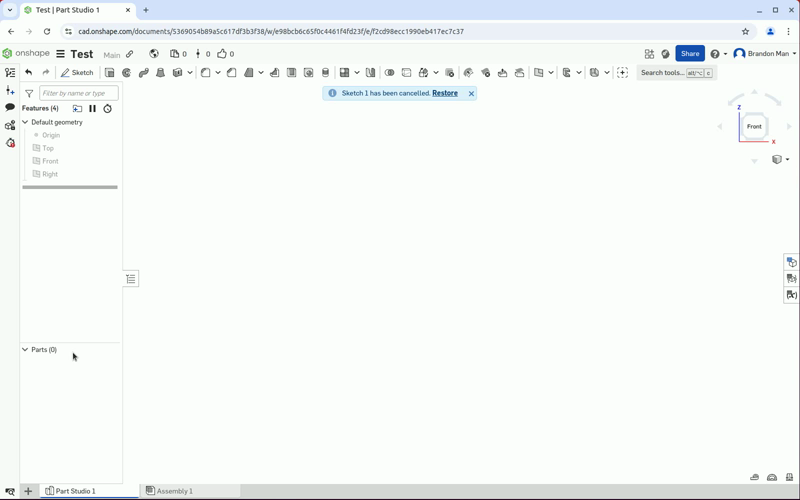
key_down(shift)
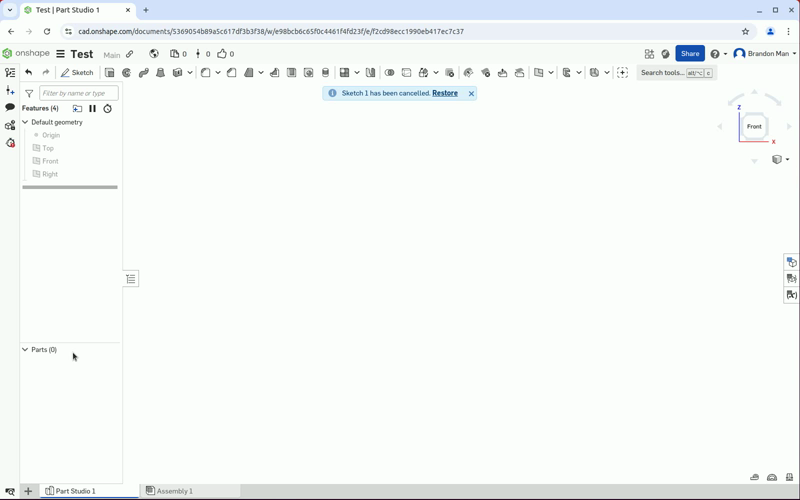
key(left)
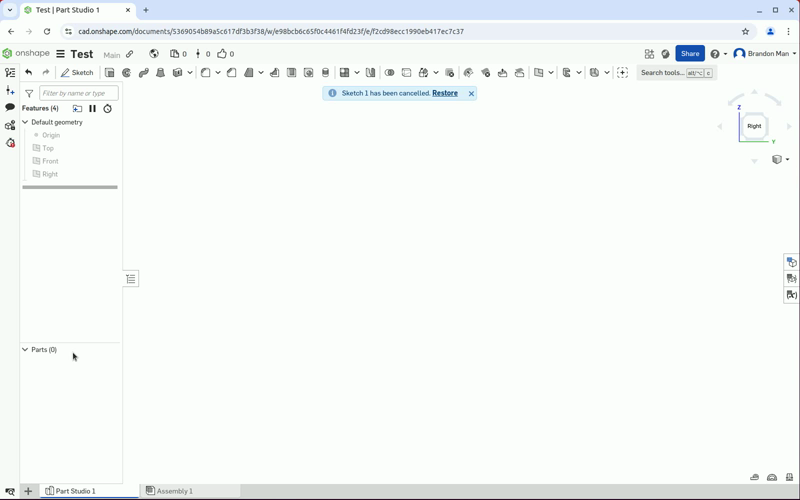
key_up(shift)
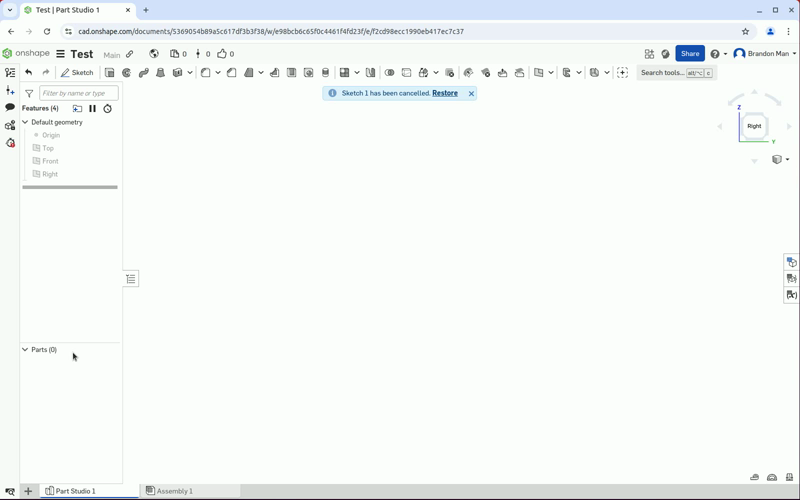
mouse_move(73, 352)
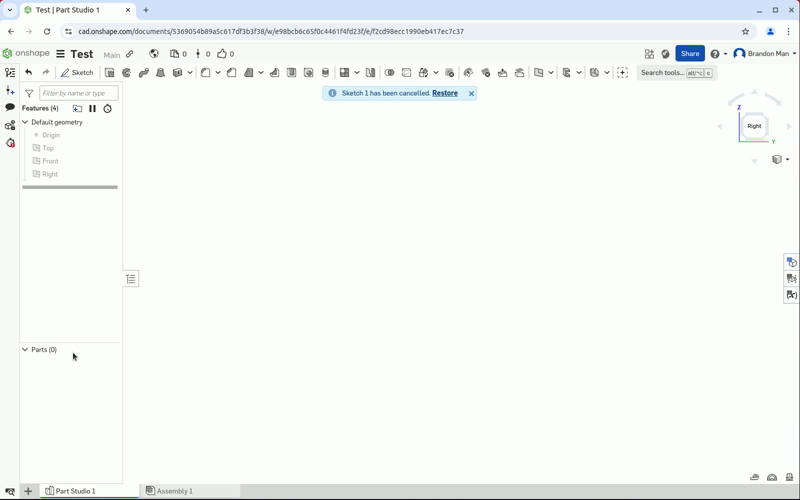
key(shift+y)
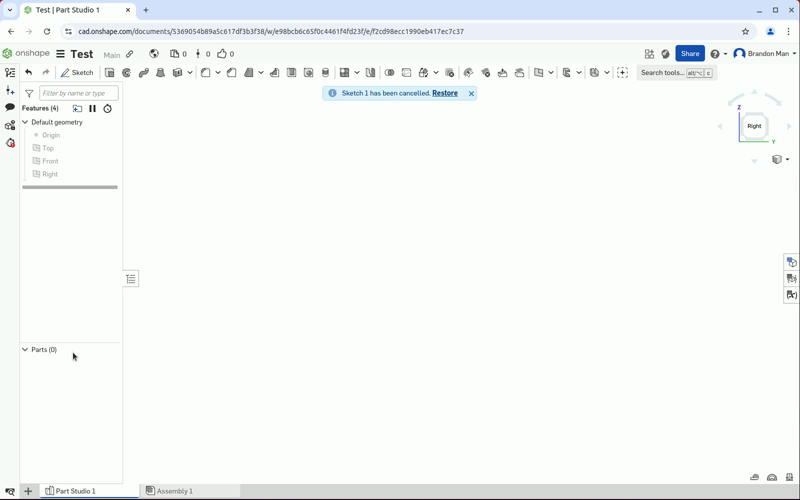
key(shift+s)
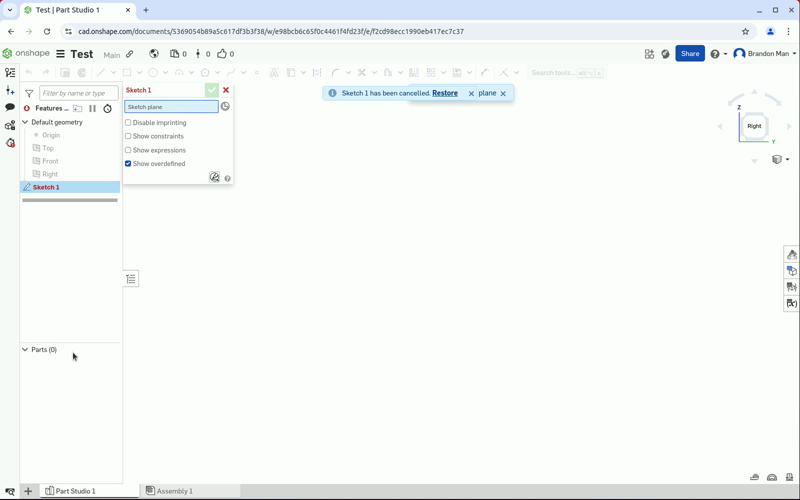
mouse_move(73, 176)
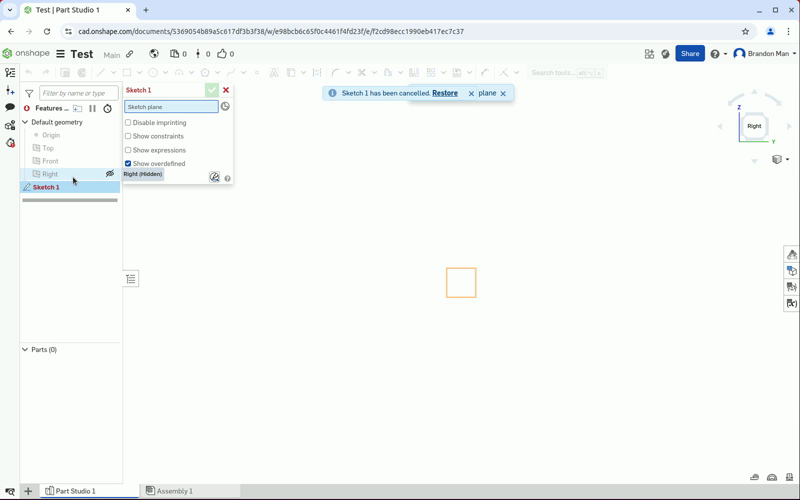
click(73, 176)
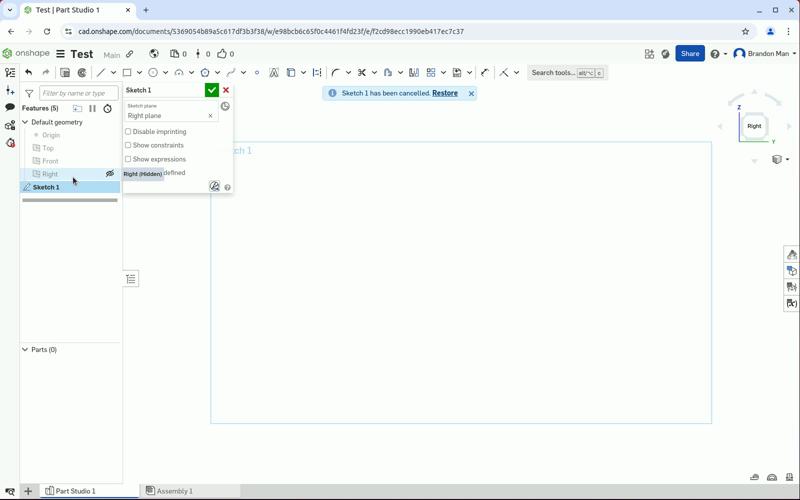
mouse_move(73, 352)
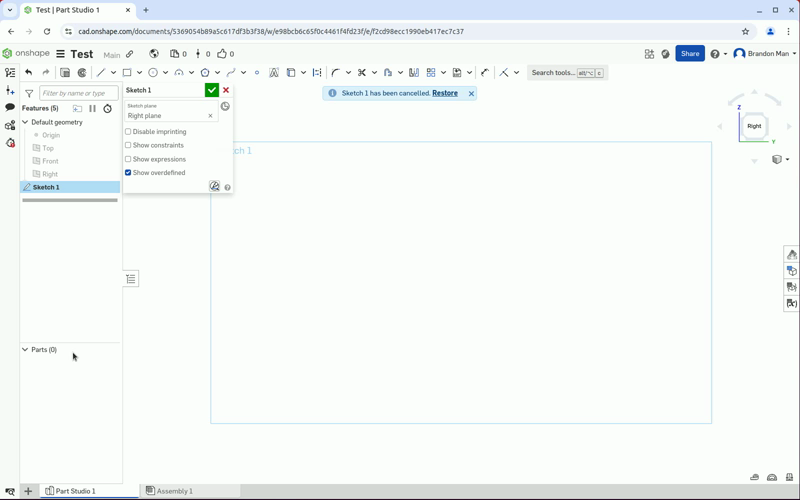
key(y)
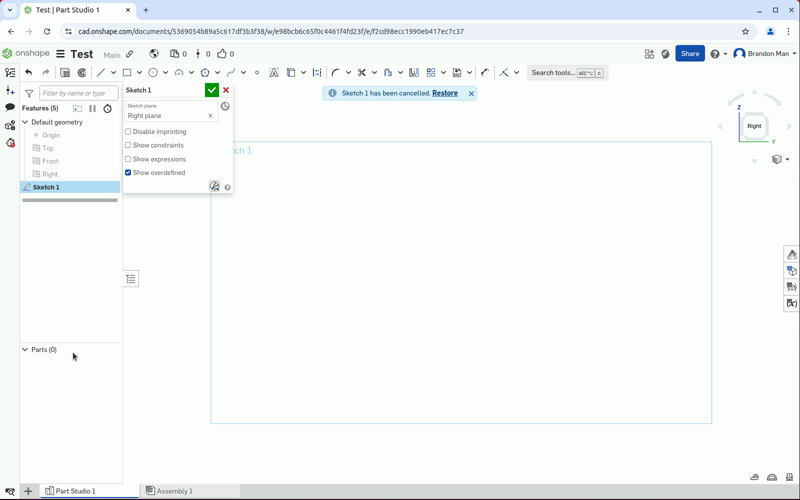
key(l)
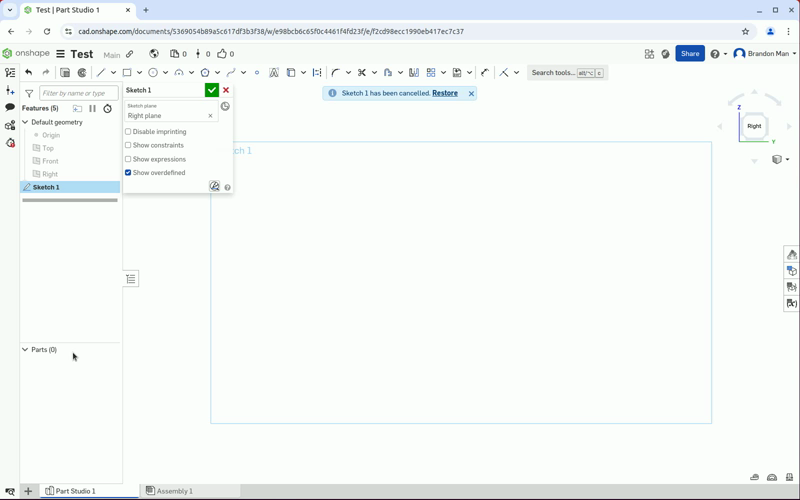
key_down(shift)
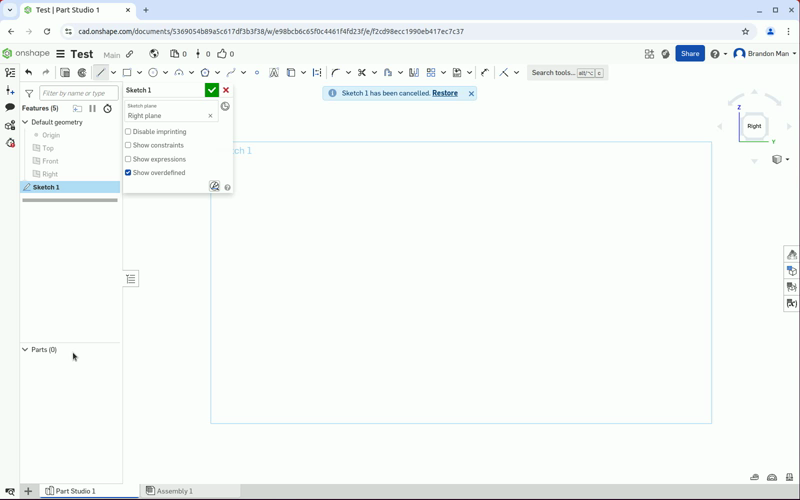
mouse_move(348, 268)
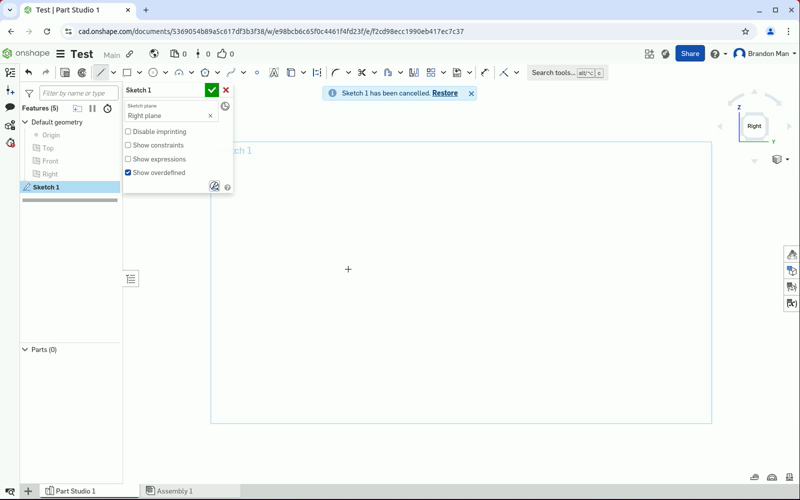
click(348, 268)
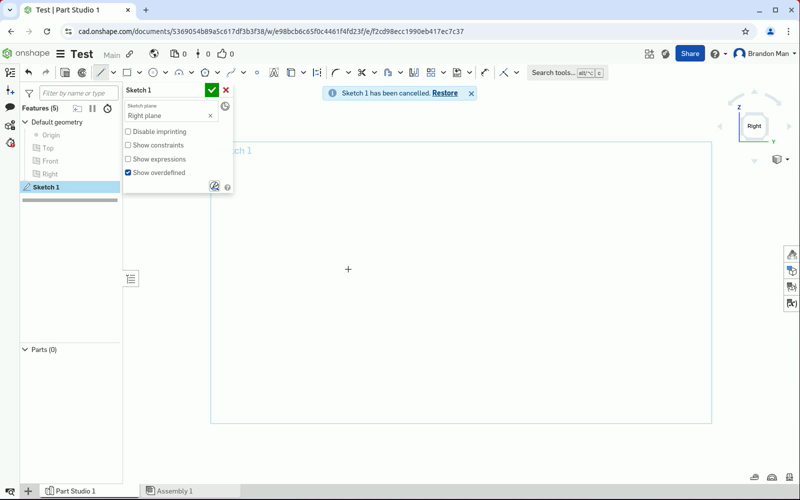
key_up(shift)
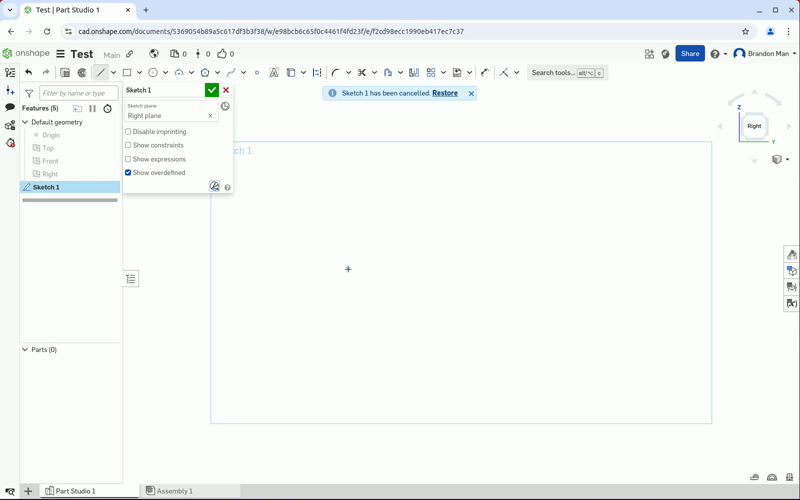
key_down(shift)
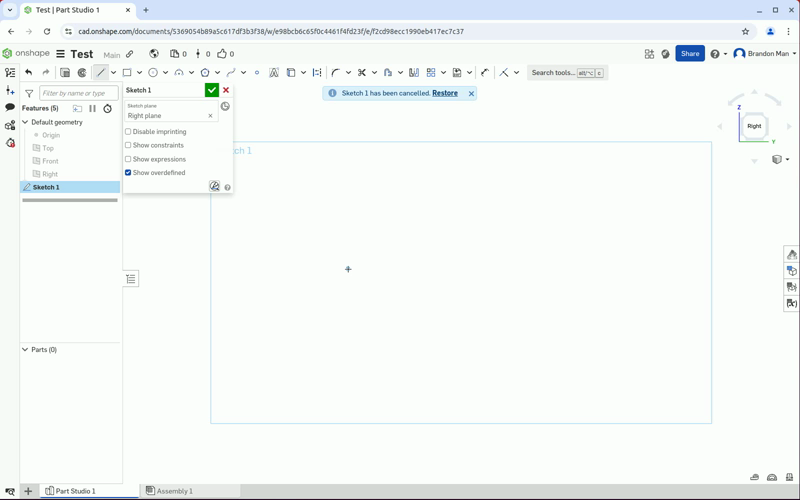
mouse_move(378, 268)
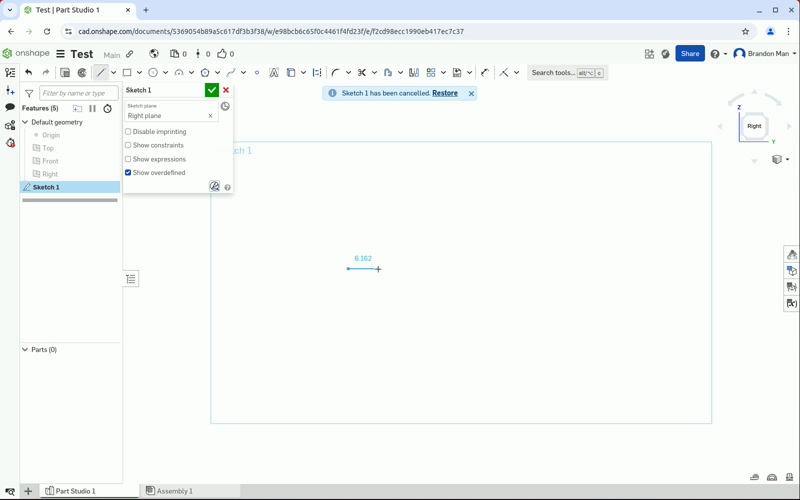
mouse_move(367, 297)
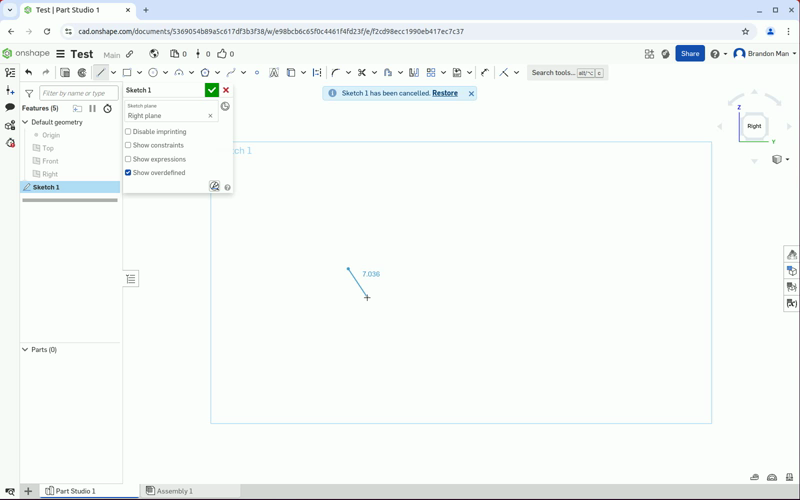
click(367, 297)
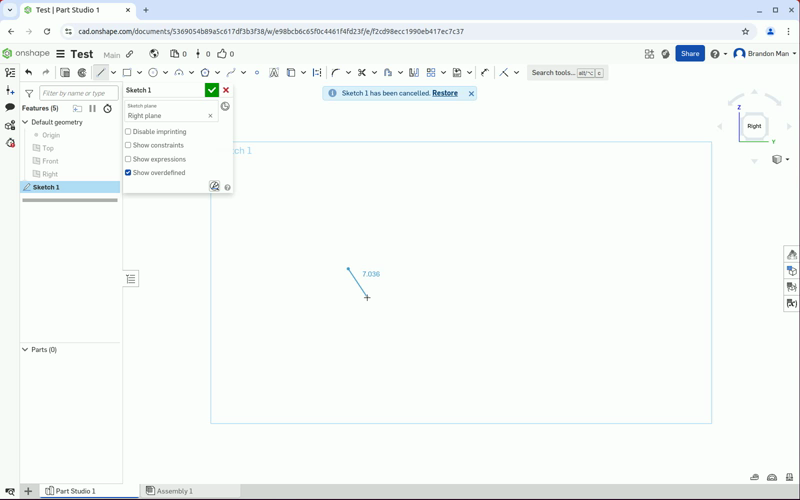
key_up(shift)
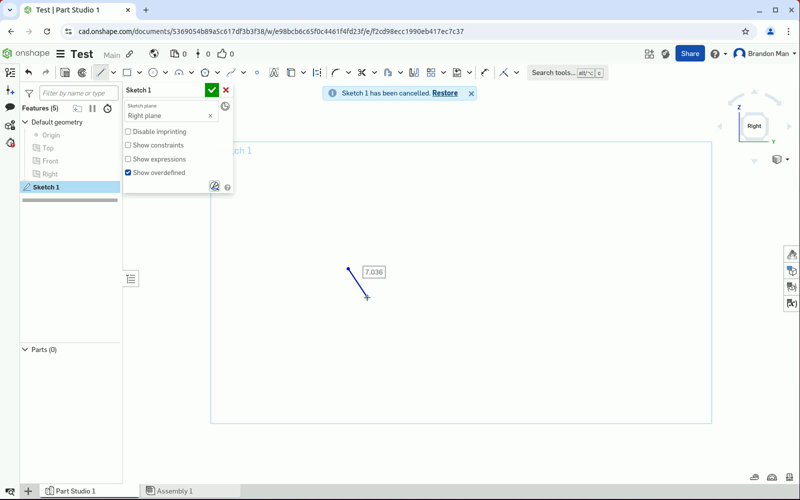
key_down(shift)
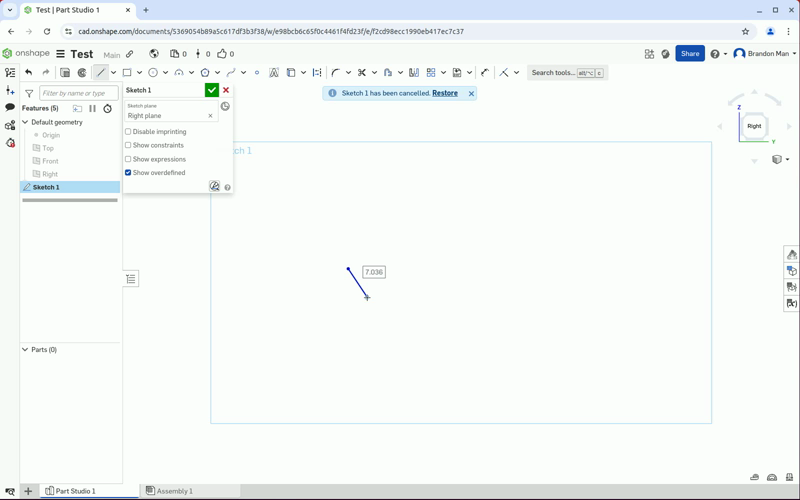
mouse_move(558, 297)
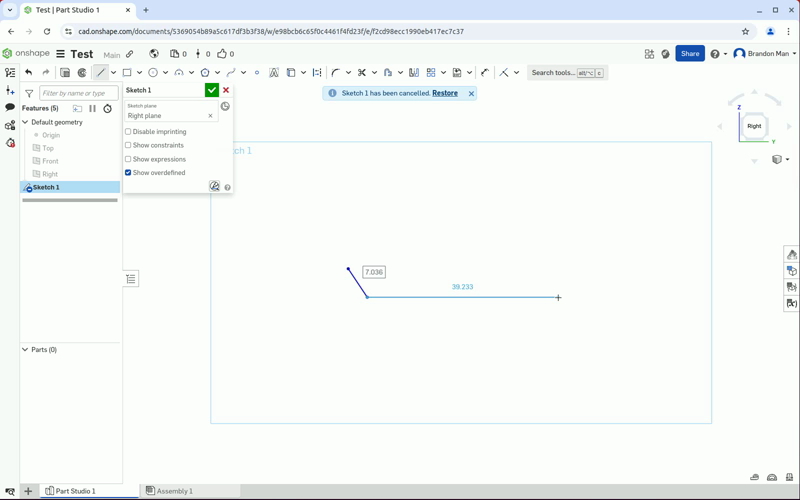
click(558, 297)
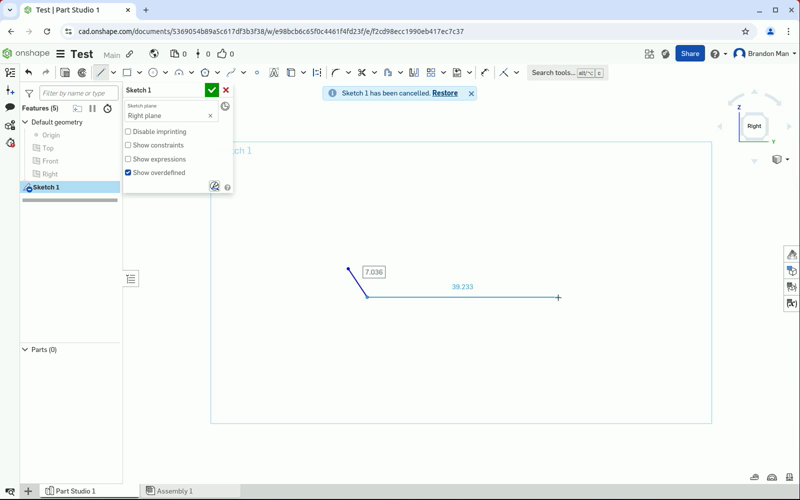
key_up(shift)
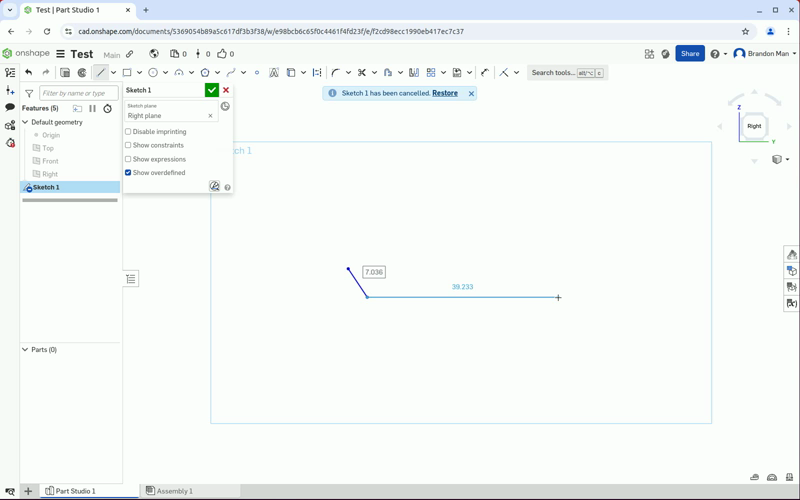
key(esc)
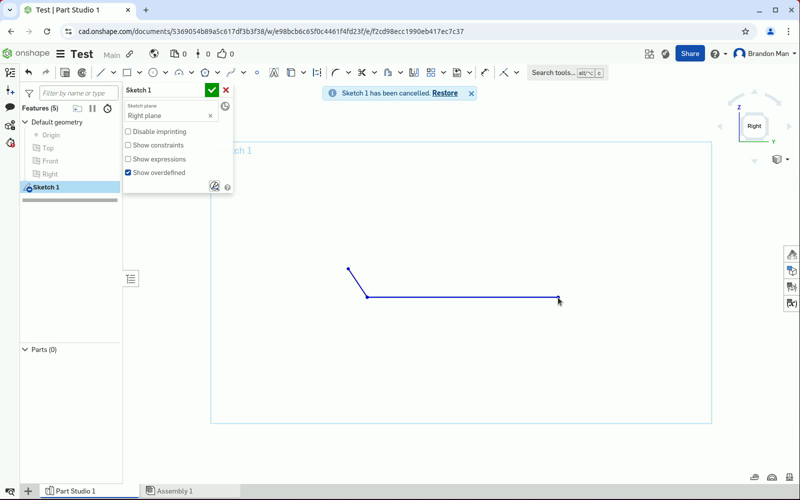
key(a)
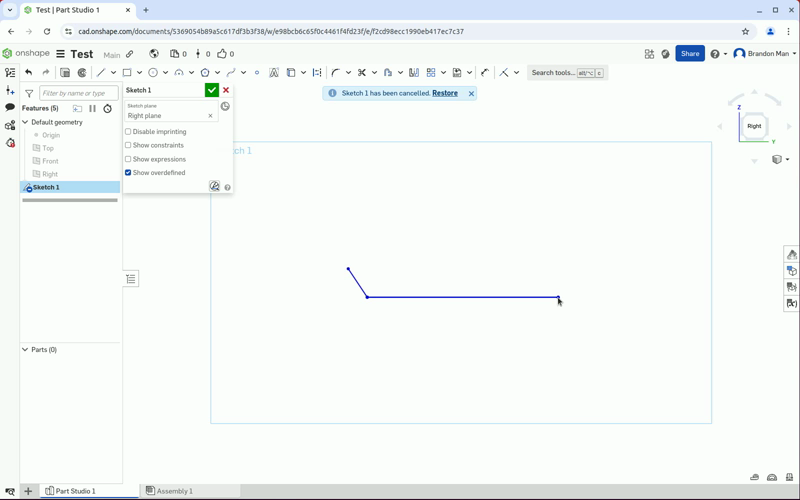
mouse_move(558, 297)
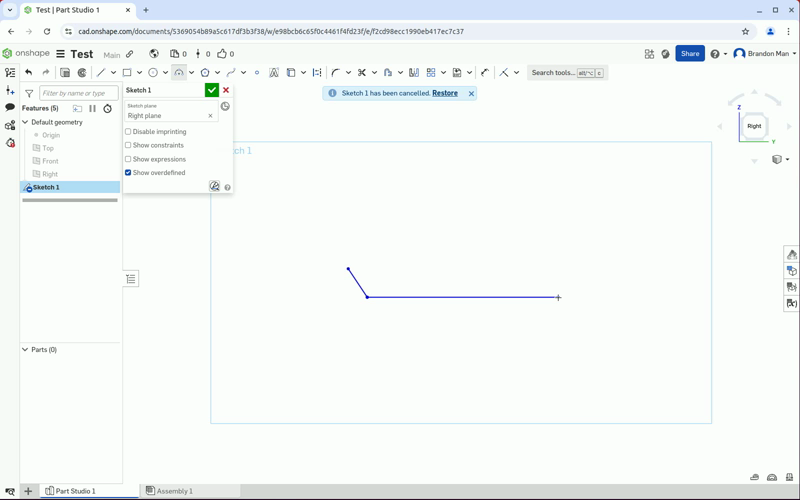
click(558, 297)
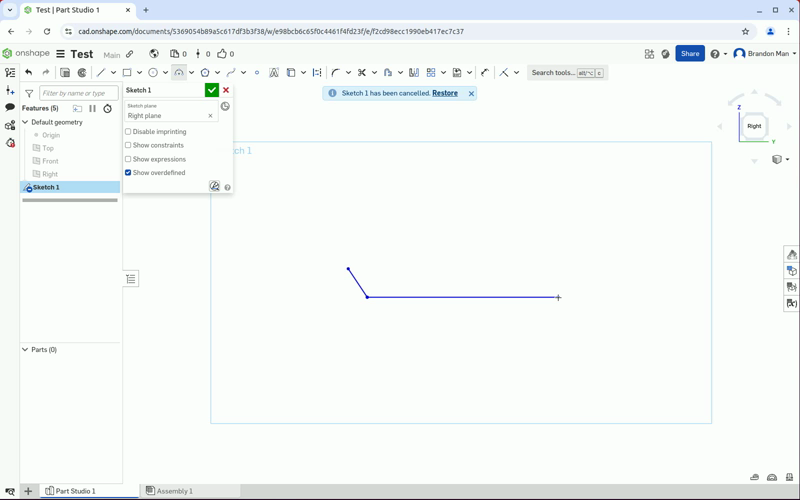
key_down(shift)
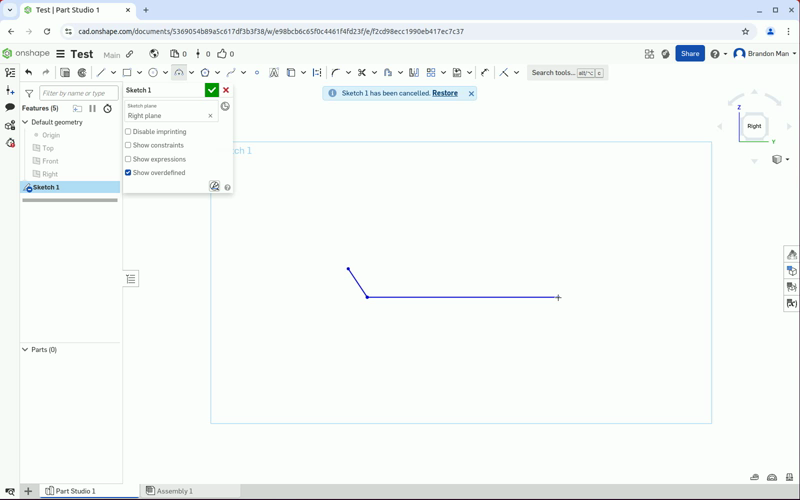
mouse_move(558, 268)
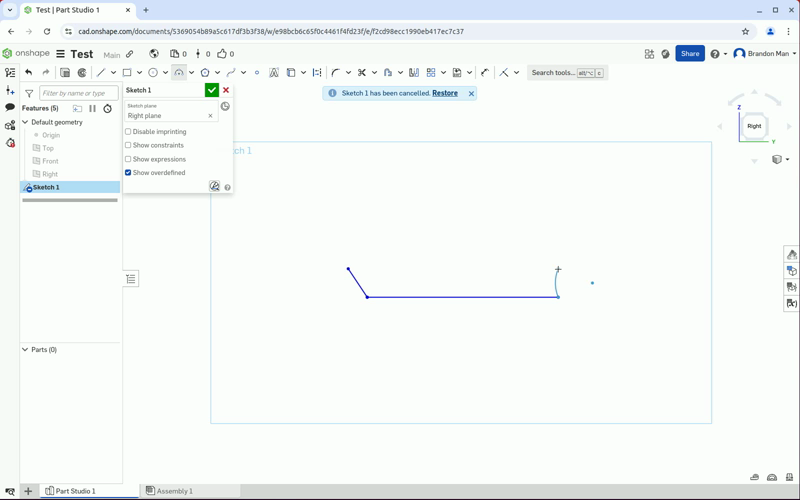
click(558, 268)
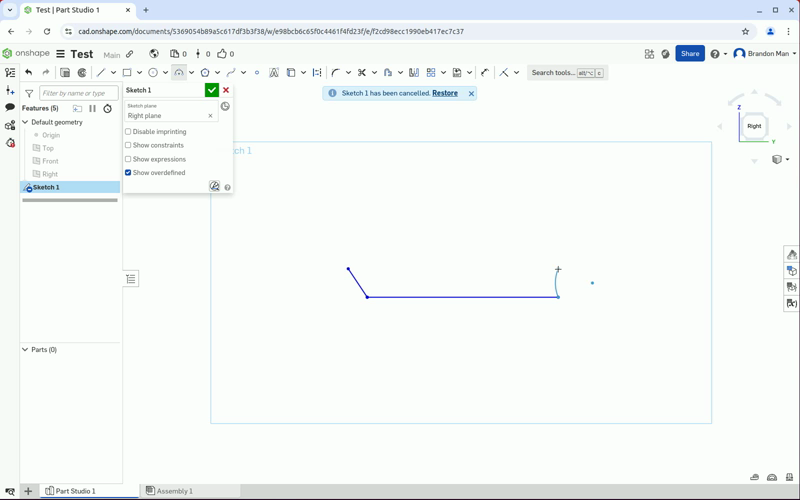
mouse_move(572, 282)
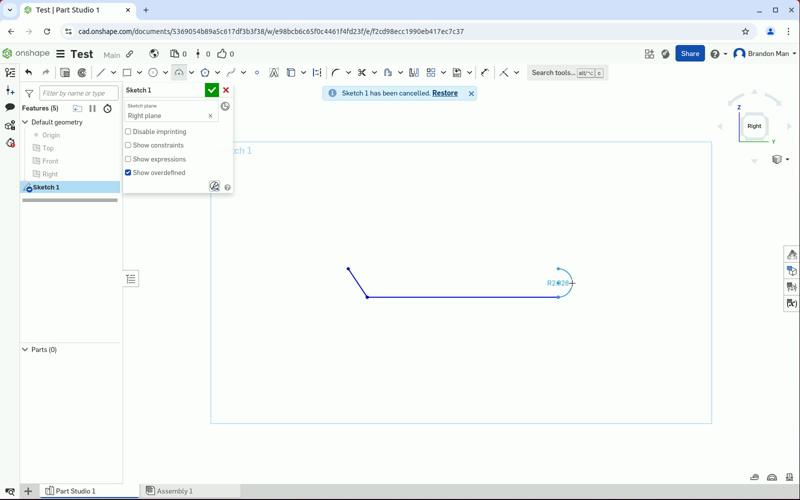
click(572, 282)
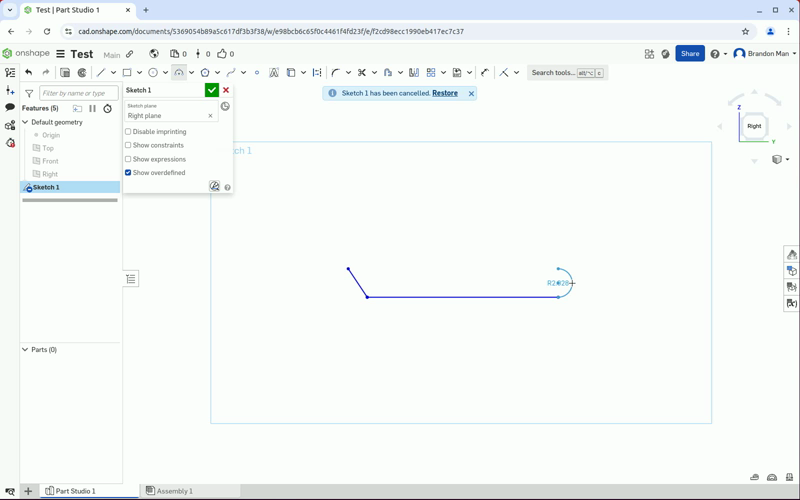
key_up(shift)
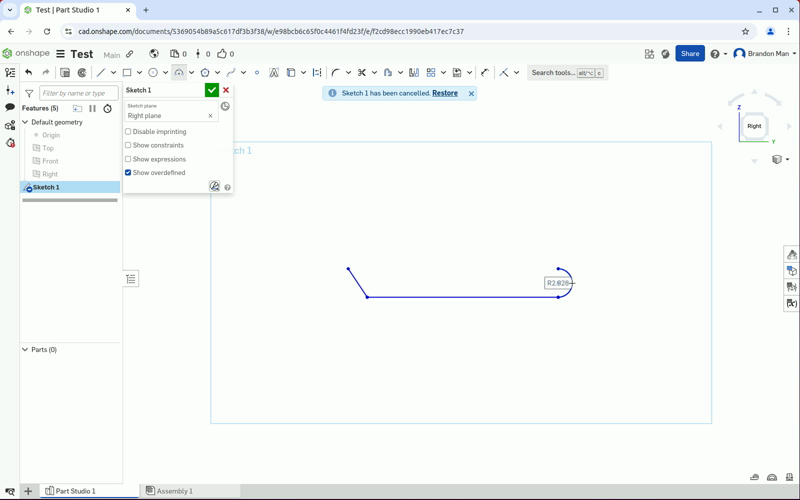
key(esc)
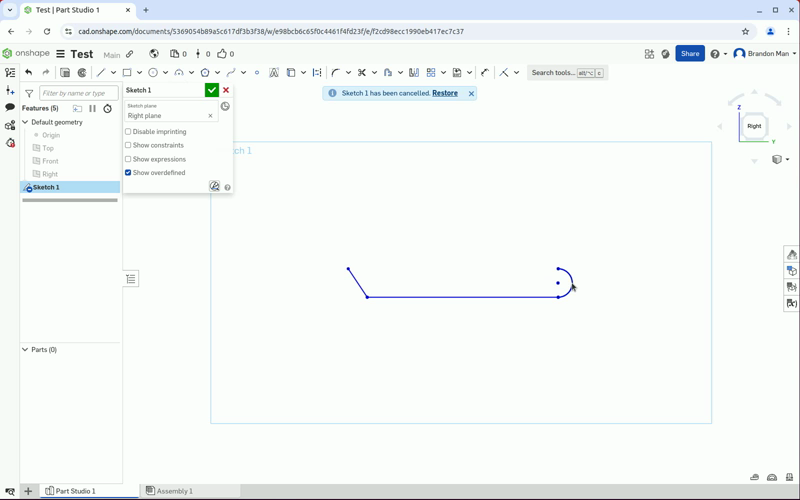
key(l)
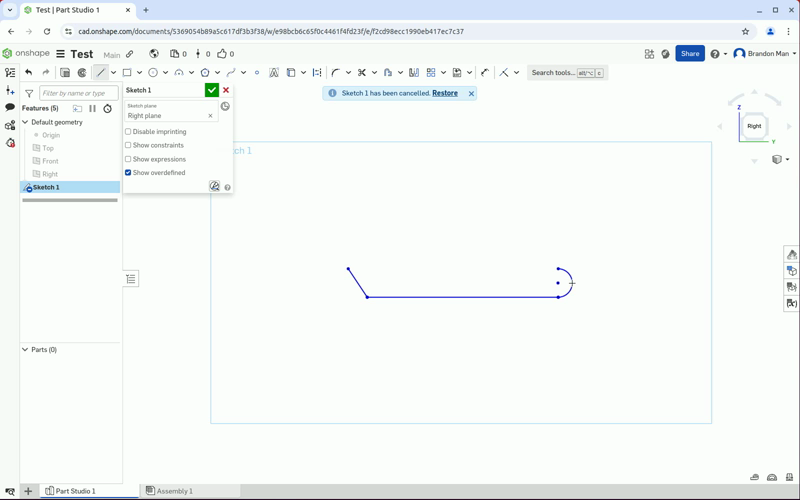
mouse_move(558, 268)
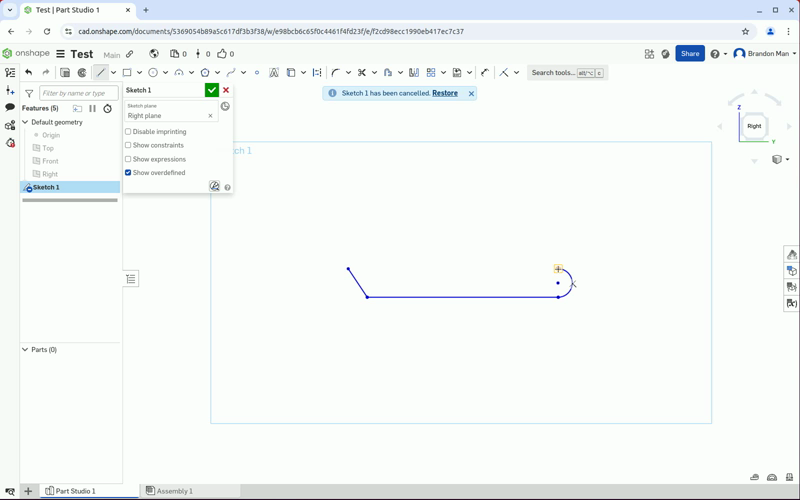
click(558, 268)
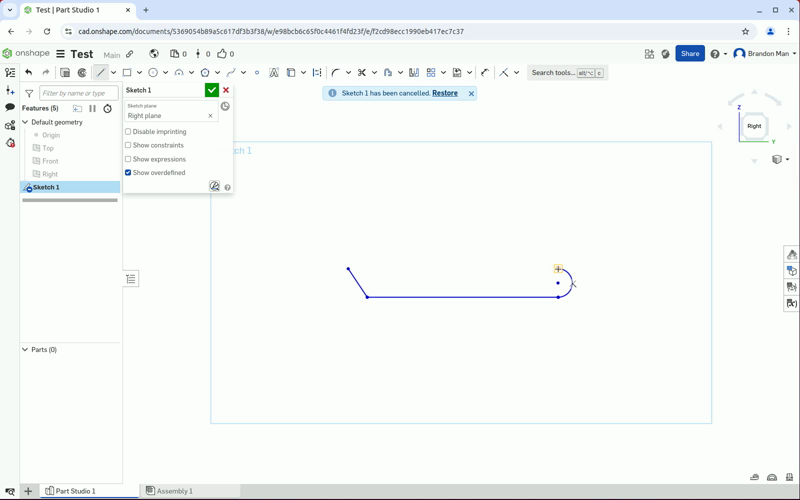
key_down(shift)
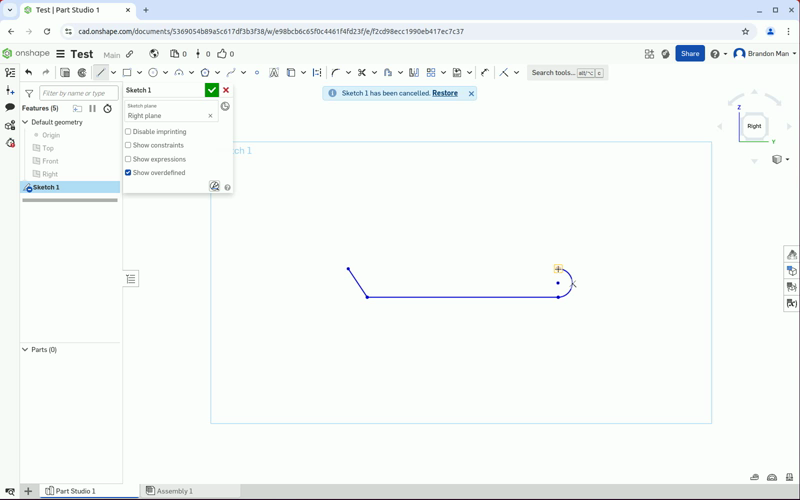
mouse_move(348, 268)
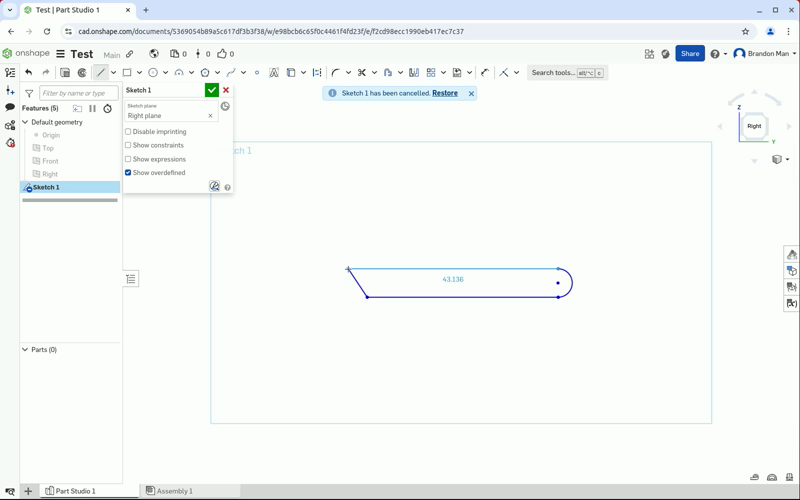
key_up(shift)
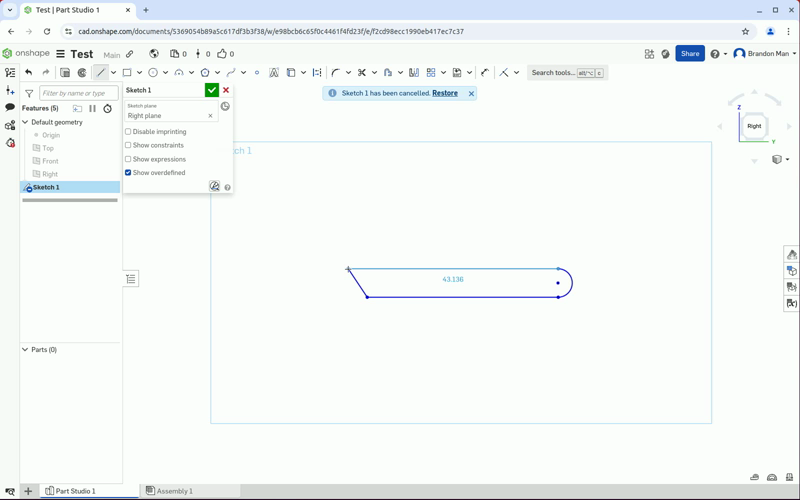
click(348, 268)
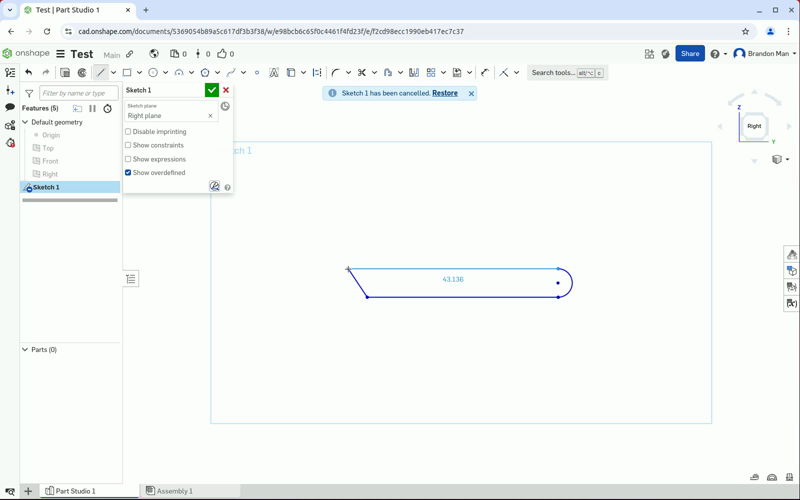
key(esc)
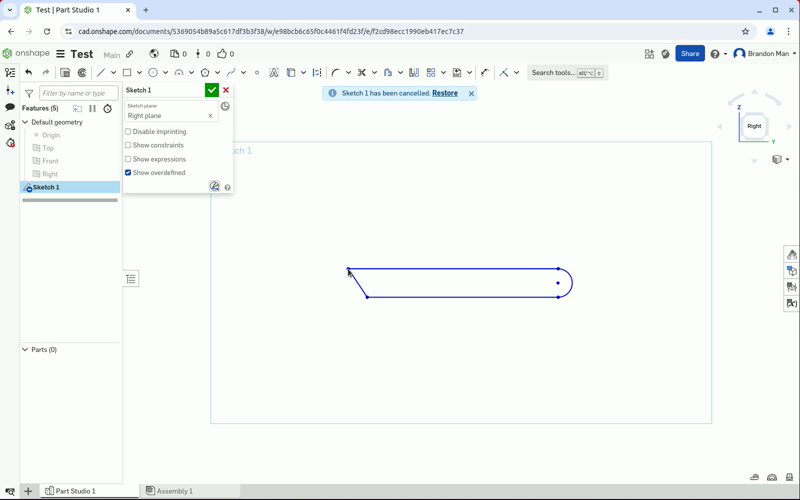
mouse_move(472, 274)
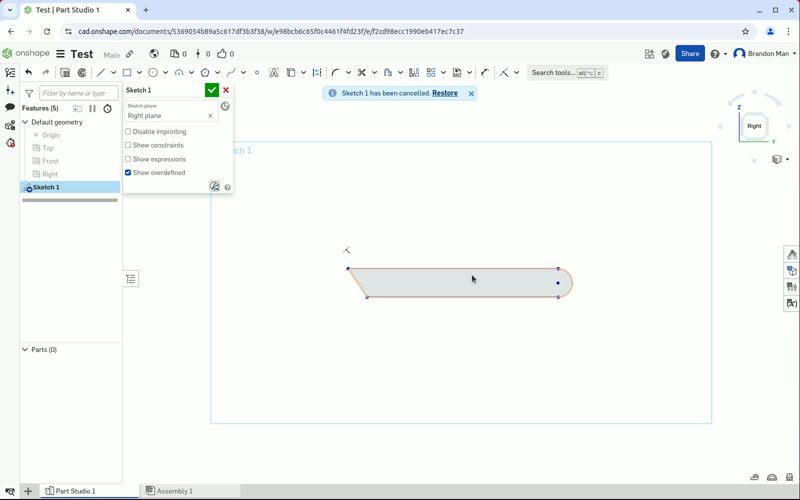
click(472, 274)
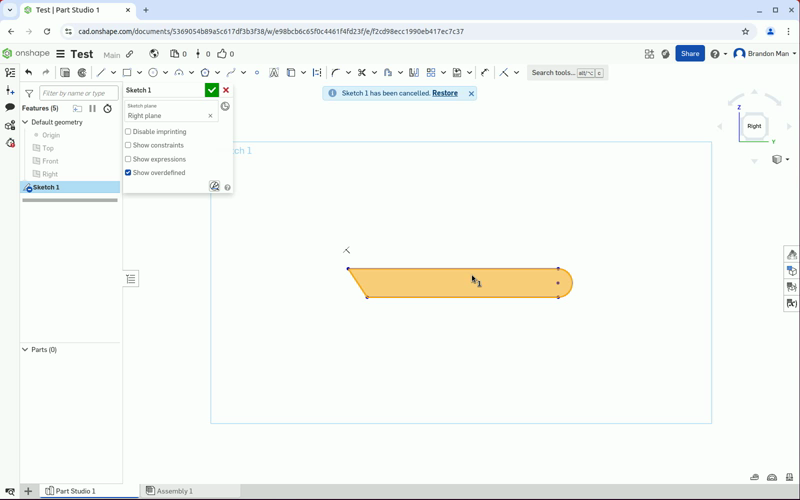
mouse_move(73, 352)
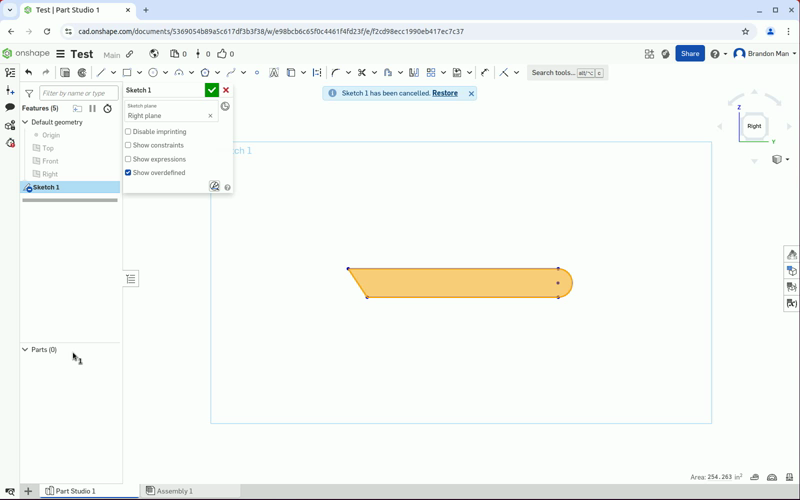
key(shift+y)
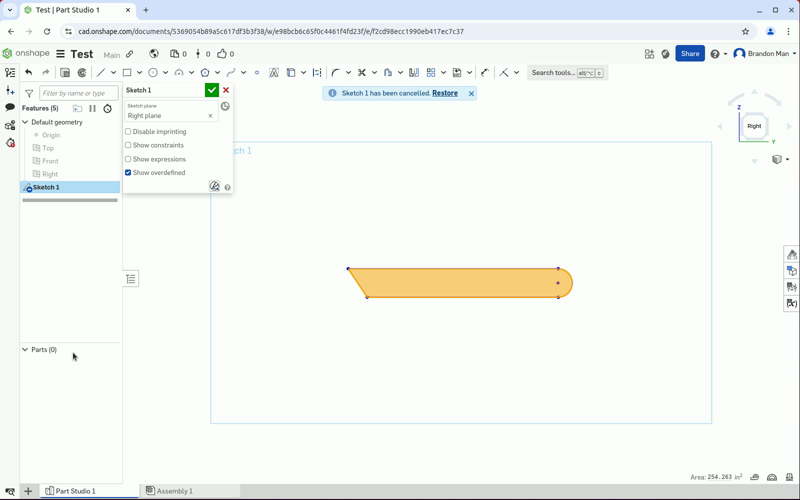
key(shift+e)
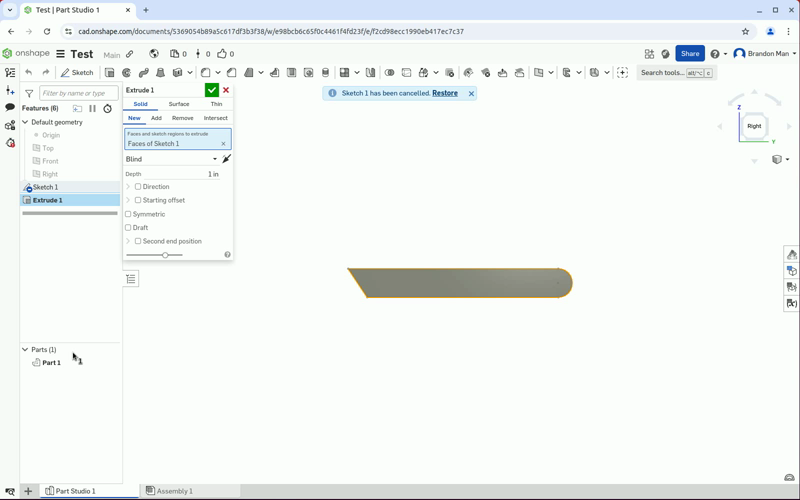
mouse_move(143, 106)
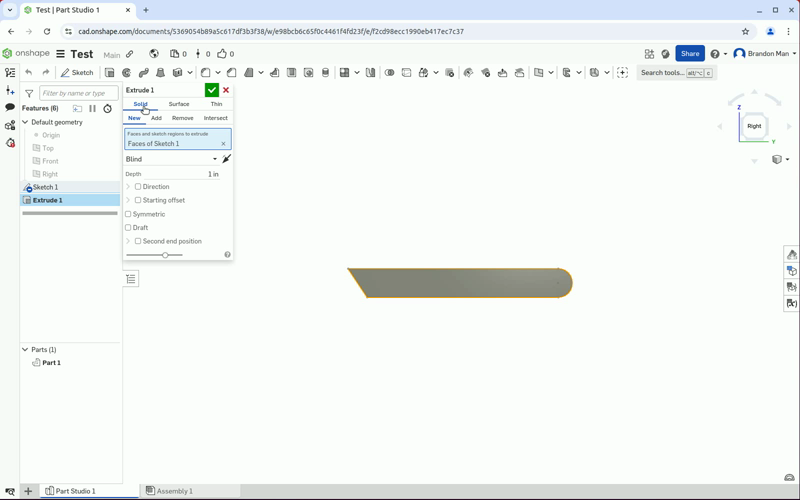
click(143, 106)
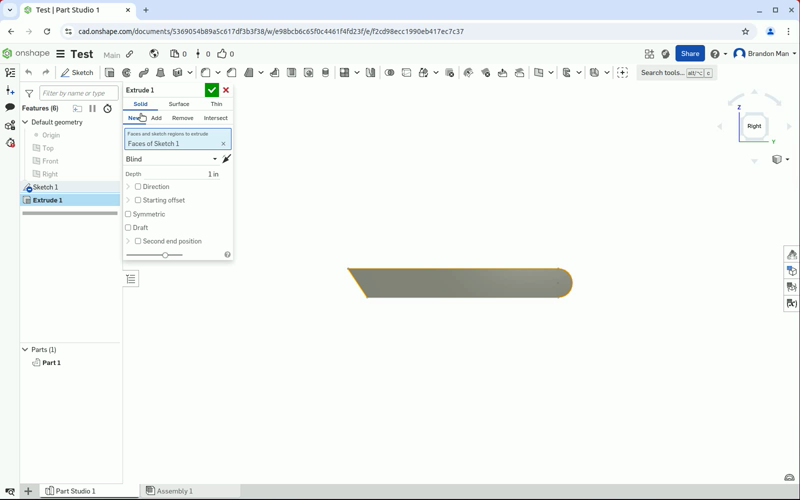
mouse_move(137, 120)
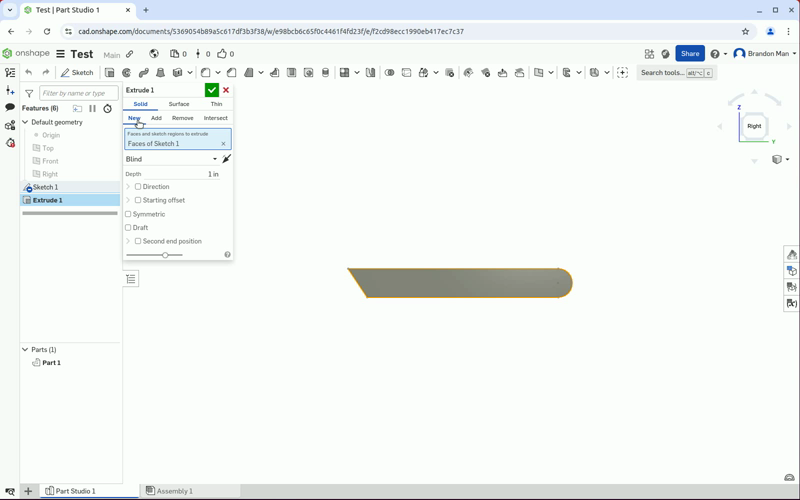
click(137, 120)
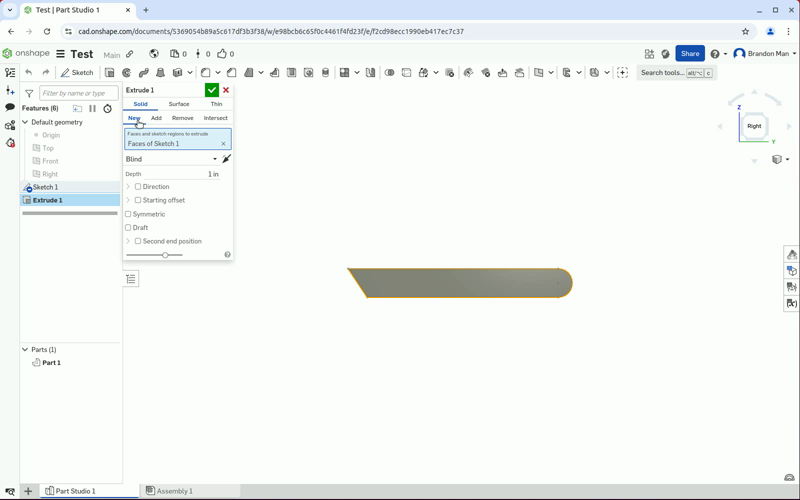
key(tab, 4)
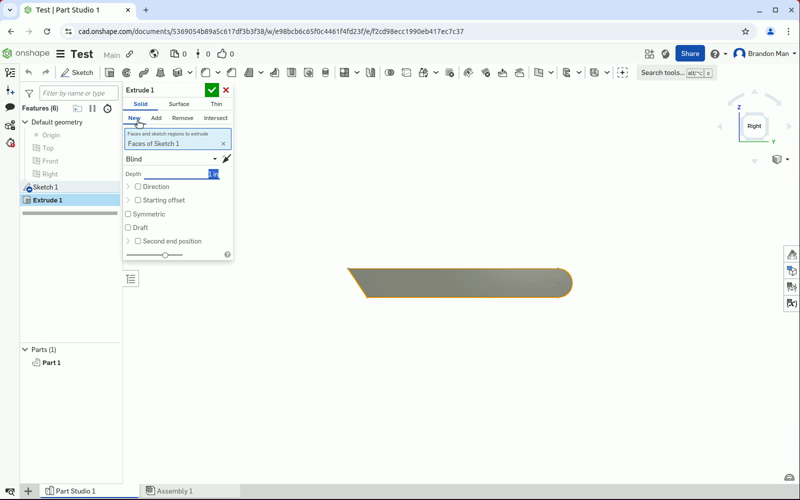
text(3.37)
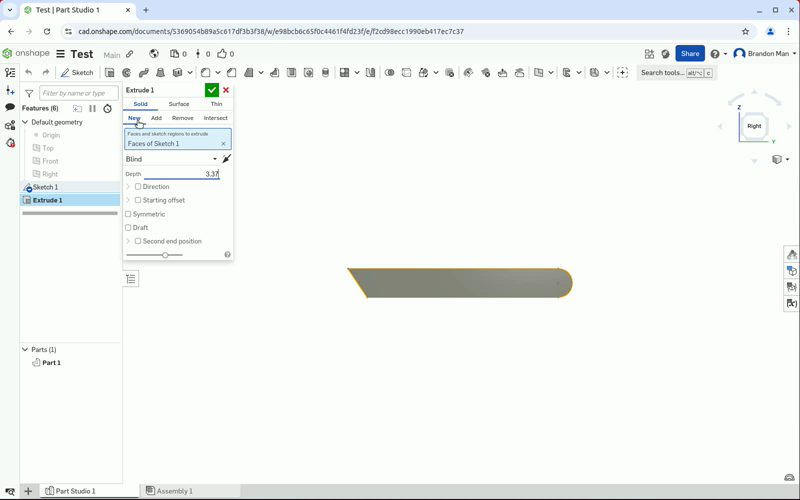
key(enter)
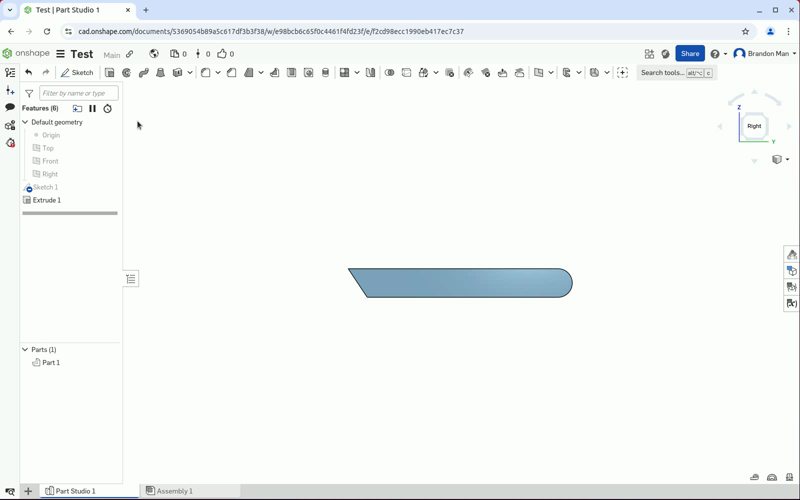
key(shift+h)
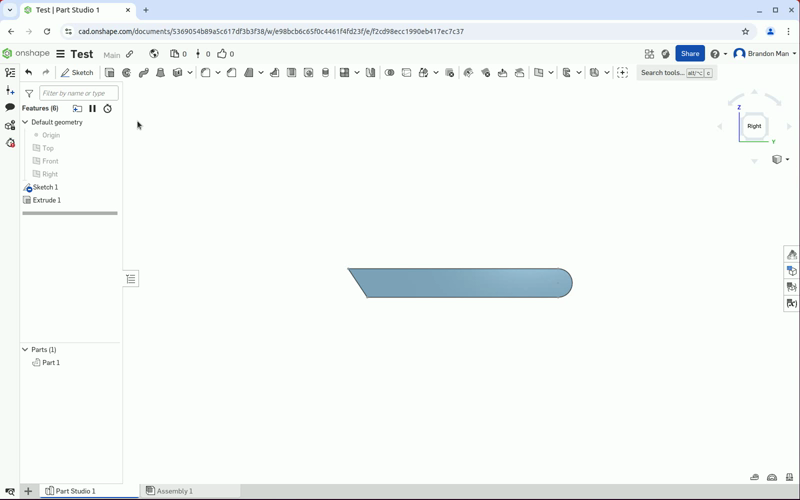
key(shift+h)
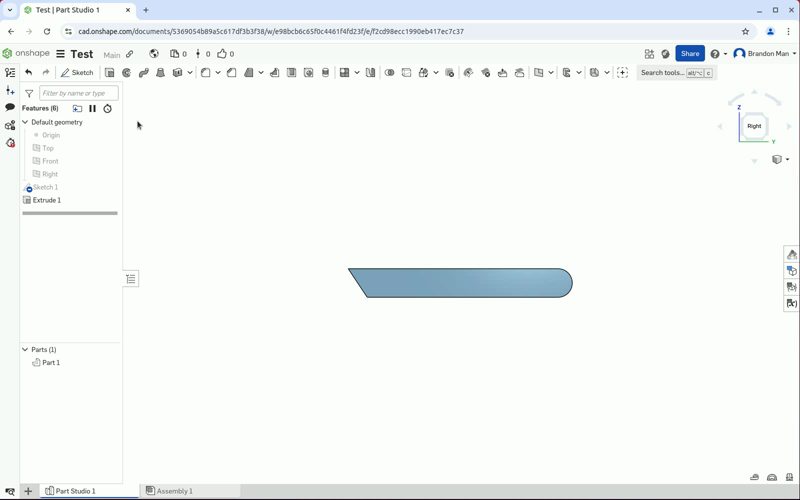
mouse_move(73, 189)
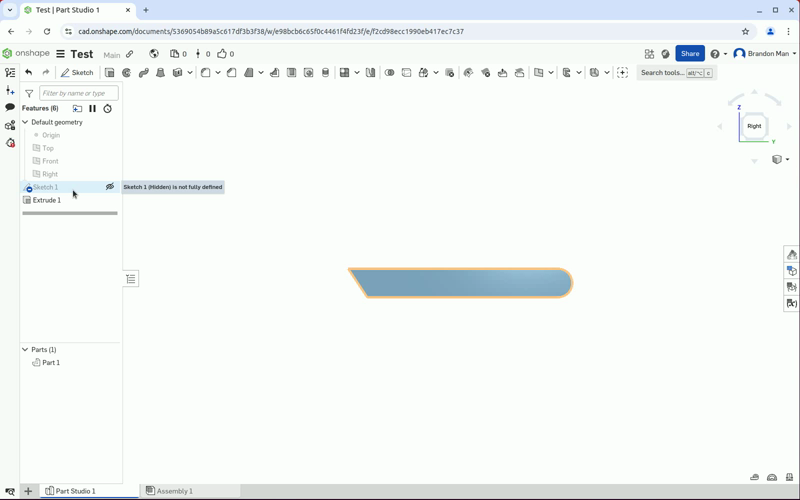
click(73, 189)
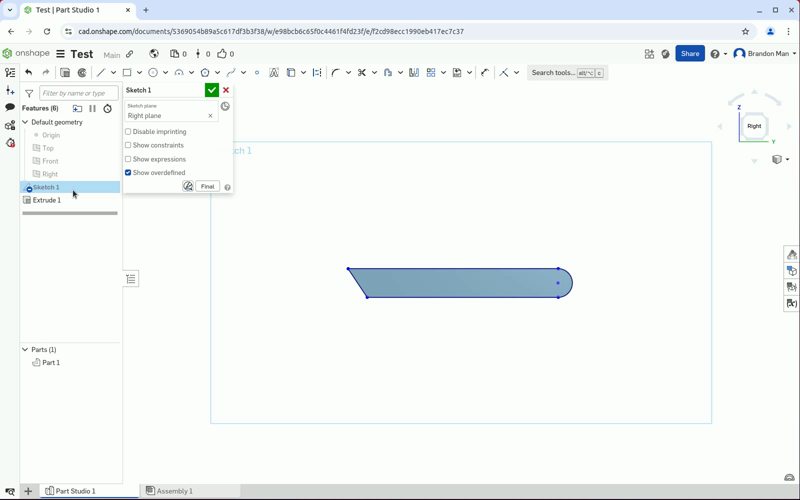
mouse_move(229, 92)
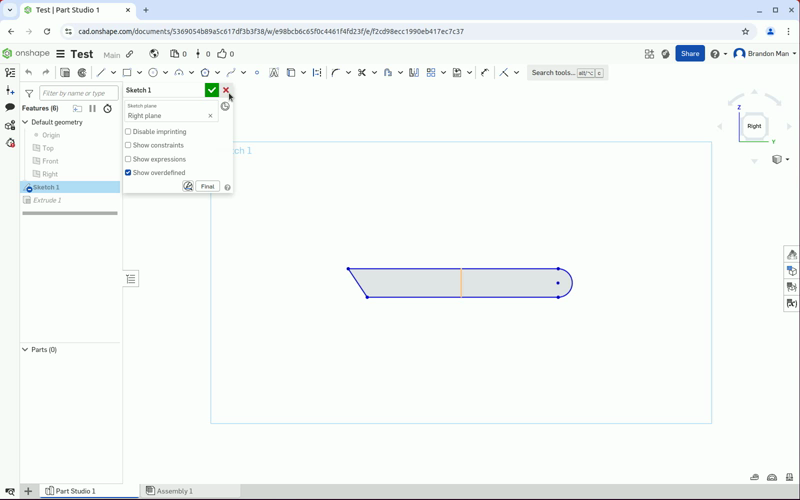
click(229, 92)
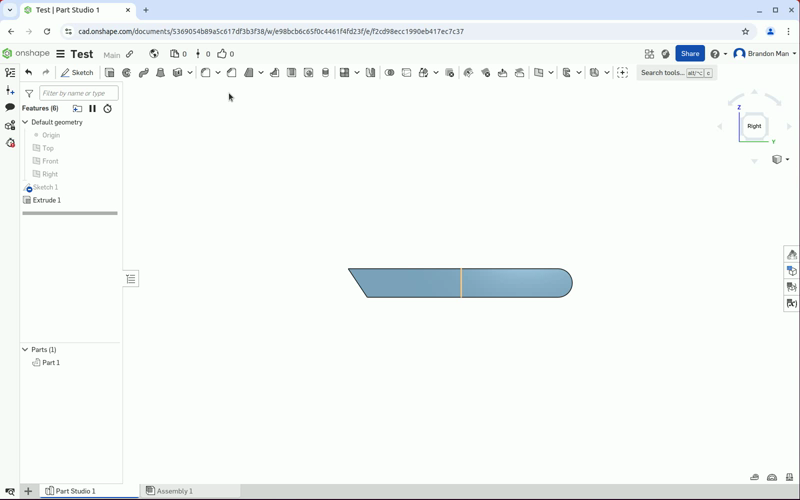
mouse_move(541, 75)
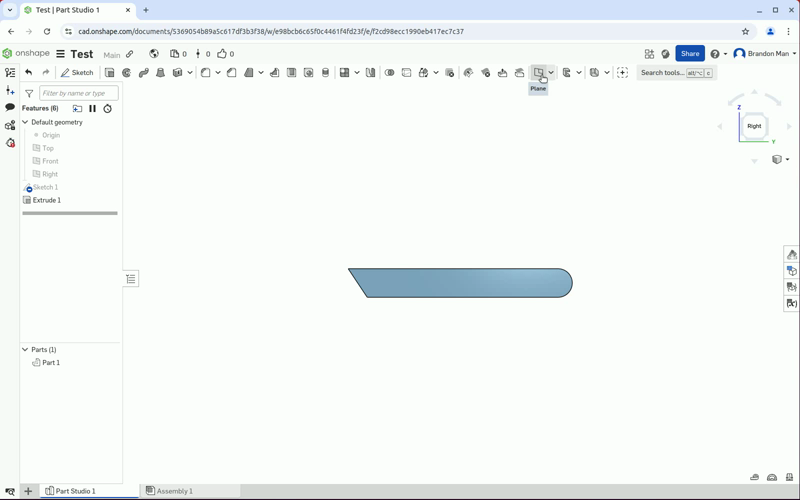
click(541, 75)
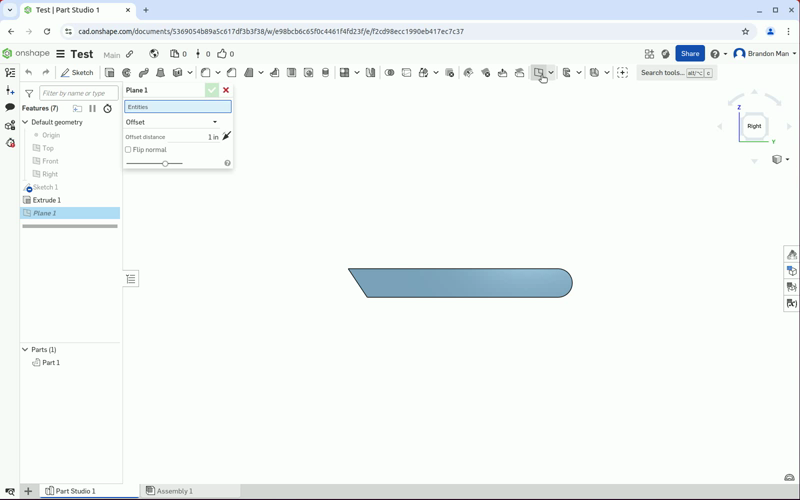
mouse_move(73, 176)
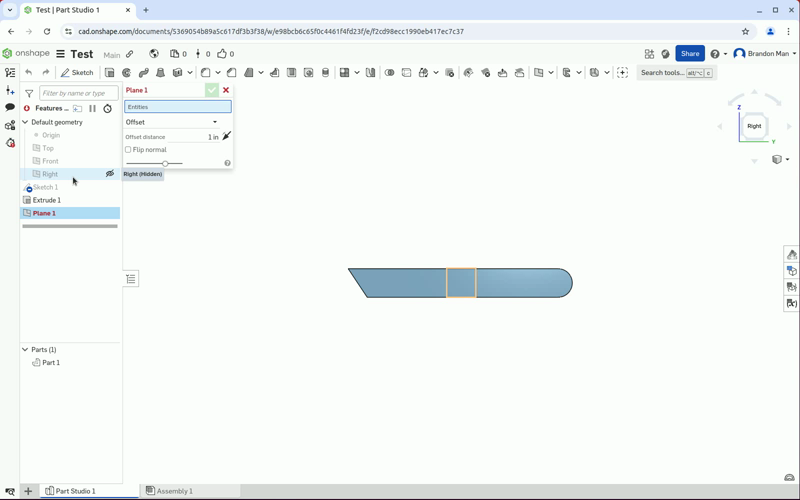
click(73, 176)
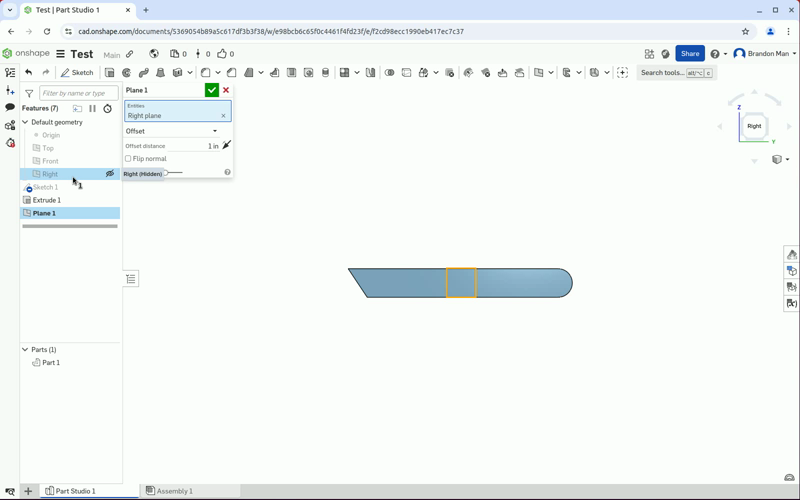
key(tab, 2)
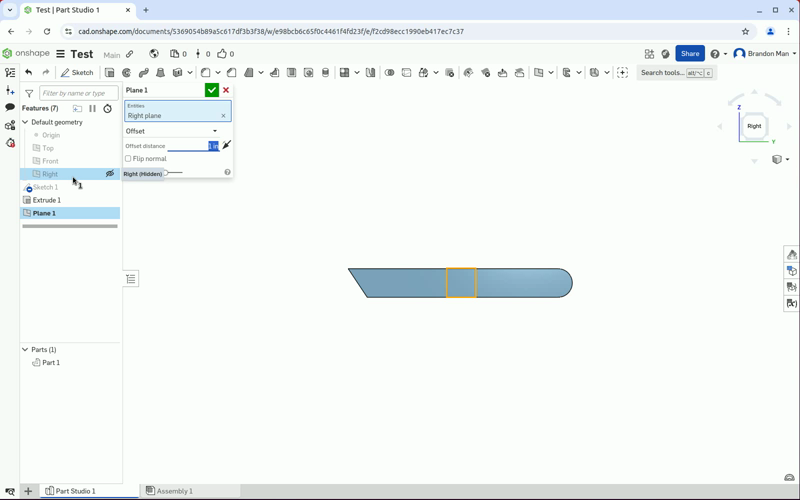
text(3.358)
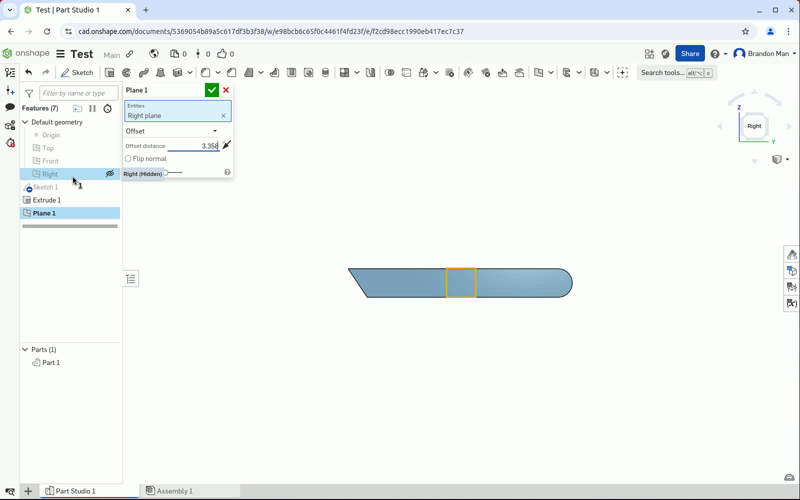
key(enter, 2)
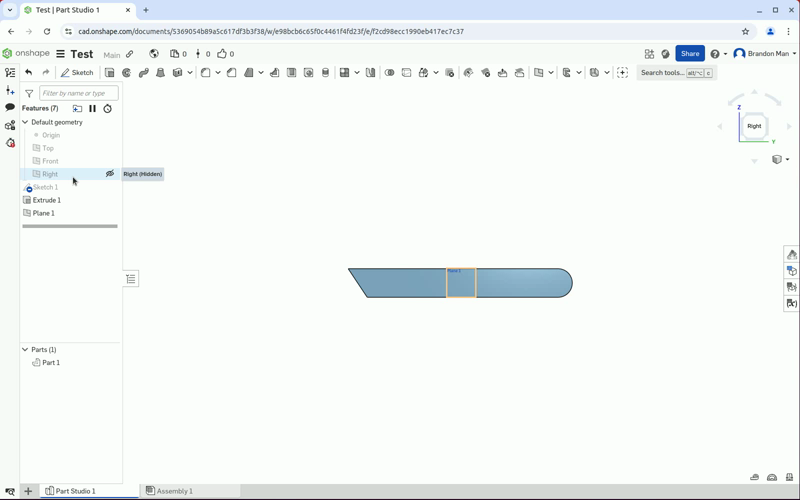
key(shift+s)
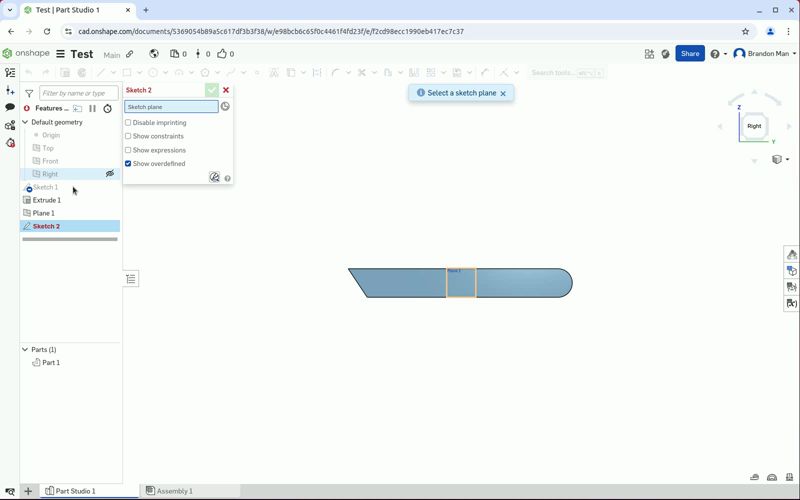
mouse_move(73, 215)
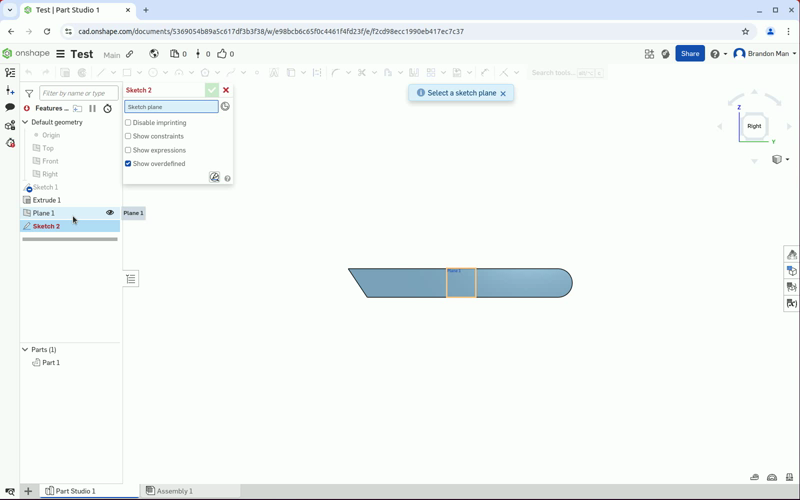
click(73, 215)
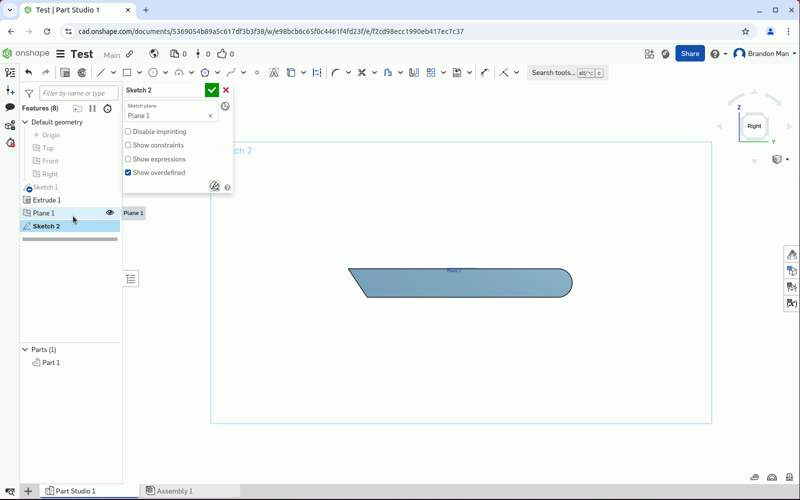
mouse_move(73, 352)
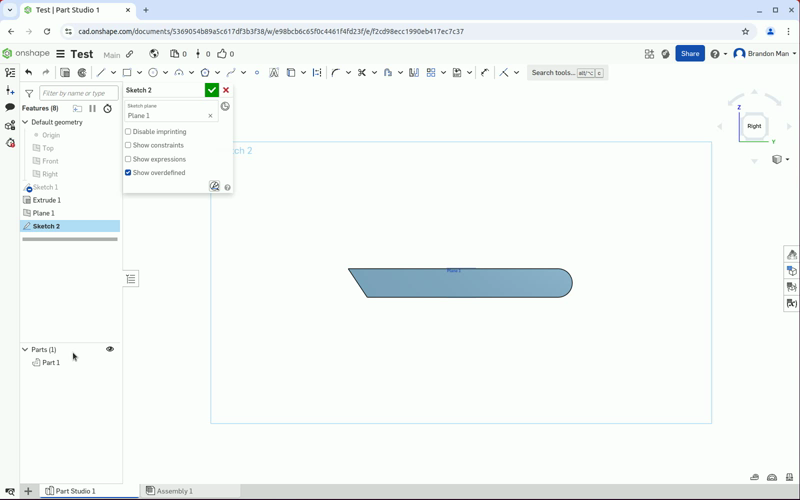
key(y)
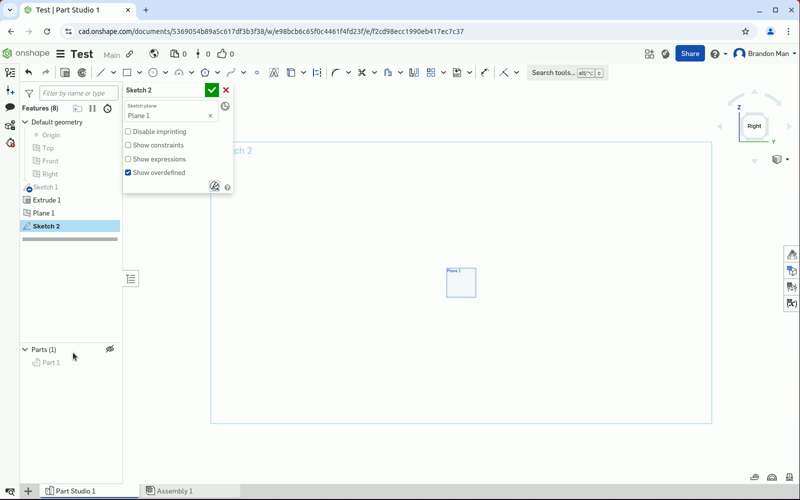
key(l)
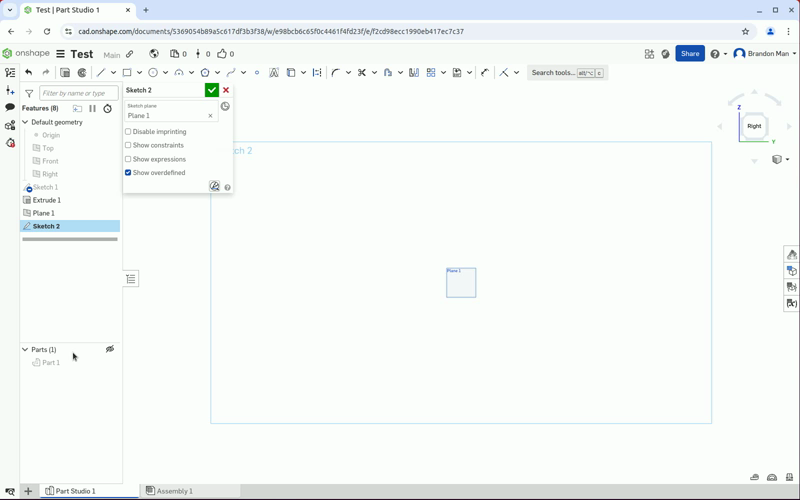
key_down(shift)
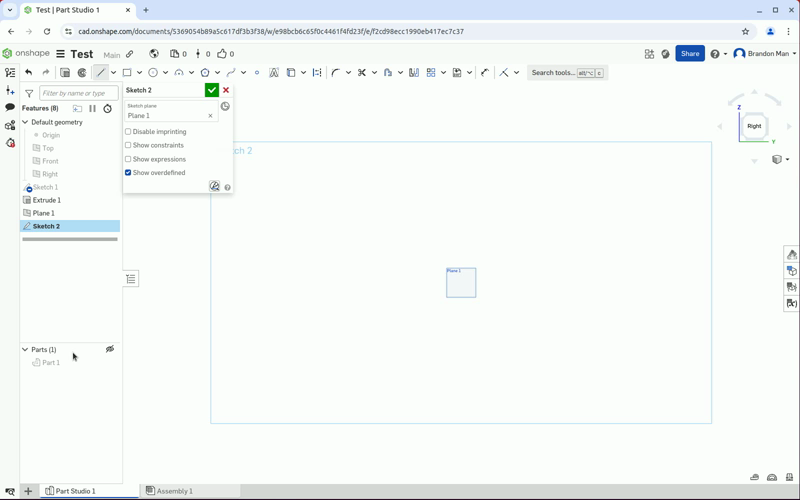
mouse_move(407, 280)
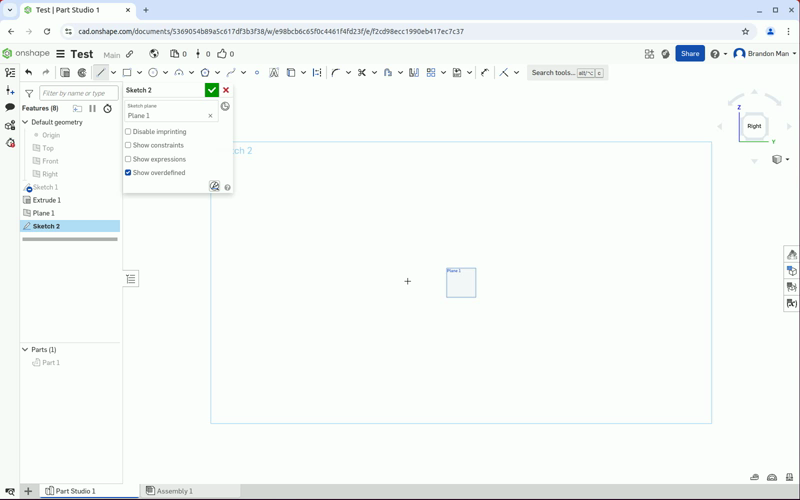
click(407, 280)
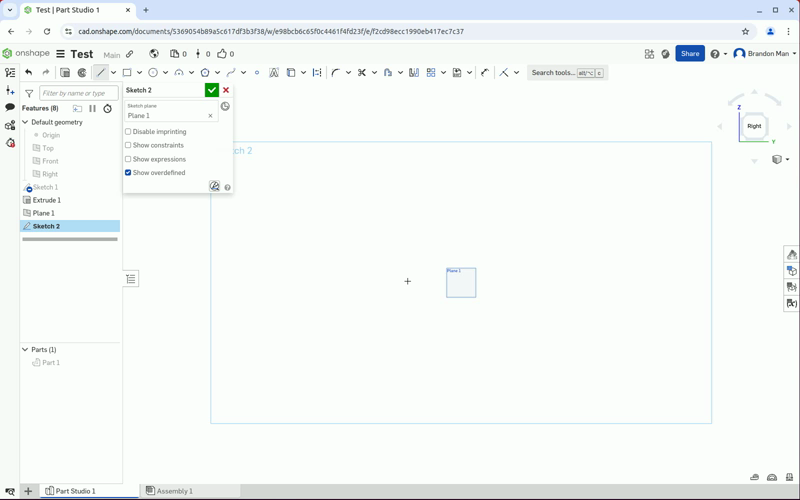
key_up(shift)
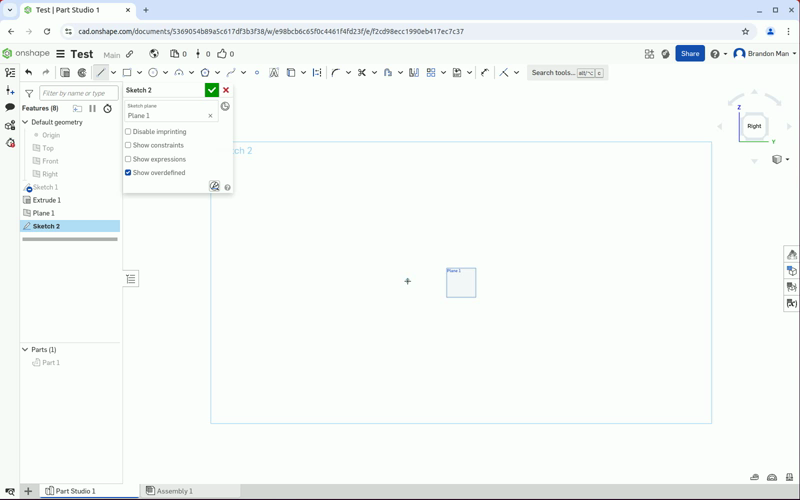
key_down(shift)
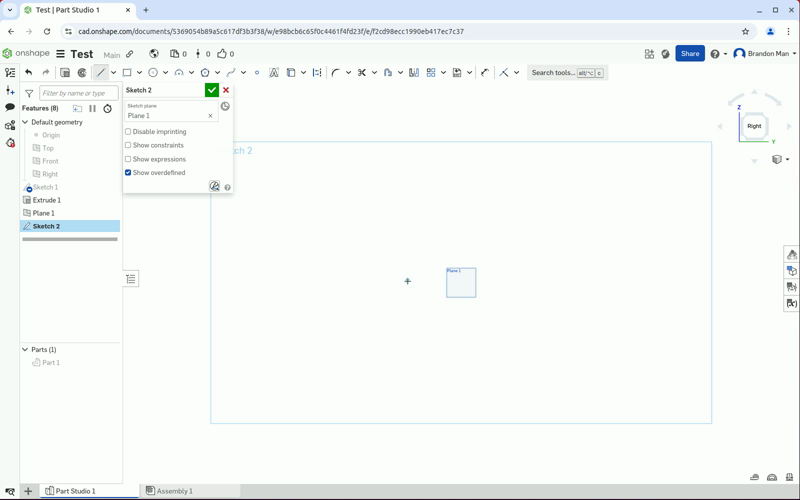
mouse_move(437, 280)
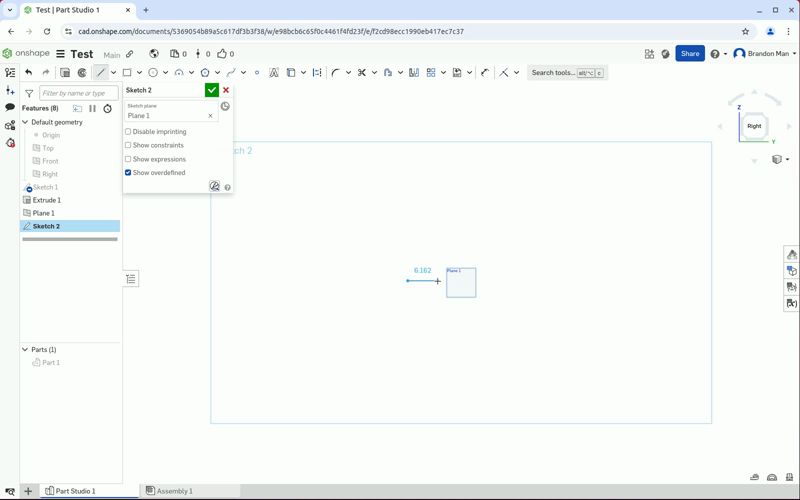
mouse_move(429, 280)
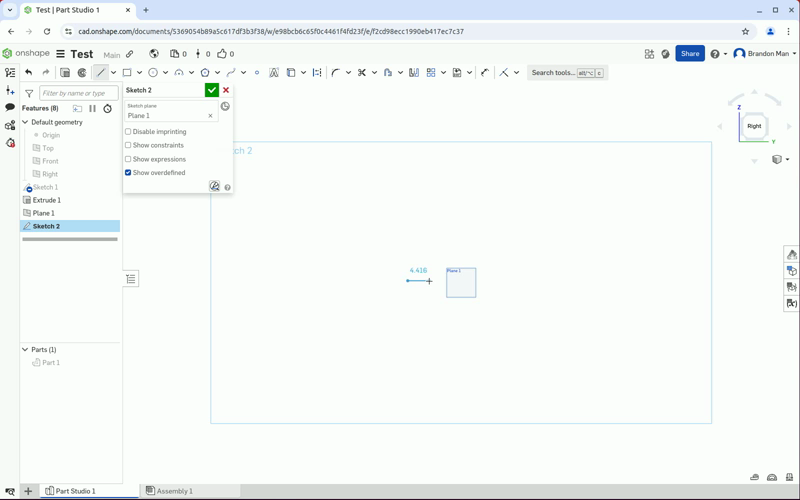
click(429, 280)
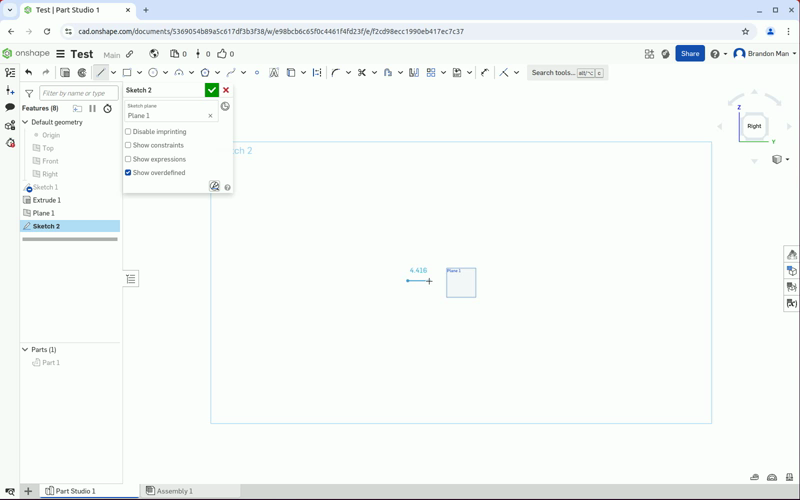
key_up(shift)
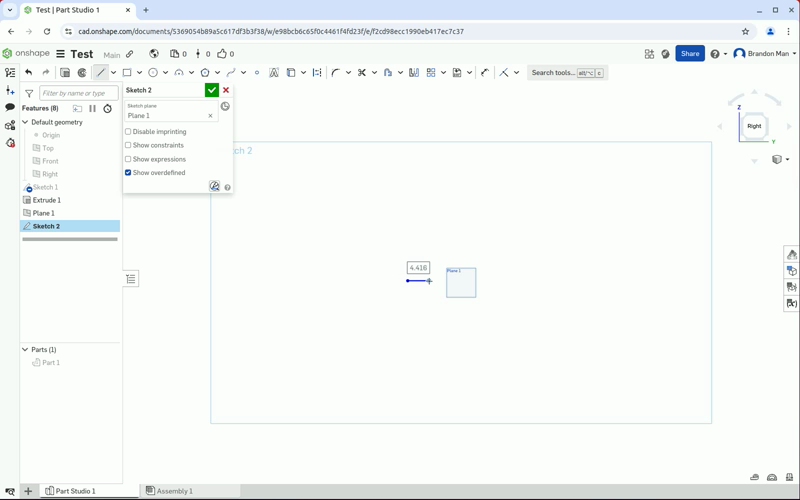
key_down(shift)
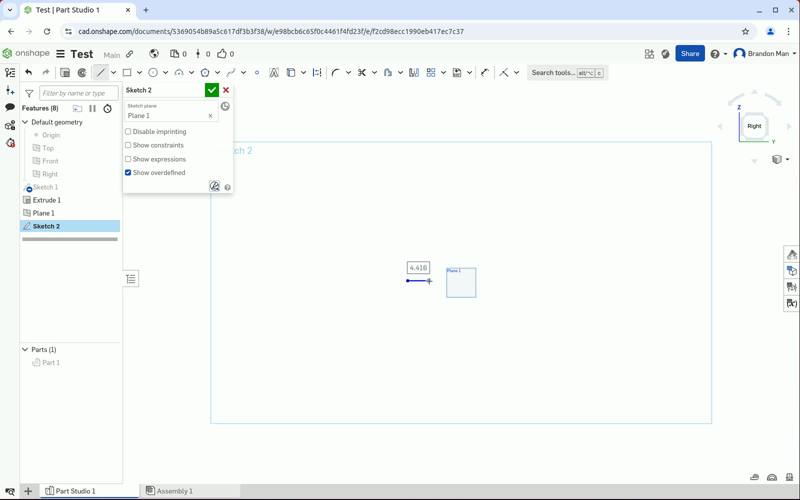
mouse_move(459, 280)
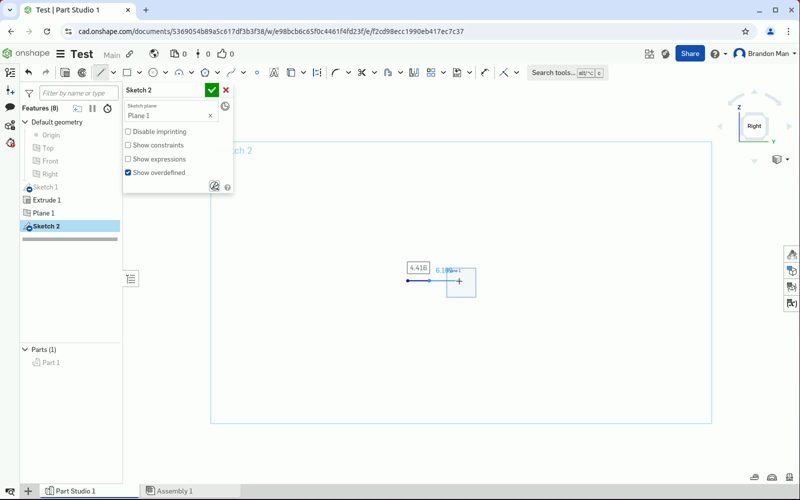
mouse_move(429, 267)
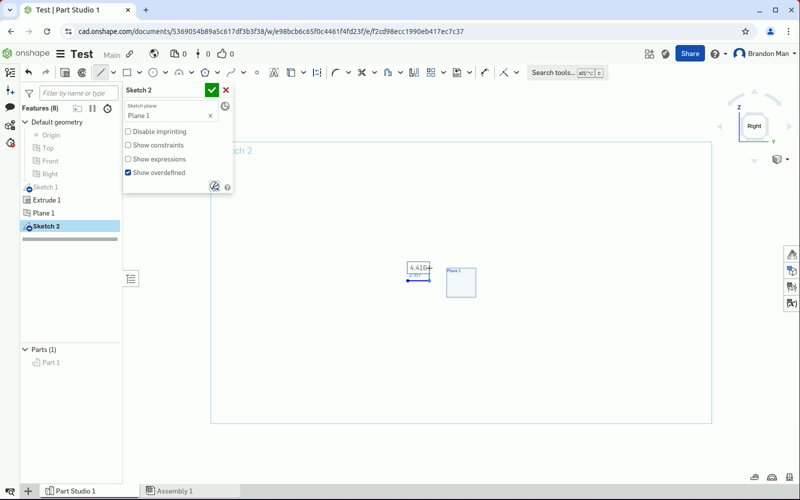
click(429, 267)
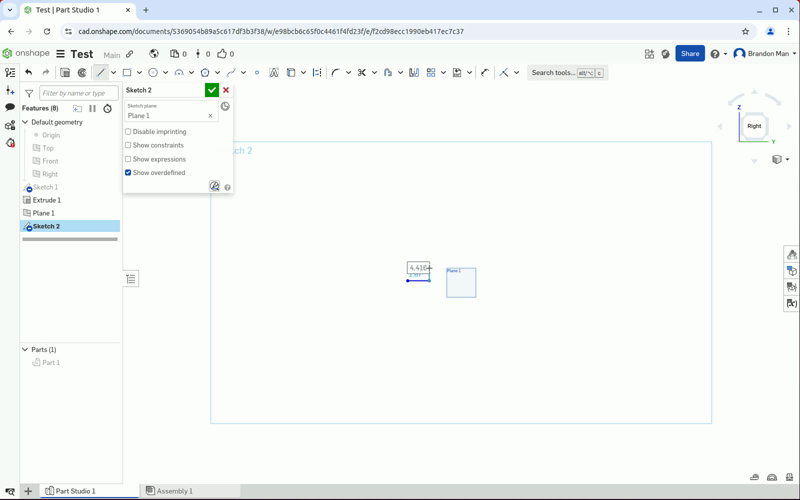
key_up(shift)
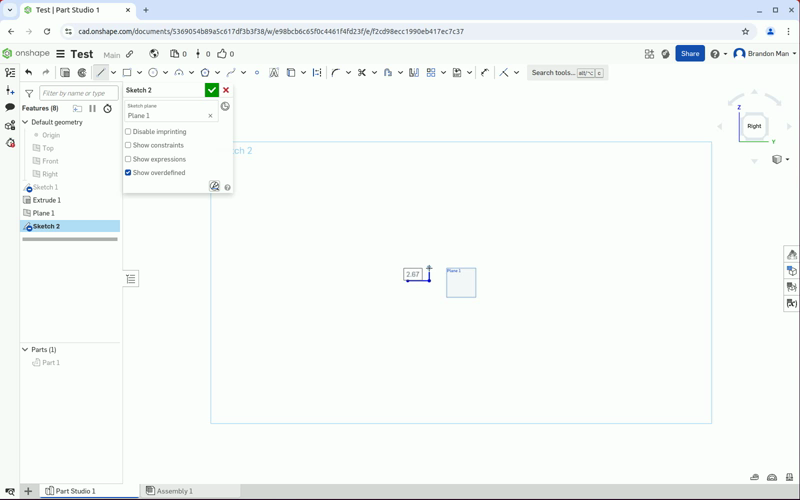
key_down(shift)
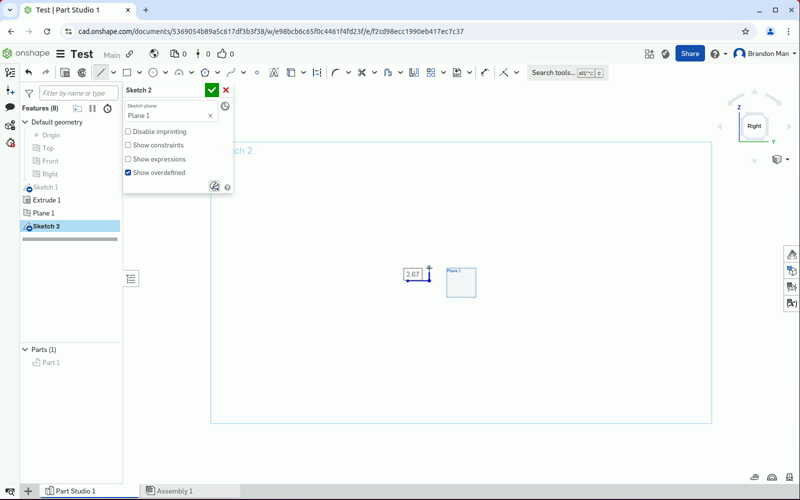
mouse_move(459, 267)
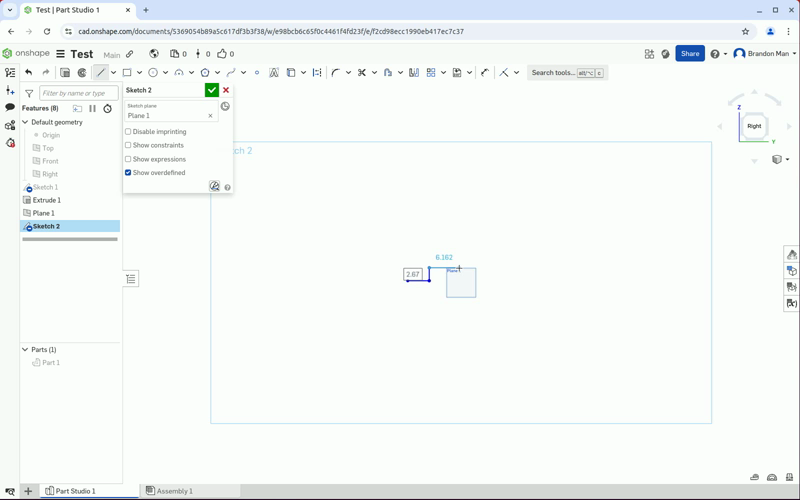
mouse_move(407, 267)
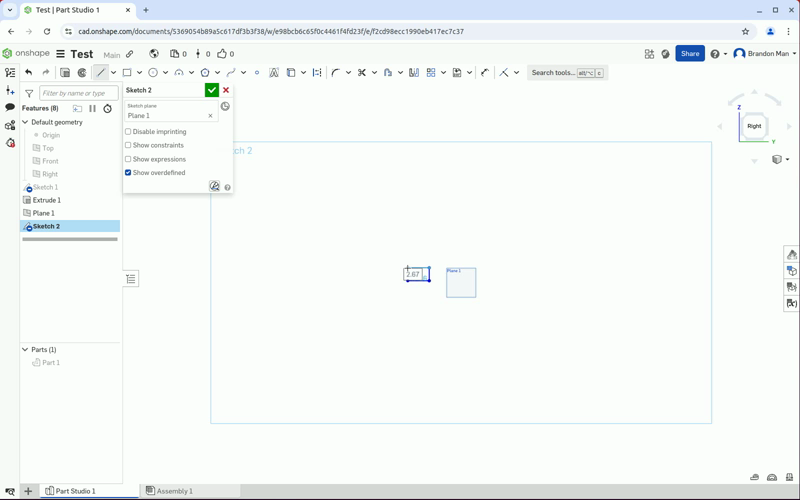
click(407, 267)
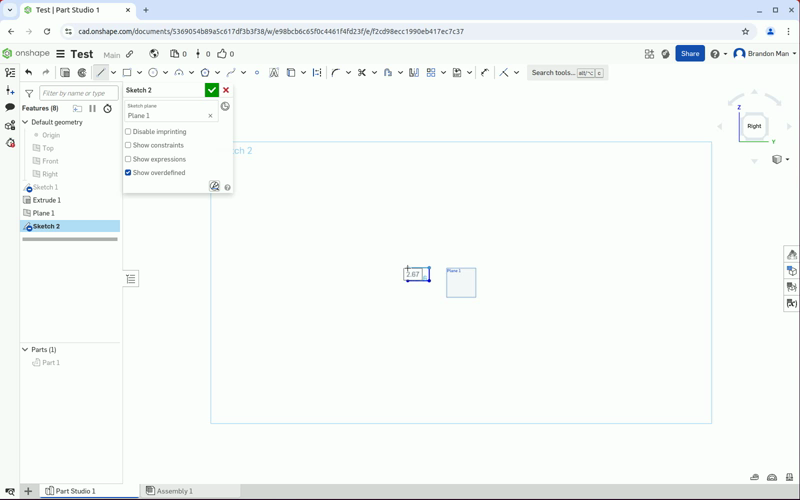
key_up(shift)
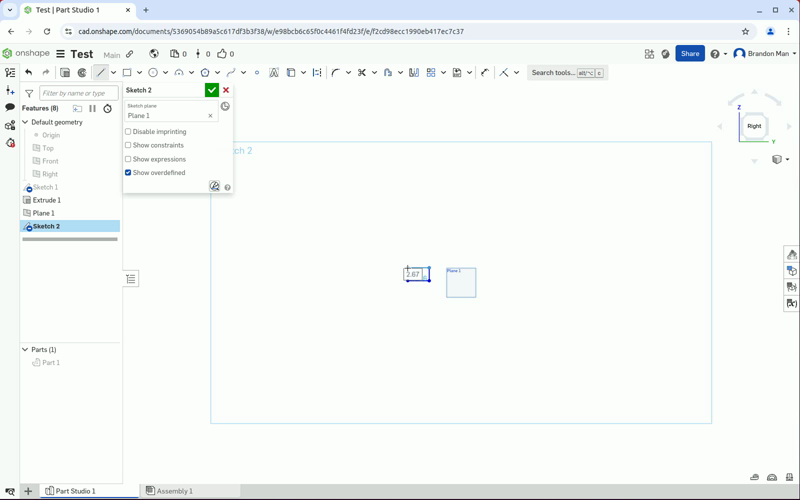
mouse_move(437, 267)
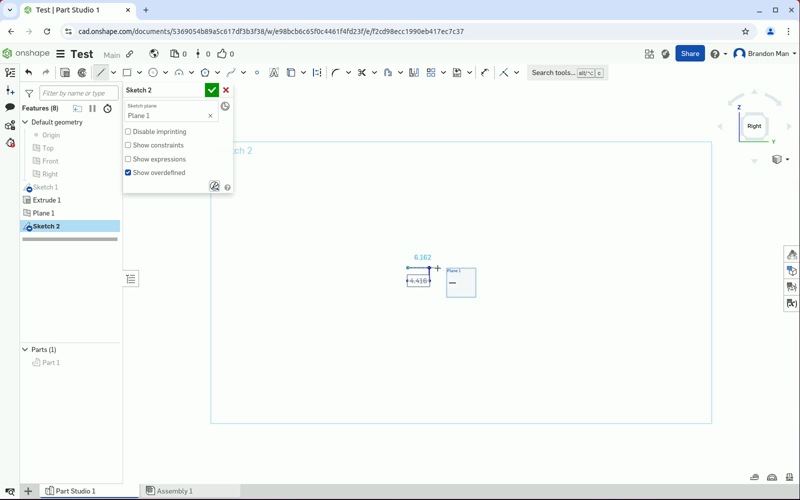
key_down(shift)
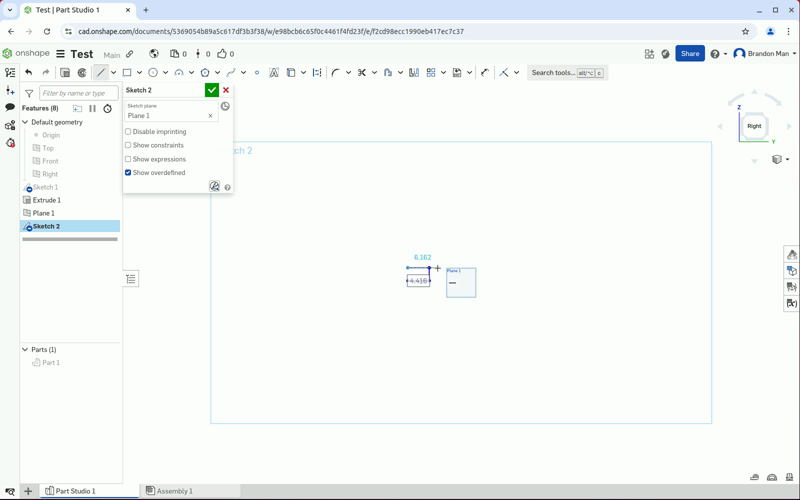
mouse_move(407, 280)
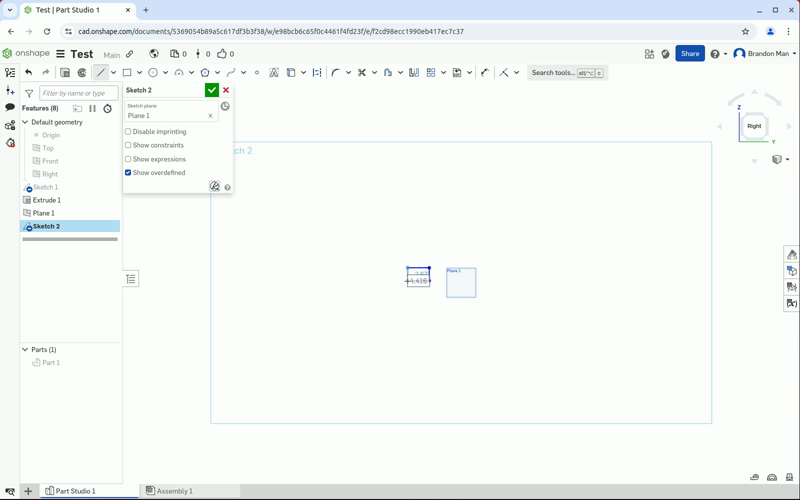
key_up(shift)
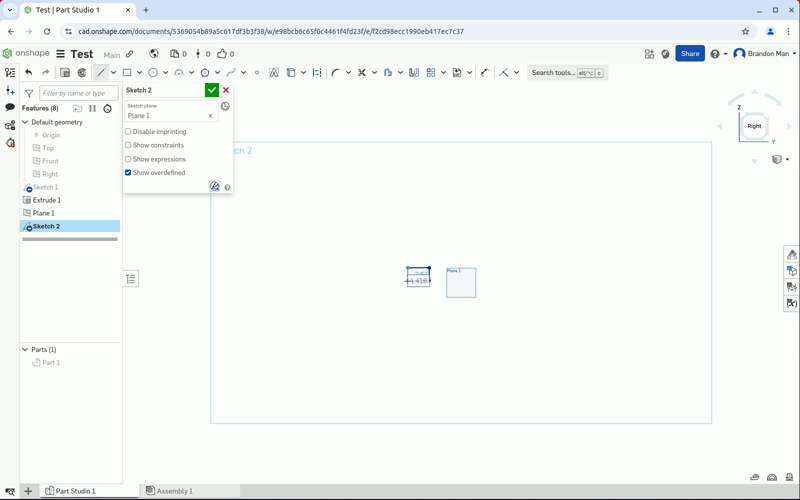
click(407, 280)
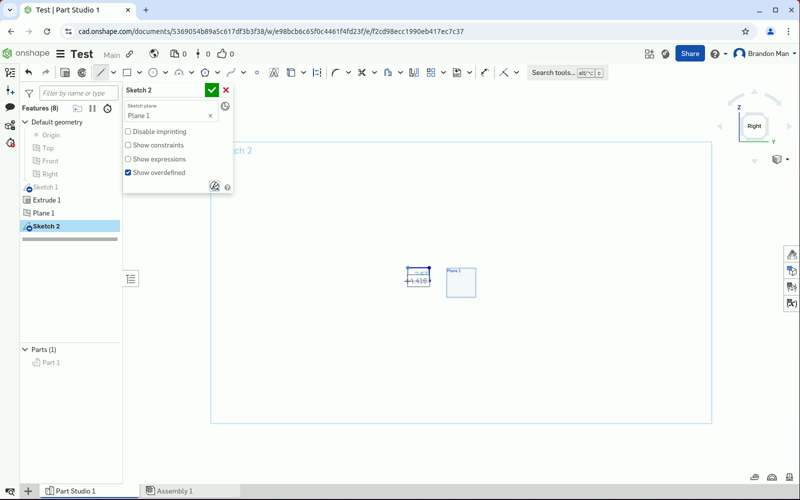
key(esc)
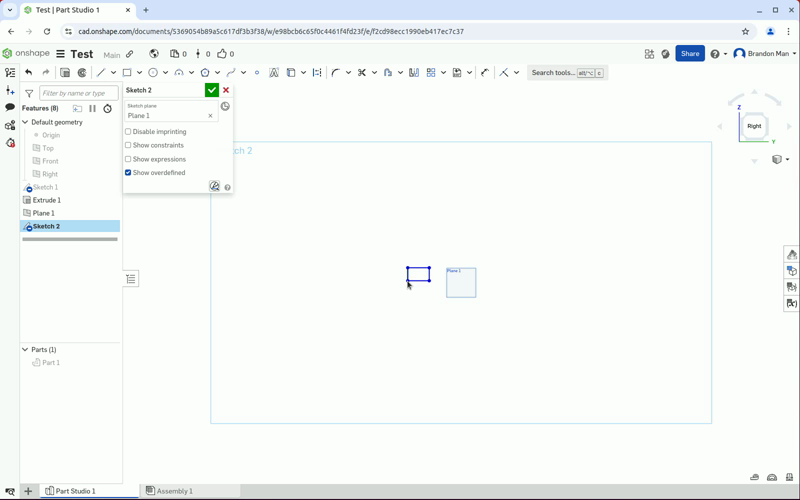
mouse_move(423, 272)
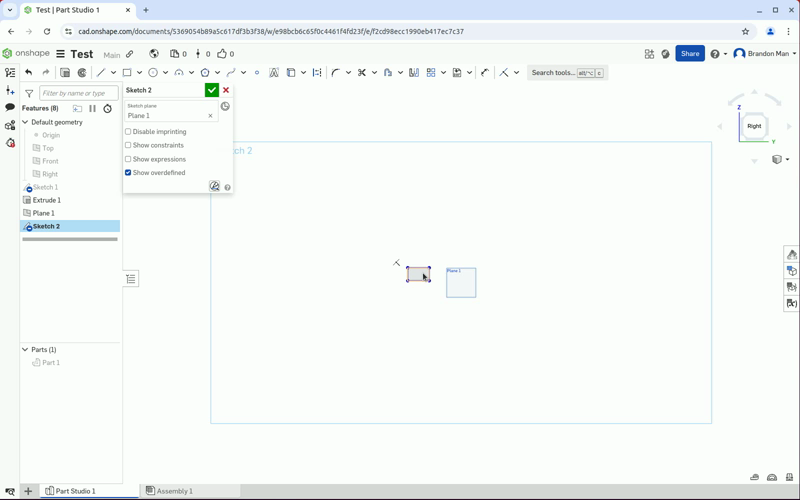
scroll(6)
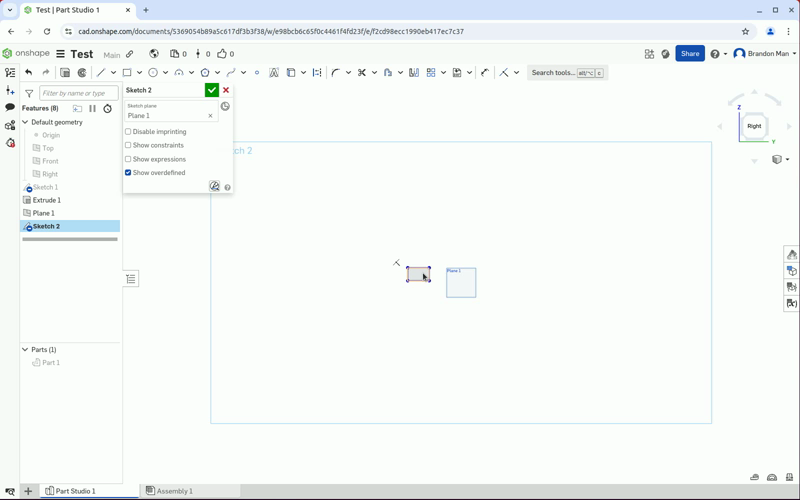
scroll(6)
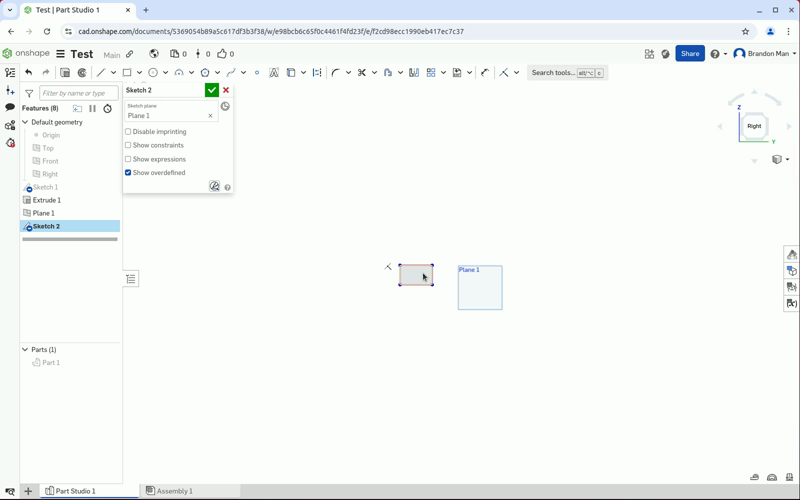
scroll(6)
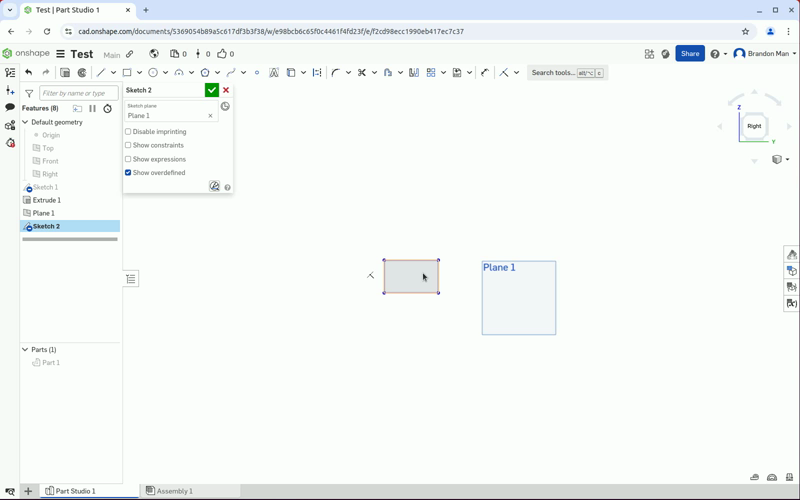
scroll(6)
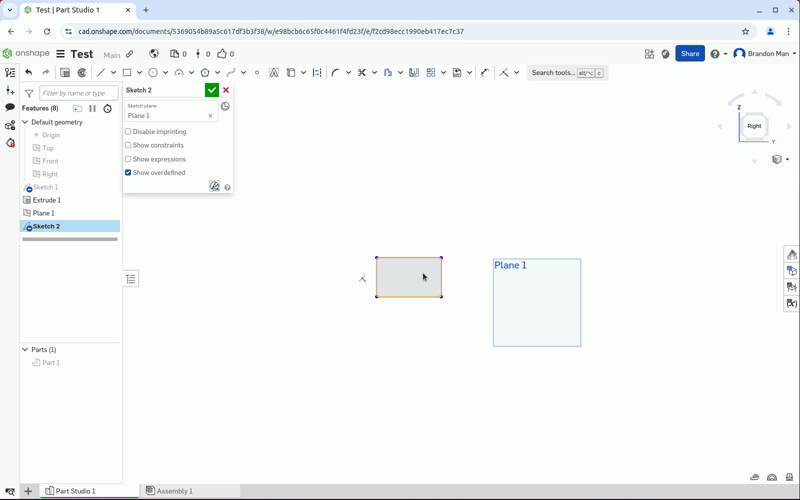
scroll(6)
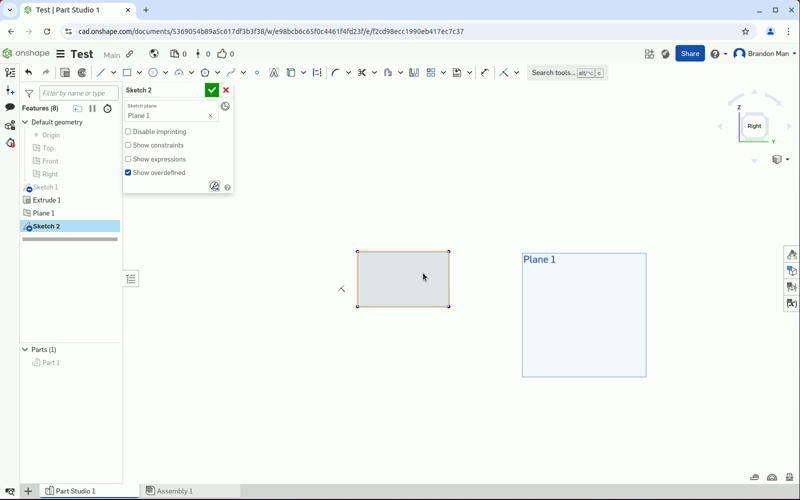
scroll(6)
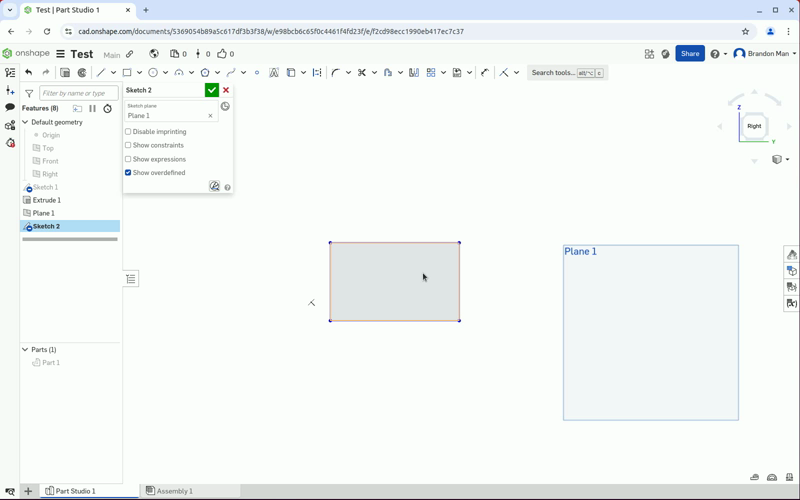
scroll(6)
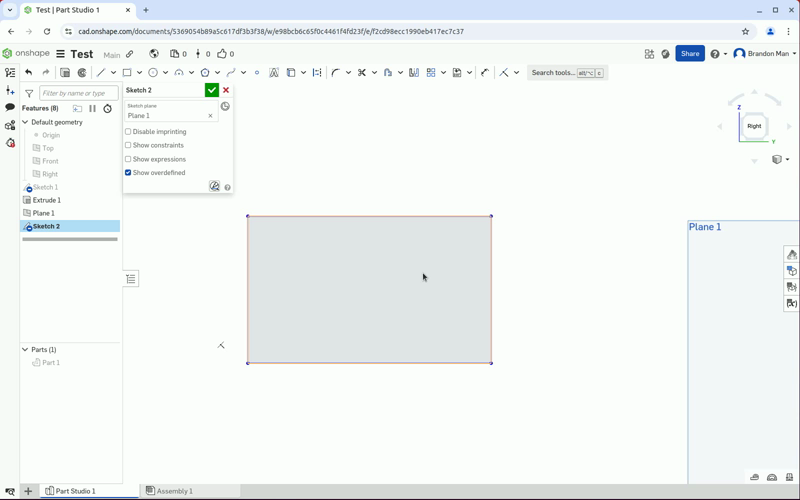
click(423, 272)
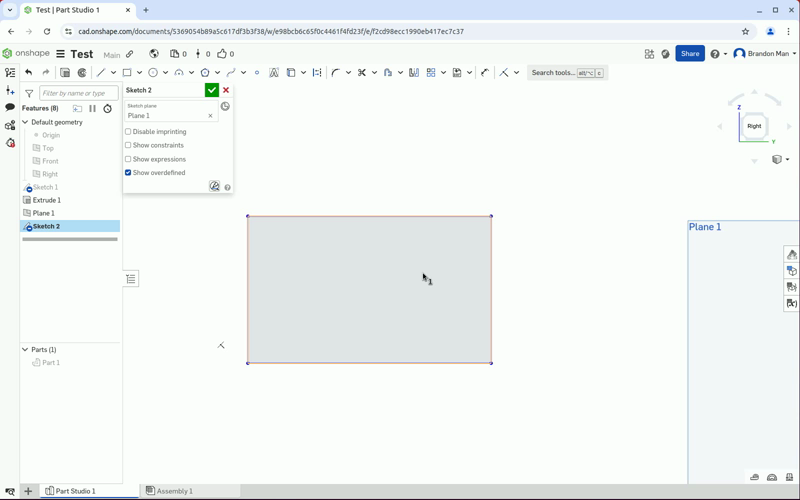
scroll(-6)
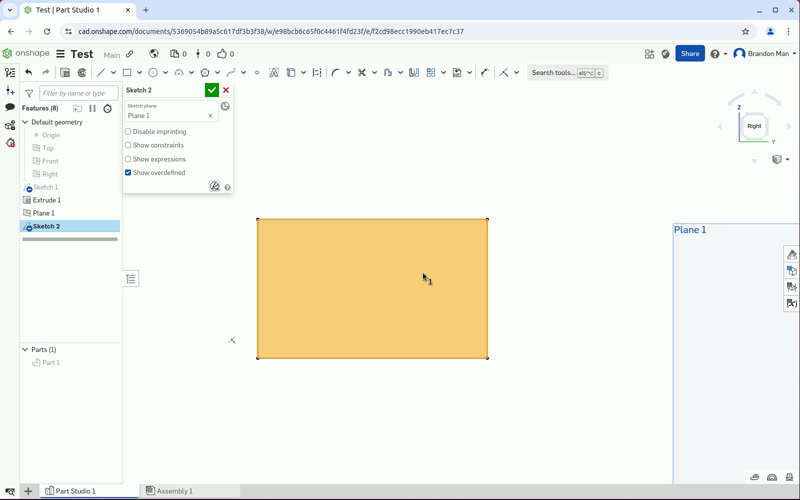
scroll(-6)
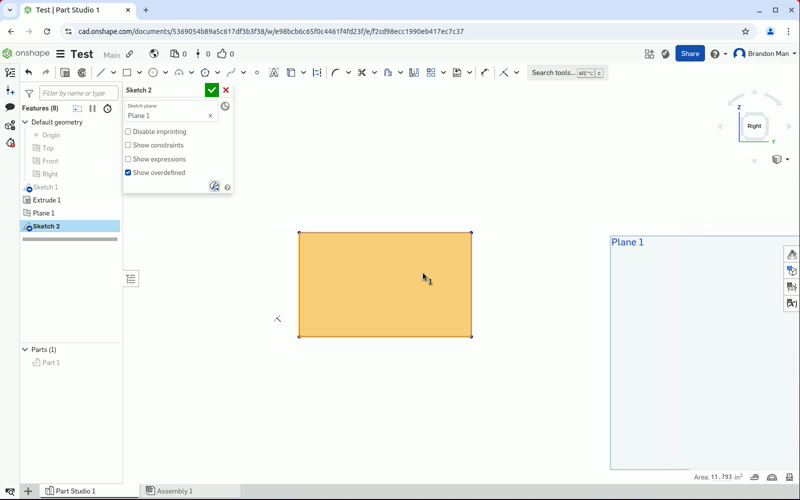
scroll(-6)
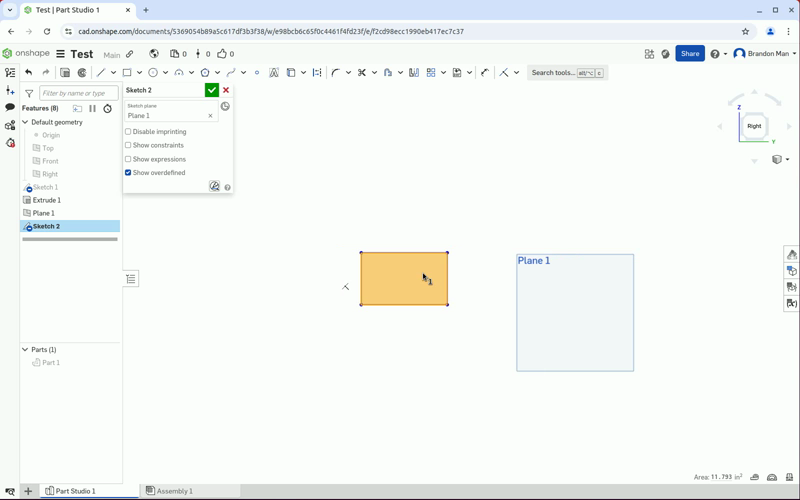
scroll(-6)
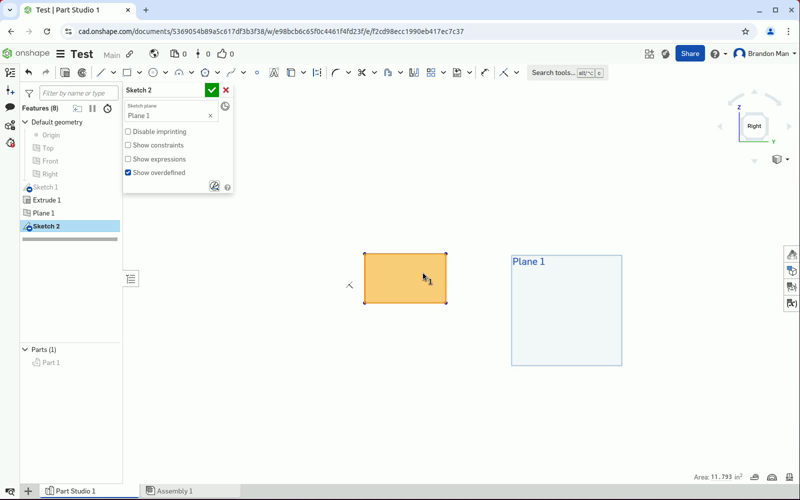
scroll(-6)
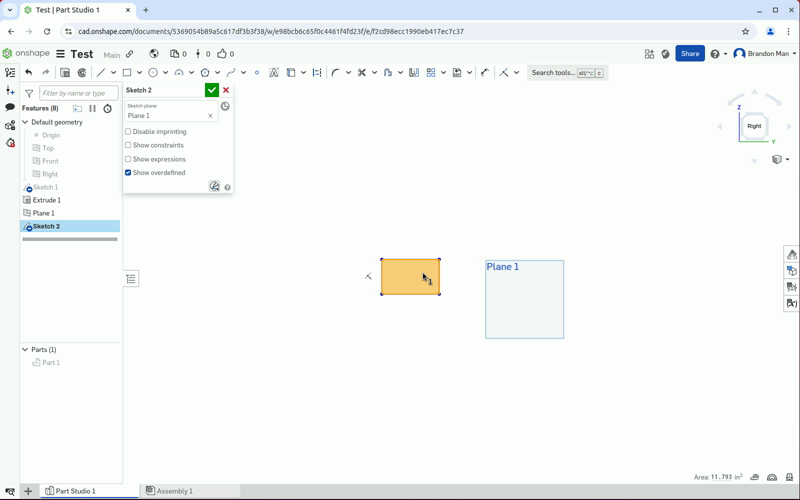
scroll(-6)
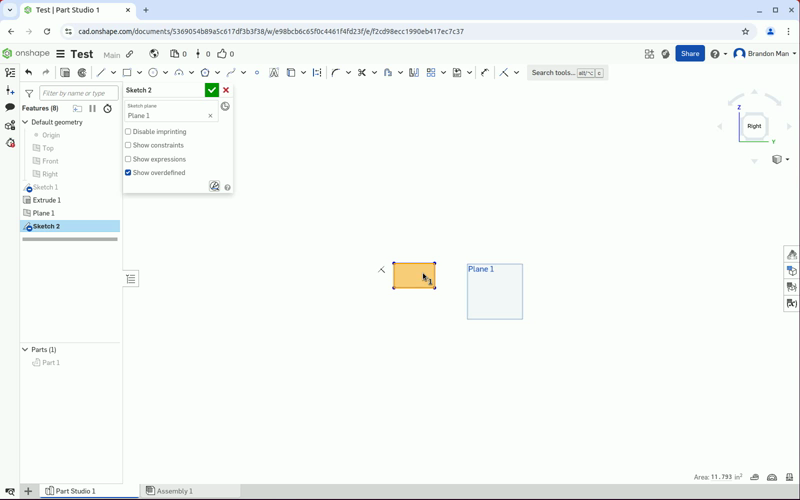
scroll(-6)
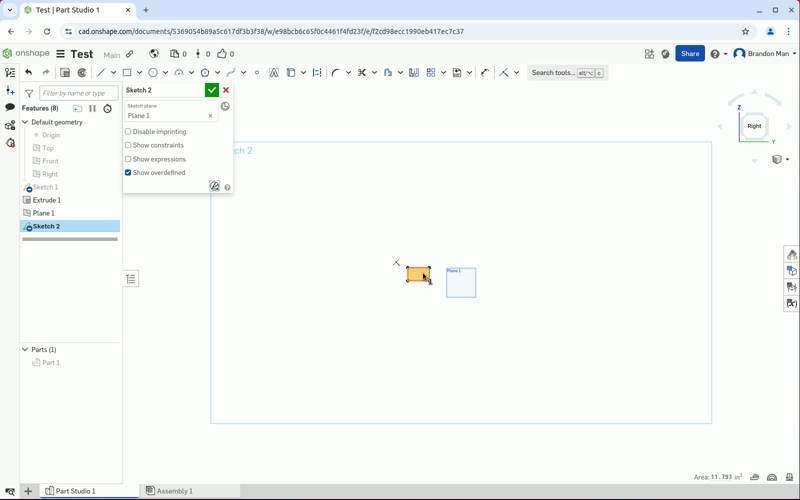
mouse_move(73, 352)
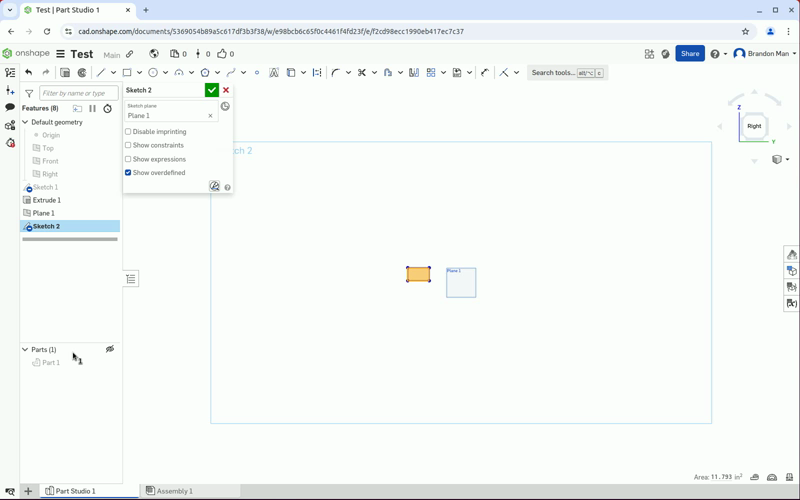
key(shift+y)
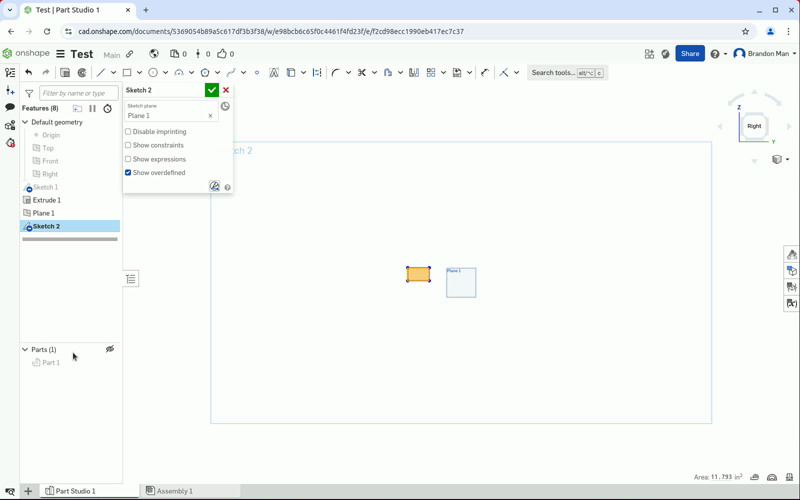
key(shift+e)
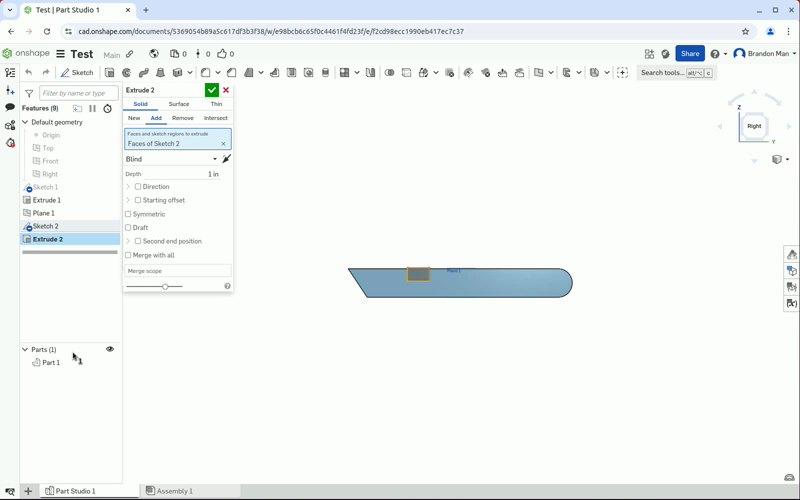
mouse_move(143, 106)
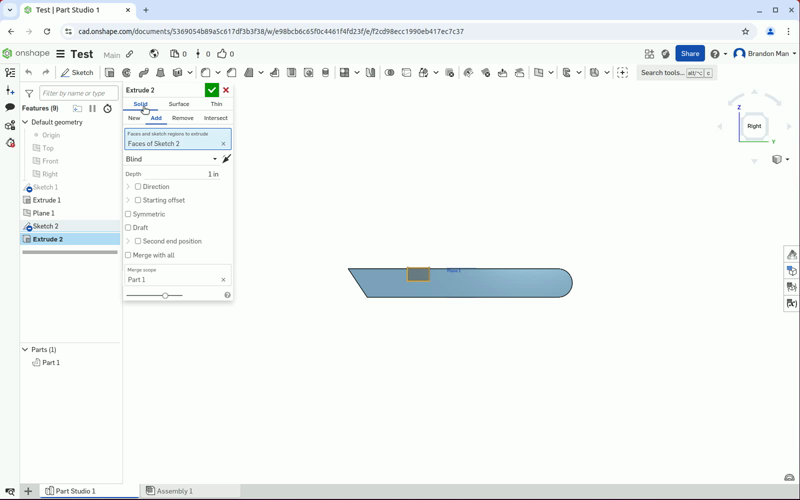
click(143, 106)
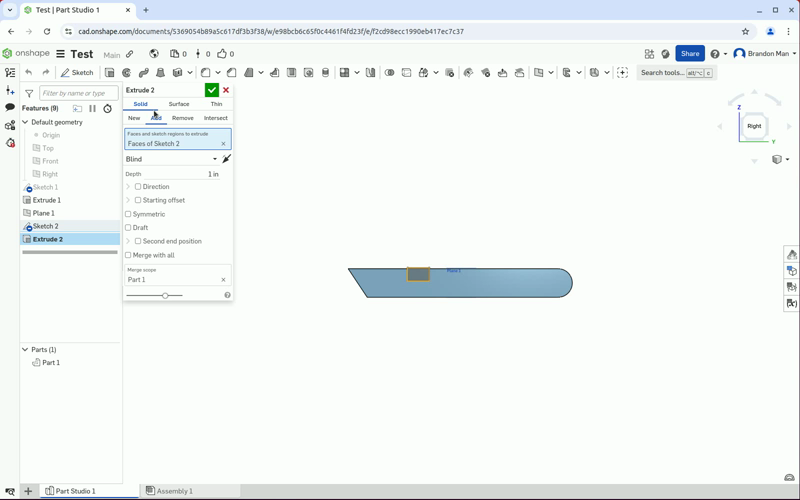
mouse_move(186, 120)
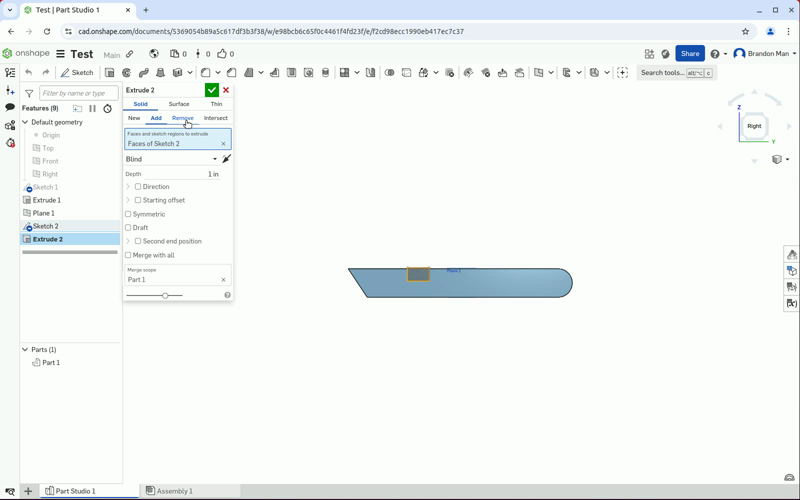
click(186, 120)
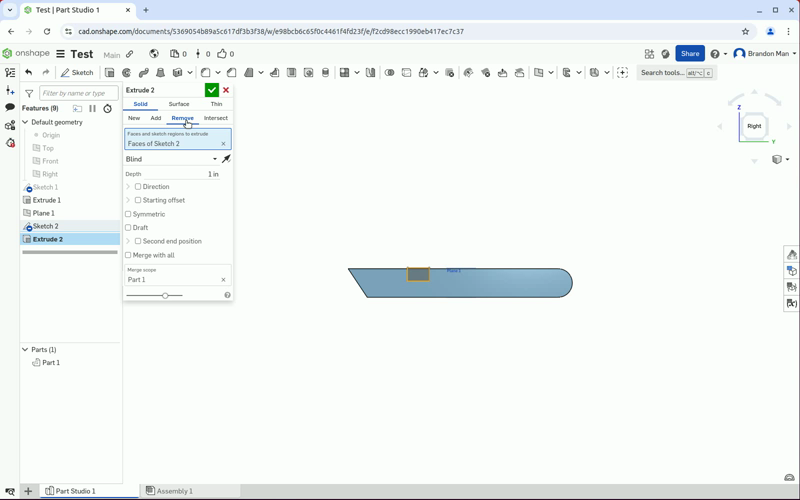
key(tab, 4)
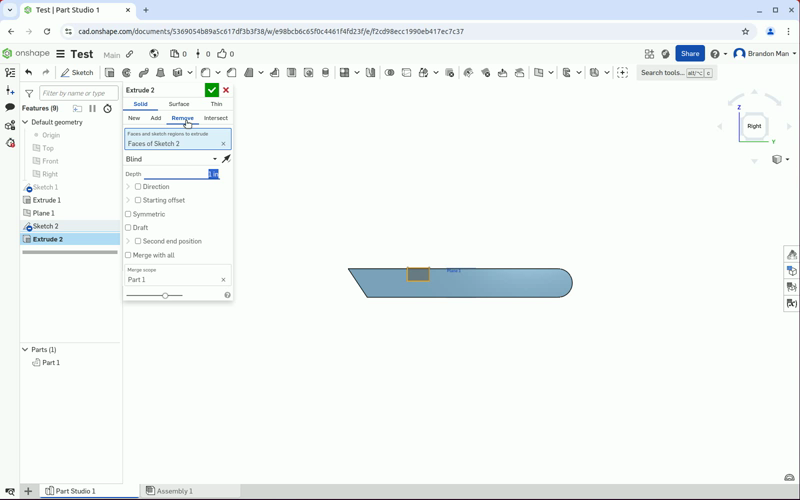
text(3.37)
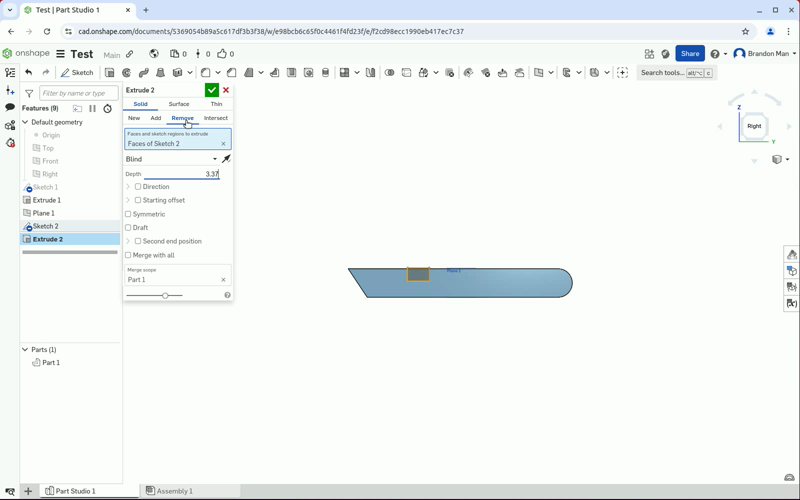
key(tab, 6)
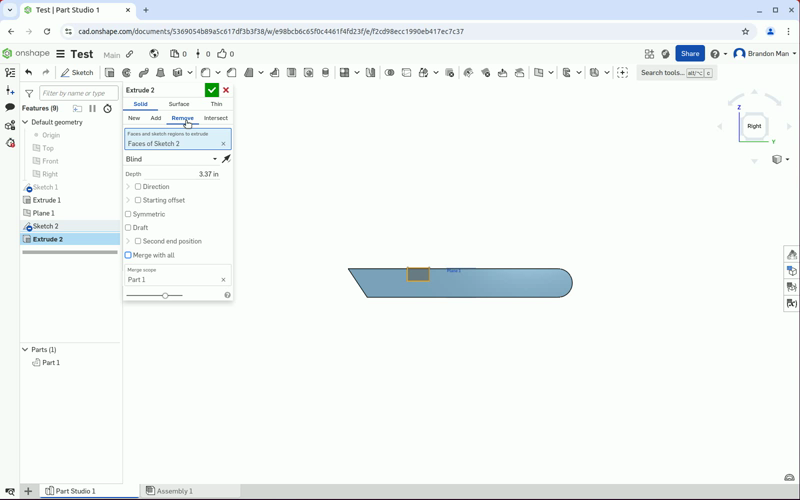
key(space)
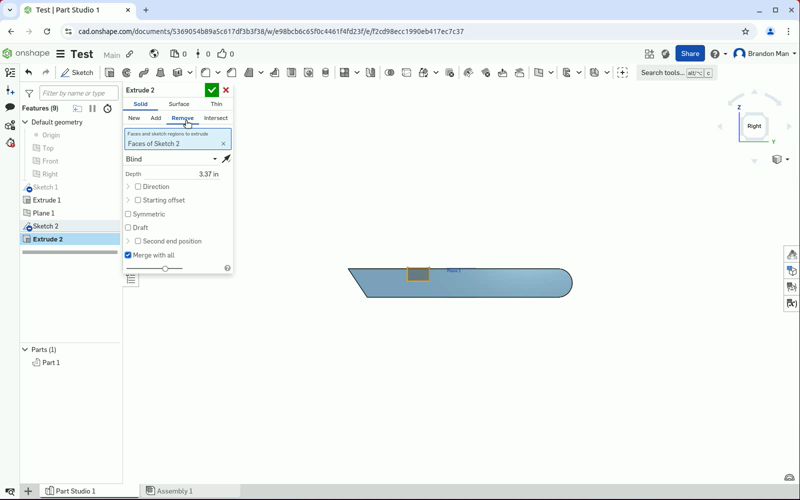
key(enter)
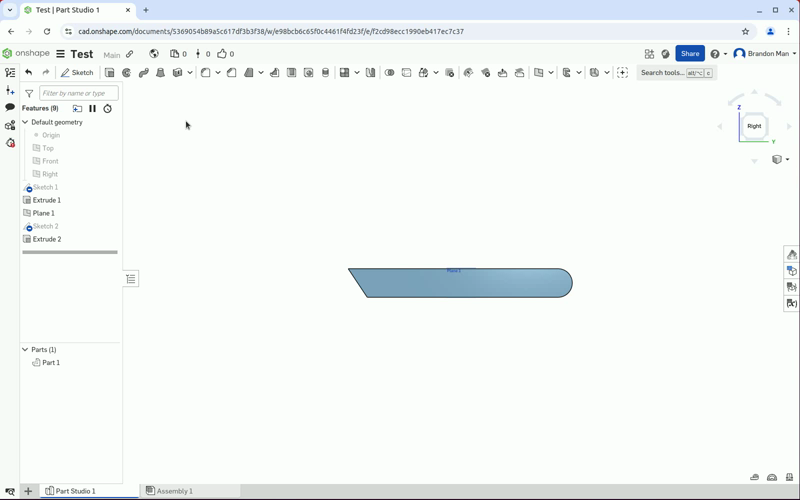
key(shift+h)
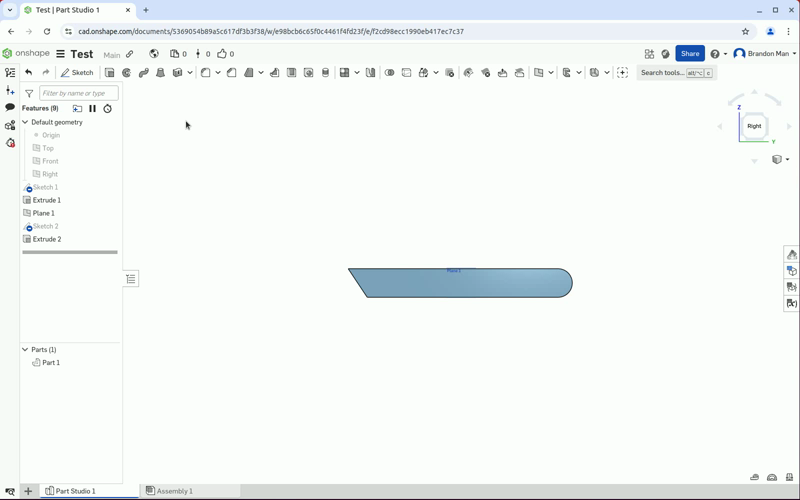
key(shift+h)
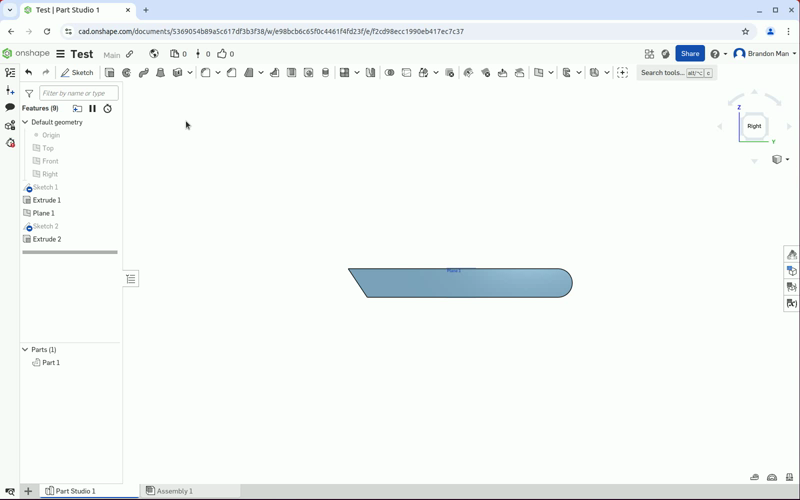
mouse_move(73, 189)
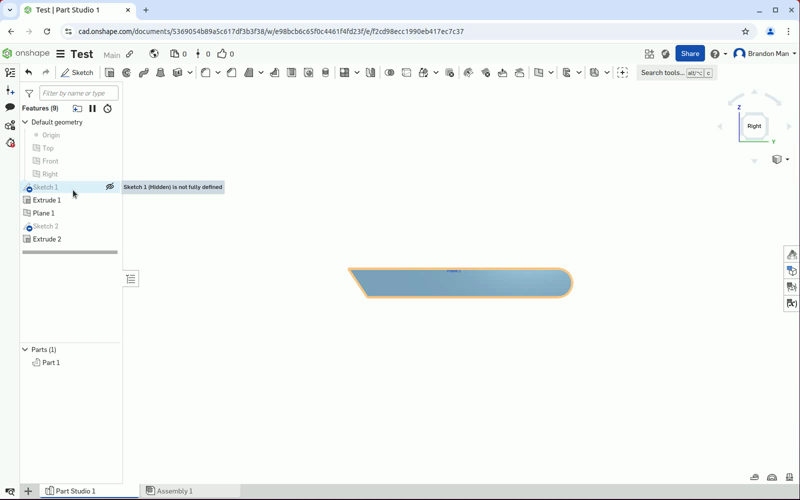
click(73, 189)
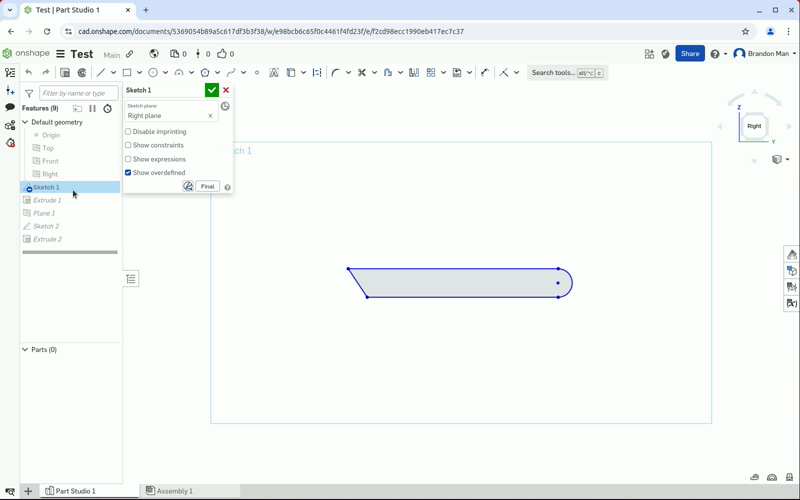
mouse_move(229, 92)
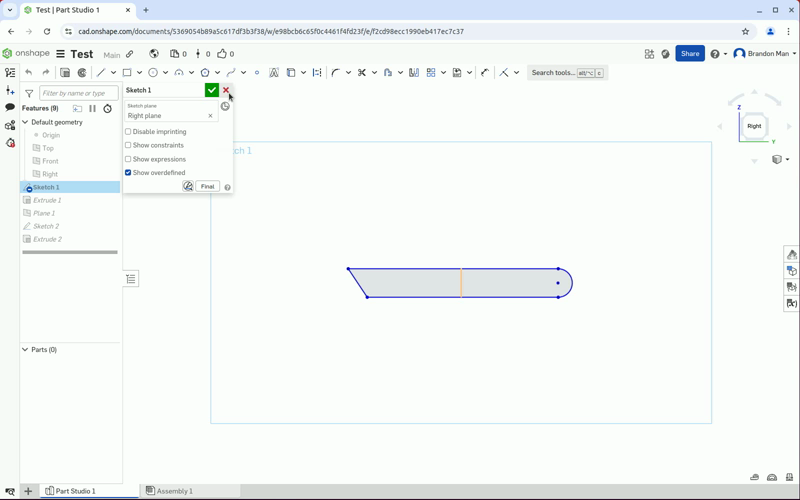
click(229, 92)
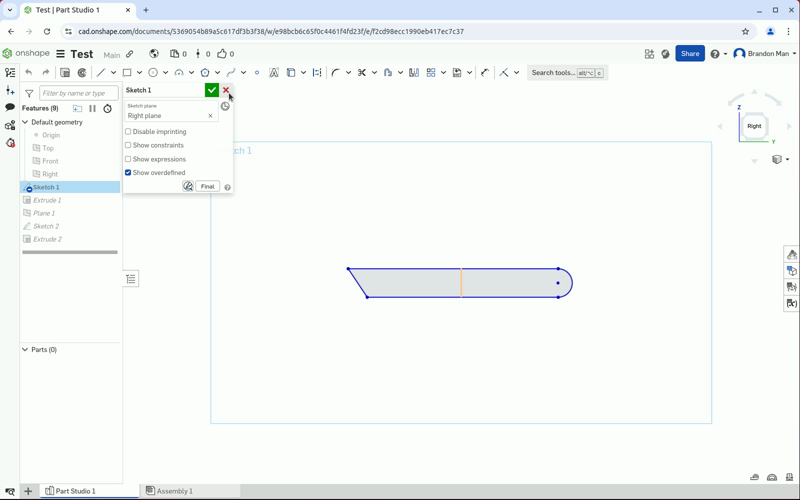
key(shift+s)
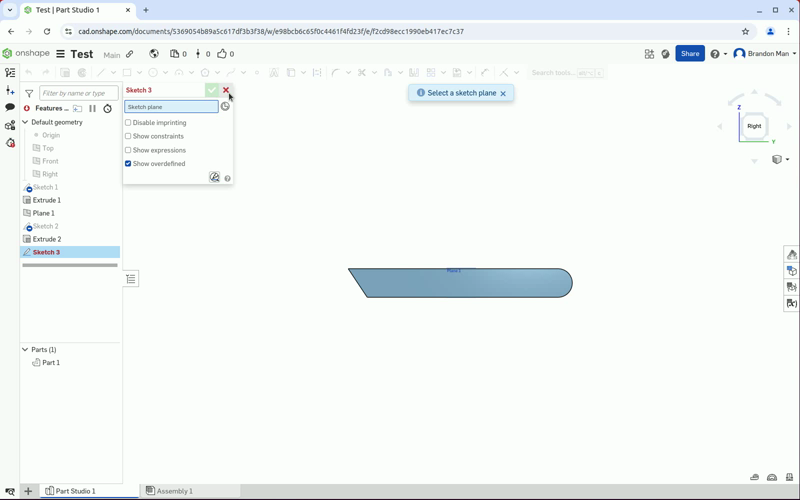
mouse_move(73, 215)
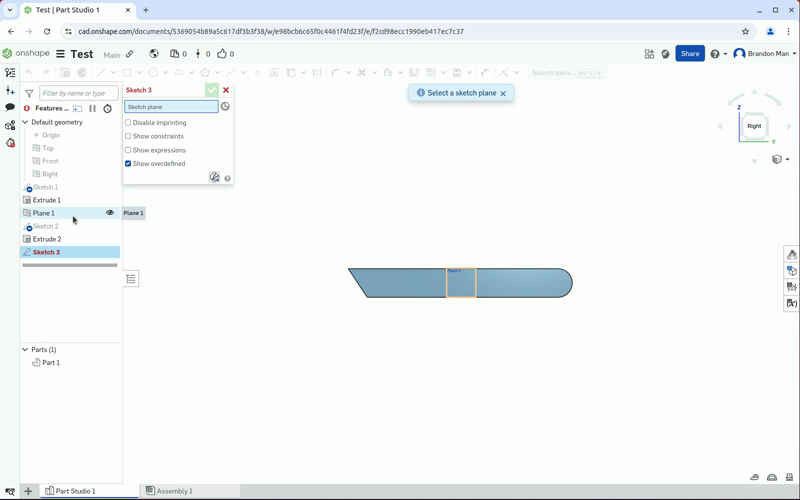
click(73, 215)
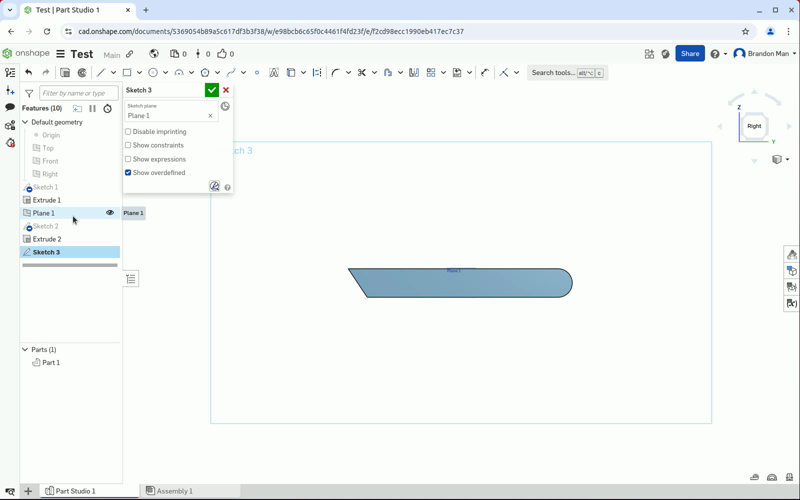
mouse_move(73, 352)
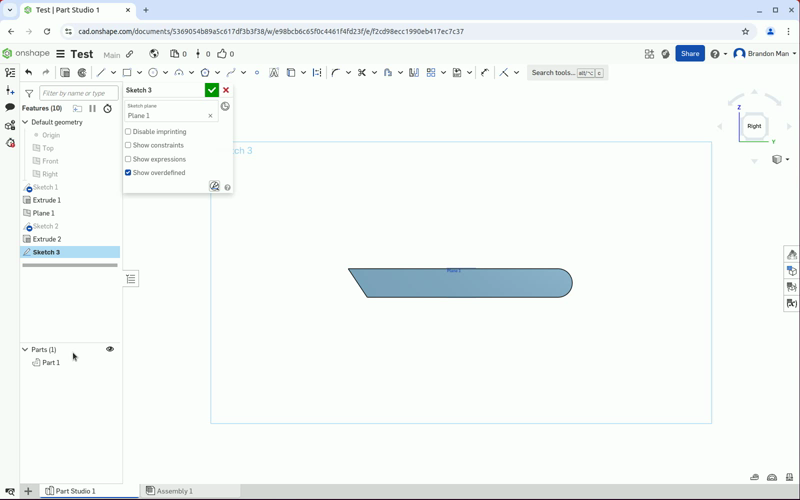
key(y)
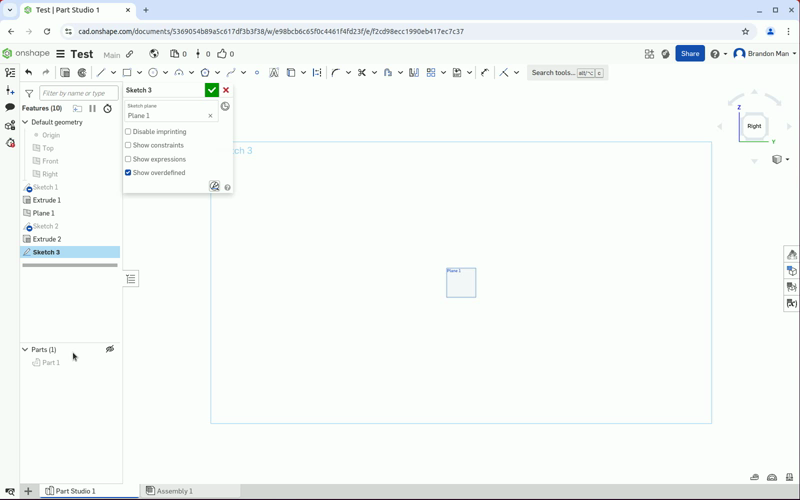
key(l)
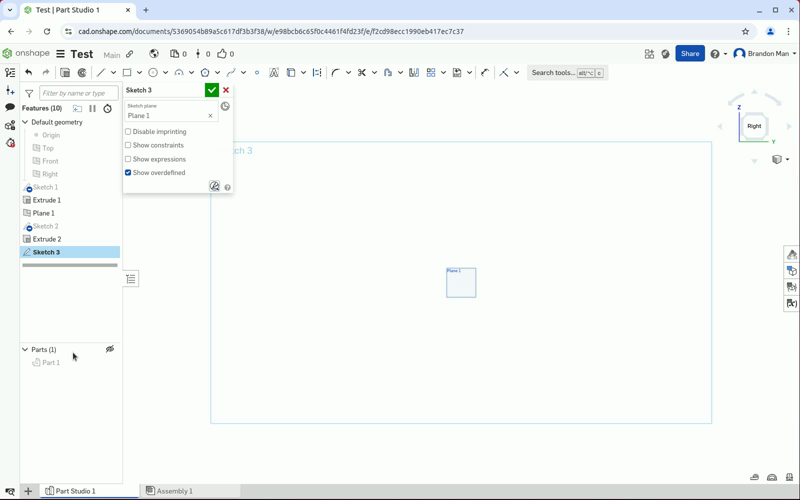
key_down(shift)
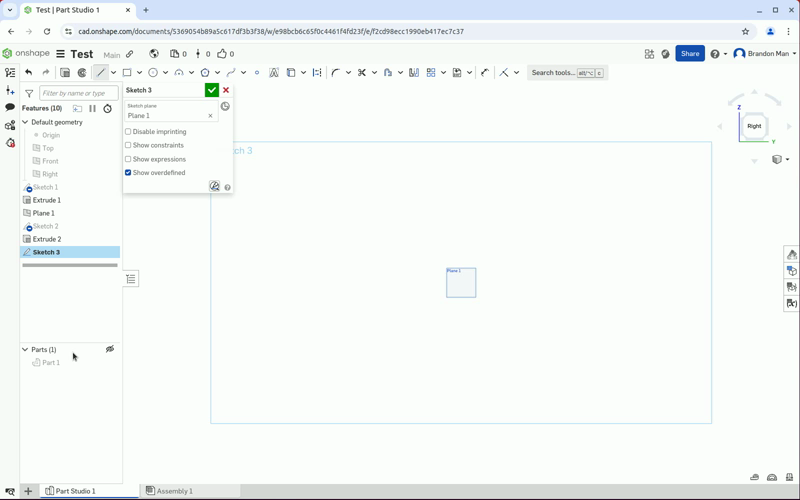
mouse_move(505, 280)
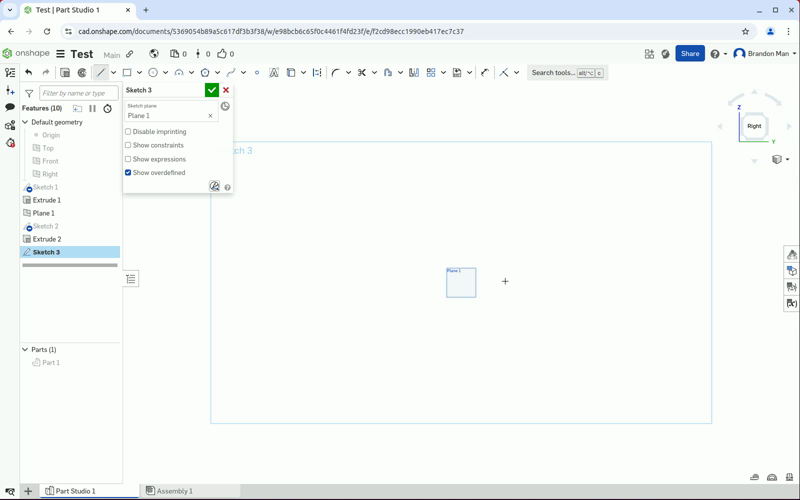
click(505, 280)
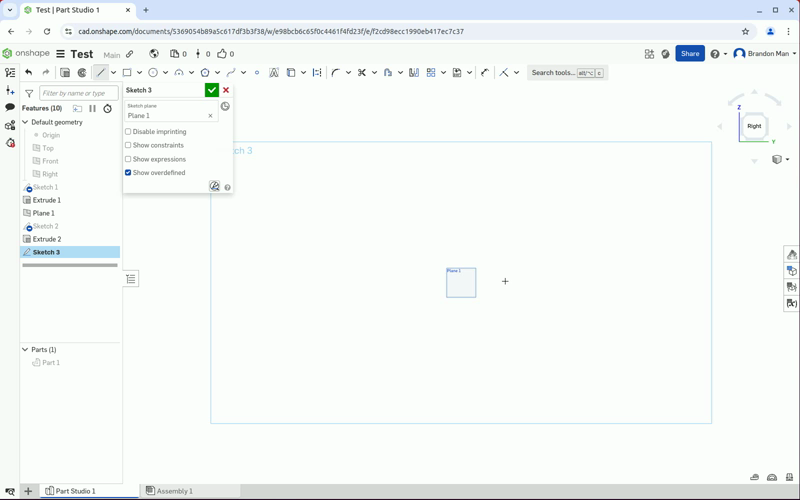
key_up(shift)
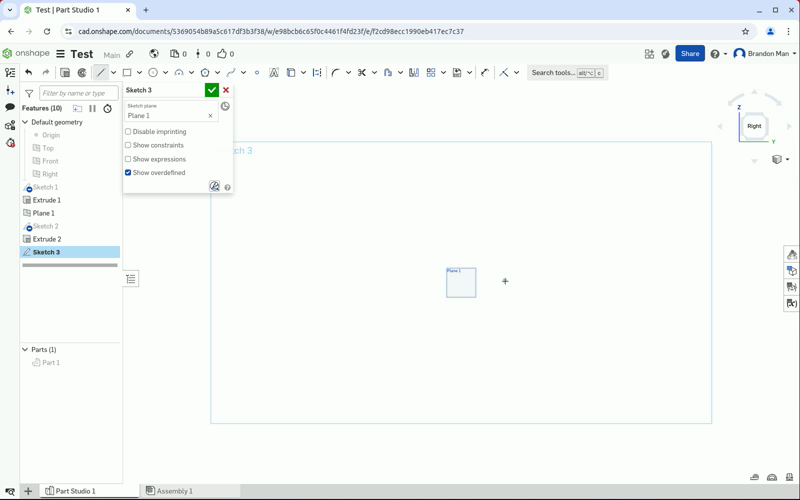
key_down(shift)
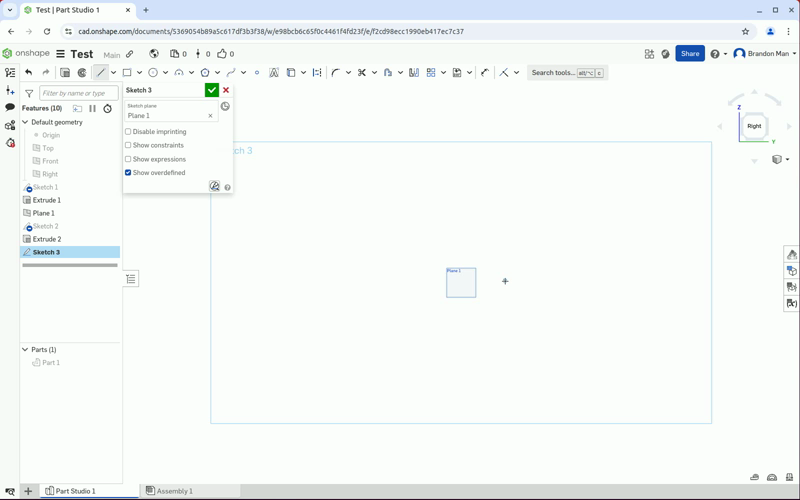
mouse_move(535, 280)
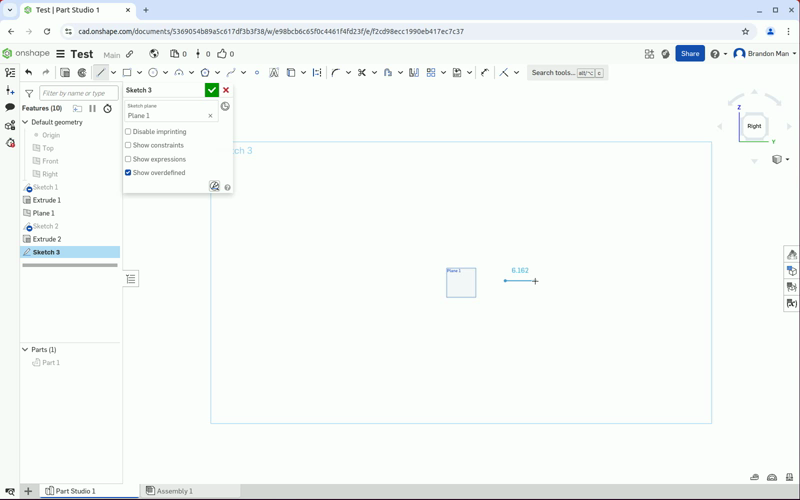
mouse_move(526, 280)
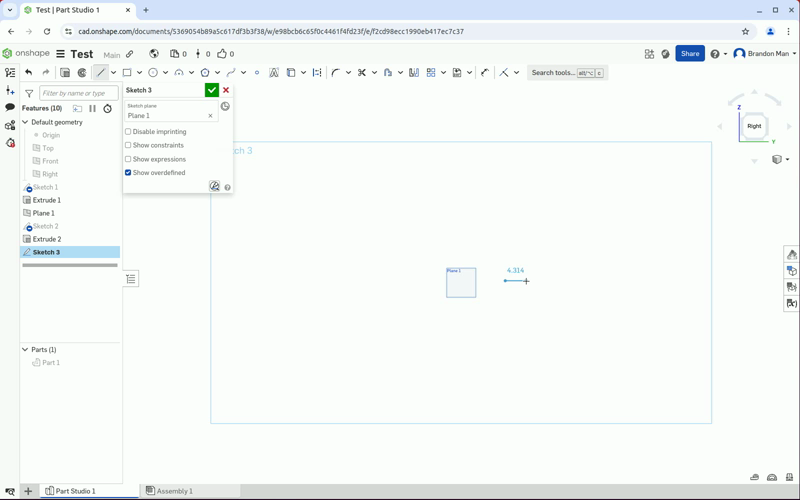
click(526, 280)
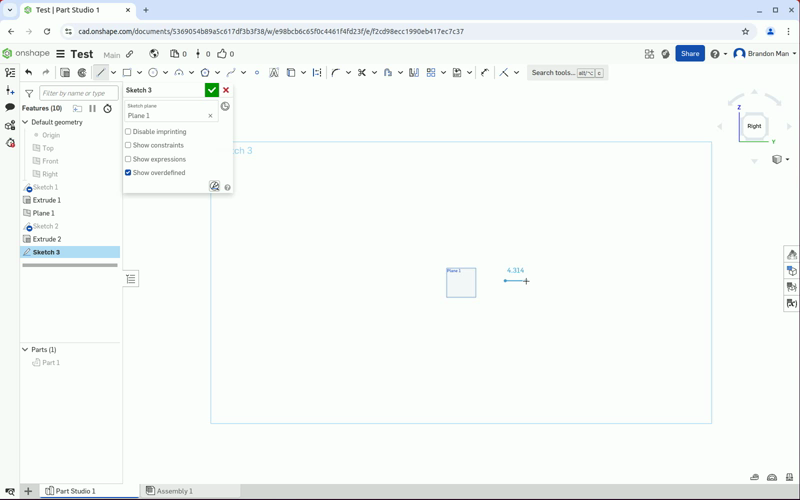
key_up(shift)
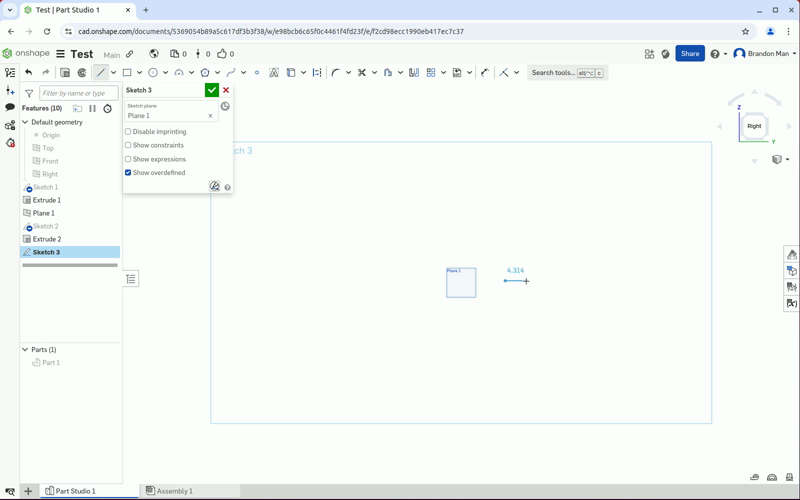
key_down(shift)
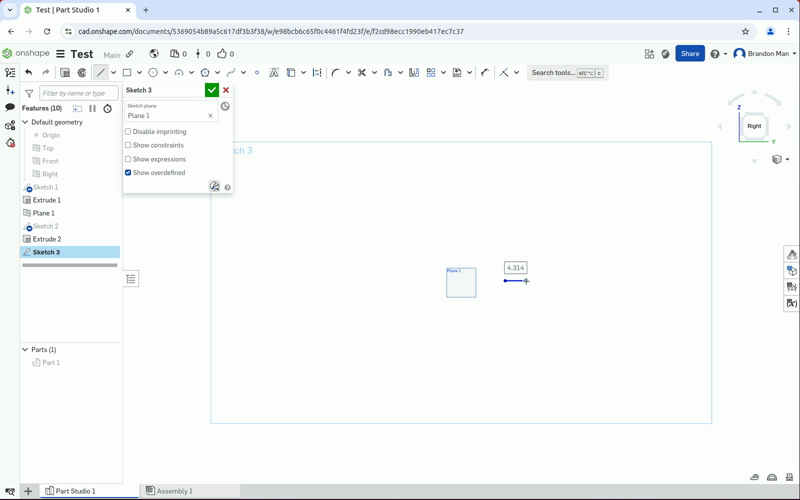
mouse_move(556, 280)
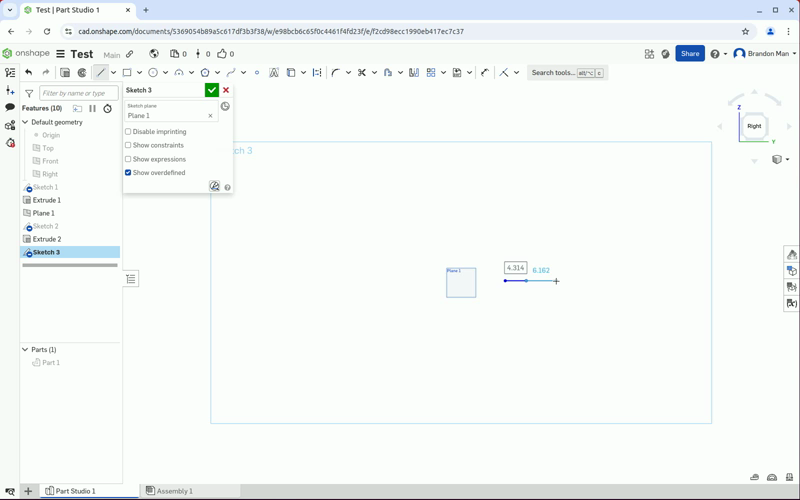
mouse_move(526, 267)
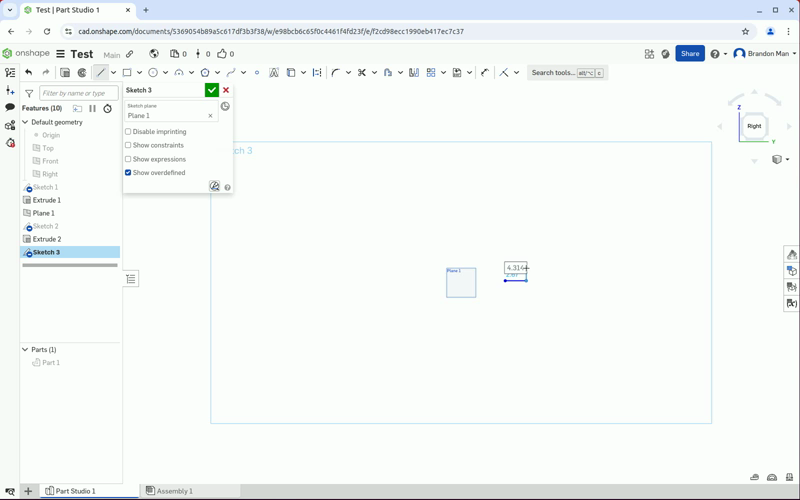
click(526, 267)
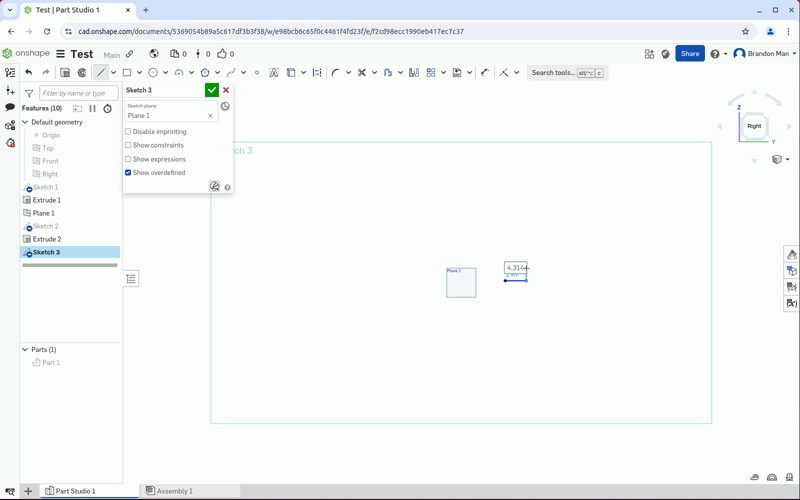
key_up(shift)
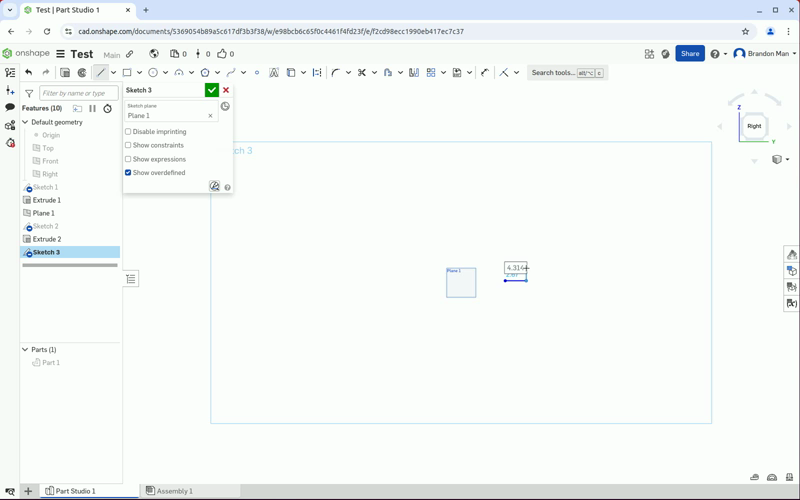
key_down(shift)
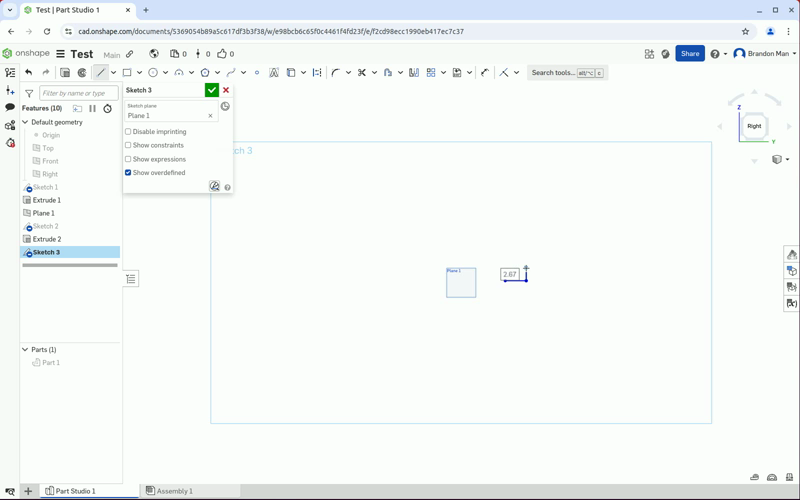
mouse_move(556, 267)
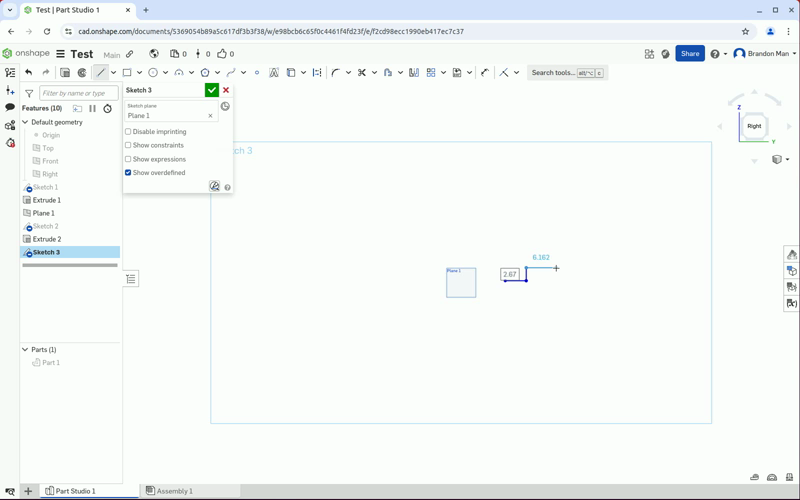
mouse_move(505, 267)
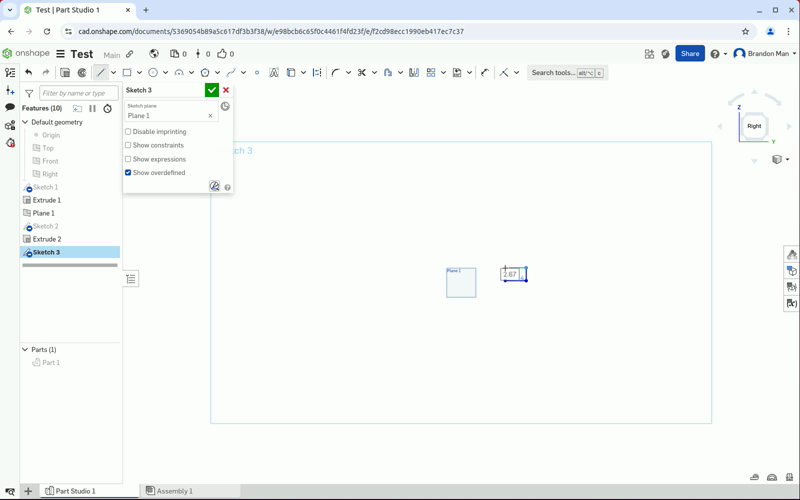
click(505, 267)
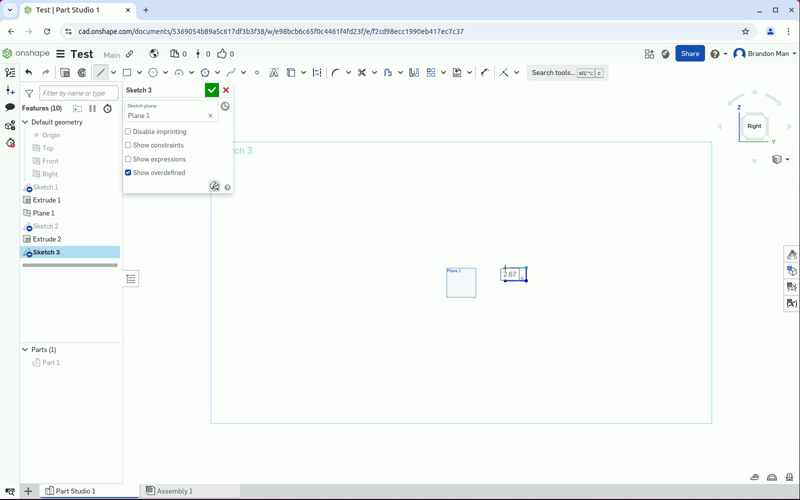
key_up(shift)
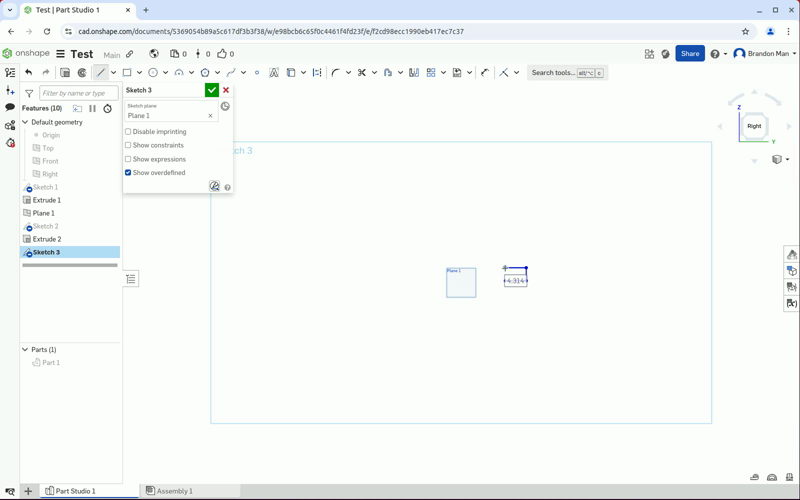
mouse_move(535, 267)
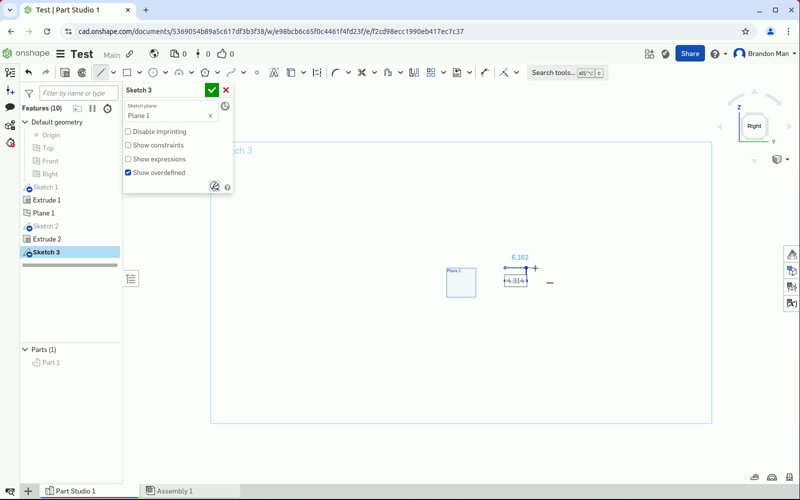
key_down(shift)
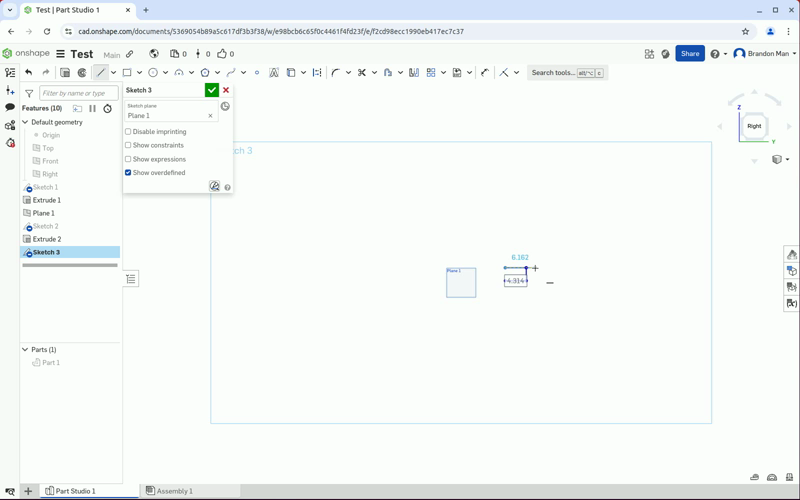
mouse_move(505, 280)
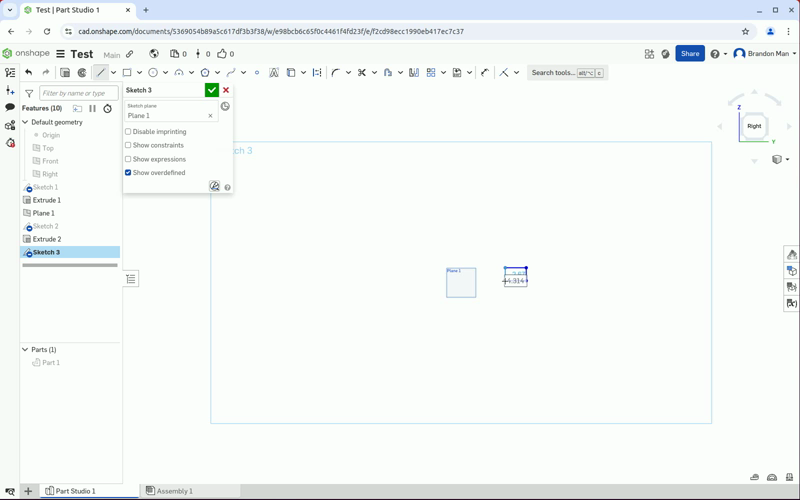
key_up(shift)
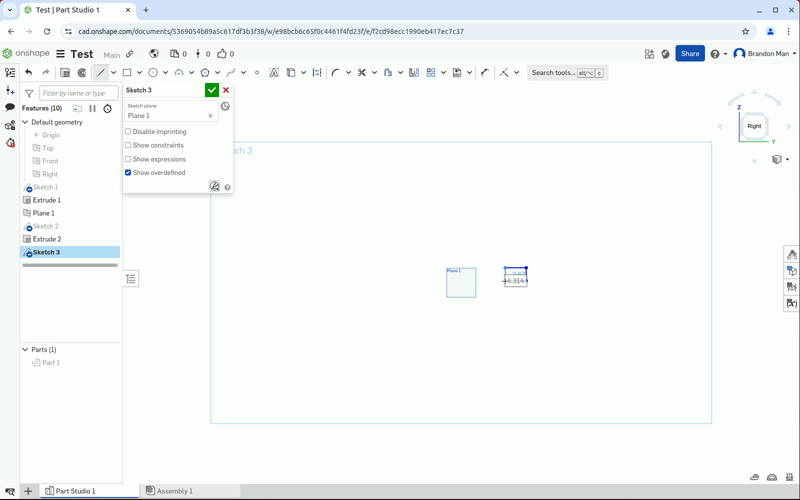
click(505, 280)
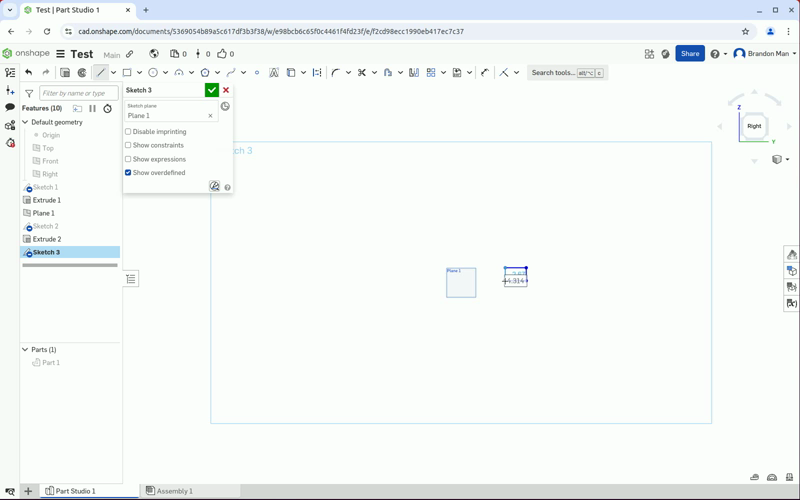
key(esc)
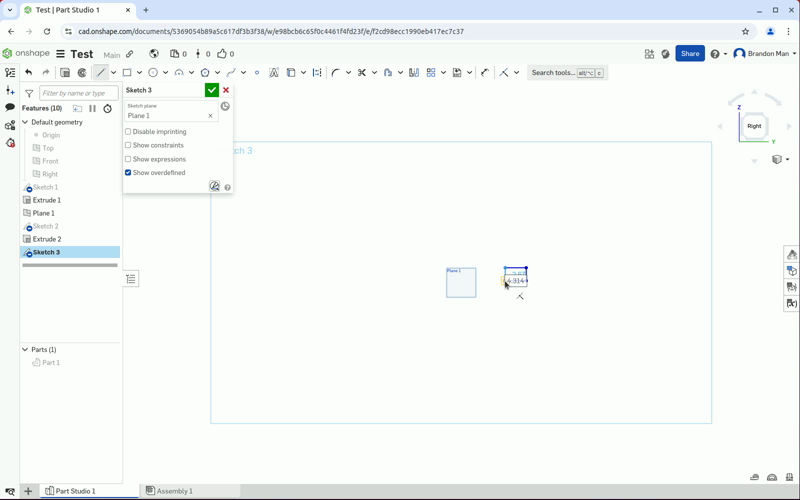
mouse_move(516, 271)
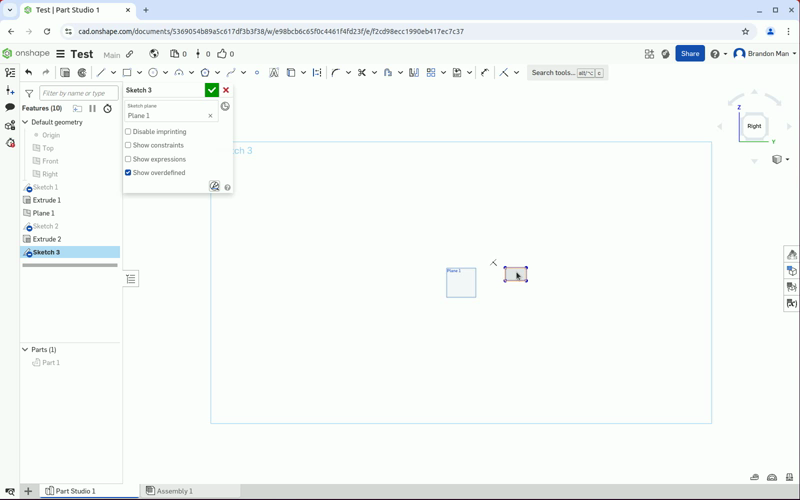
scroll(6)
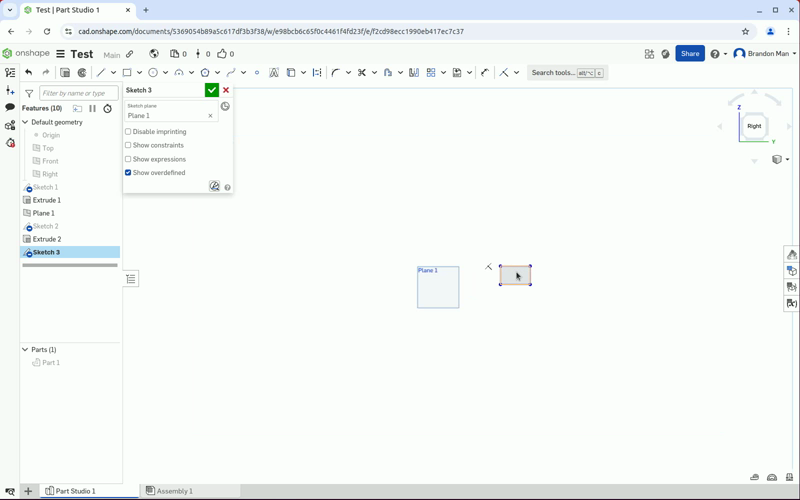
scroll(6)
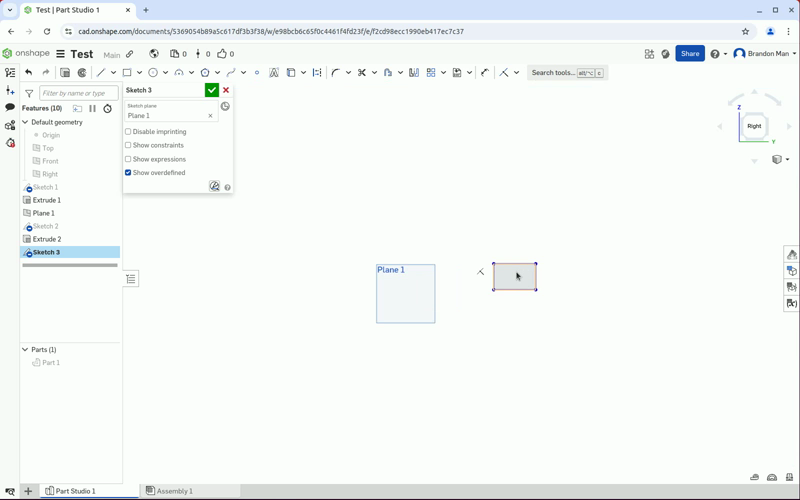
scroll(6)
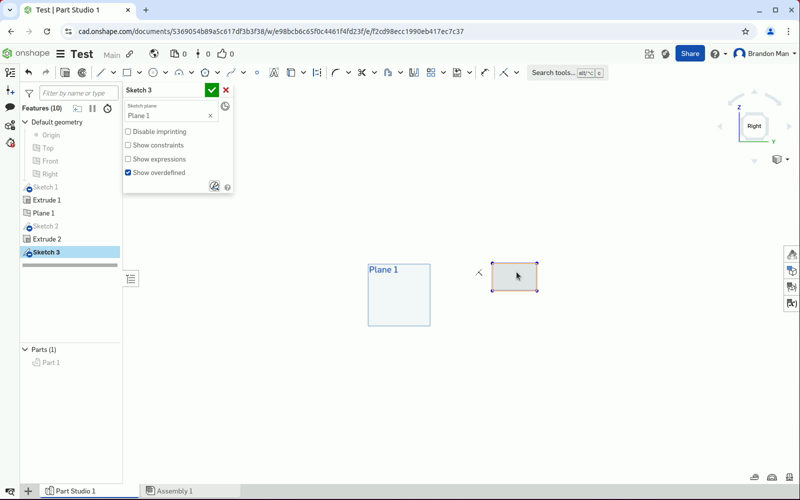
scroll(6)
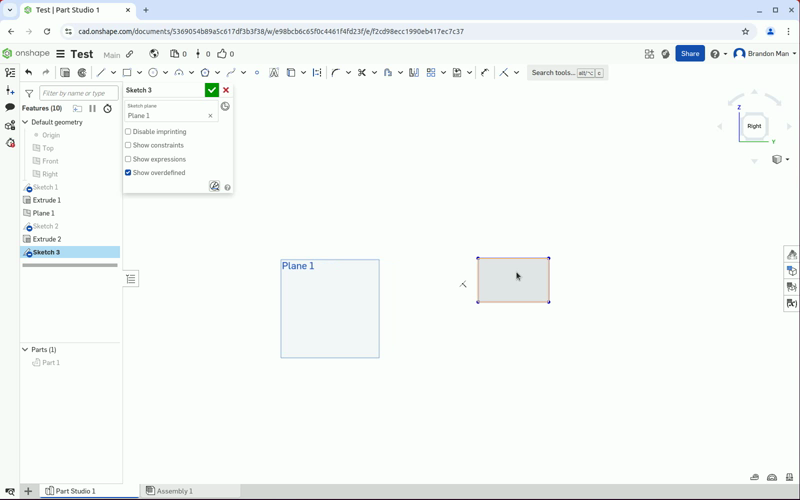
scroll(6)
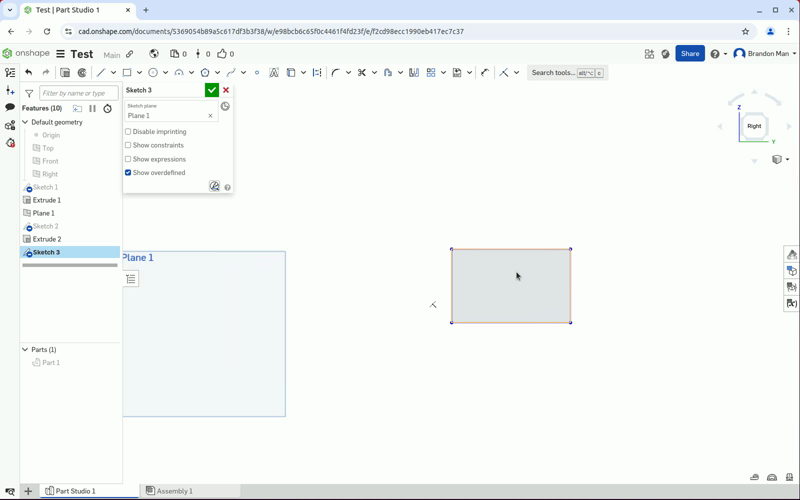
scroll(6)
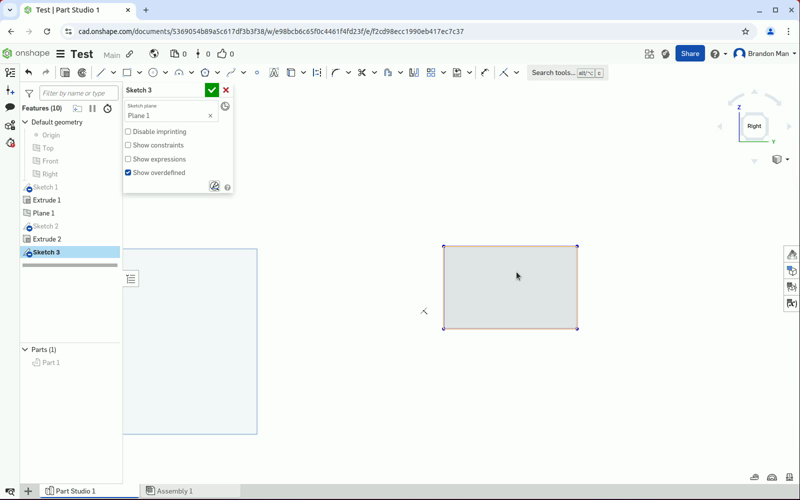
scroll(6)
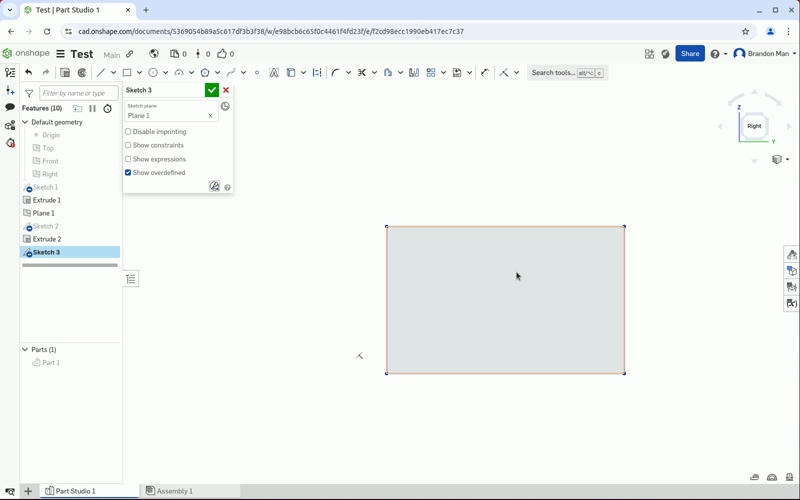
click(516, 271)
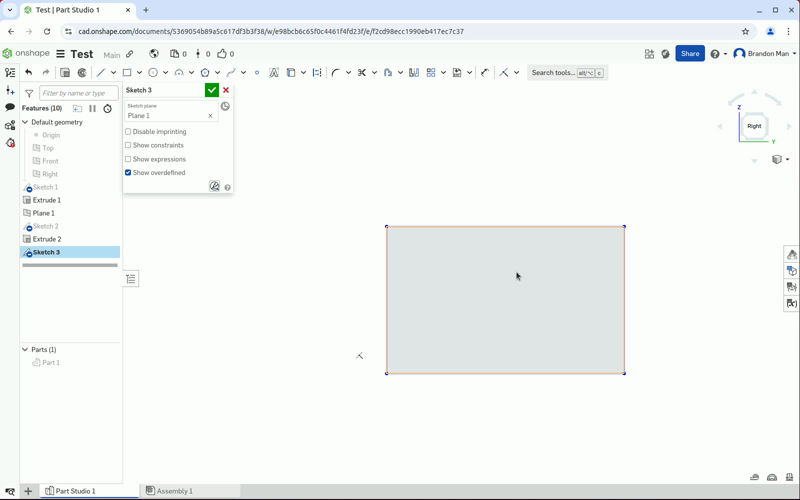
scroll(-6)
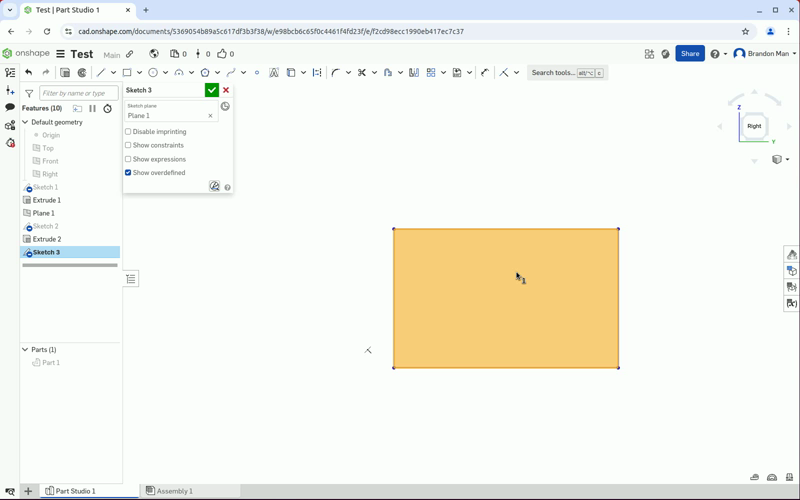
scroll(-6)
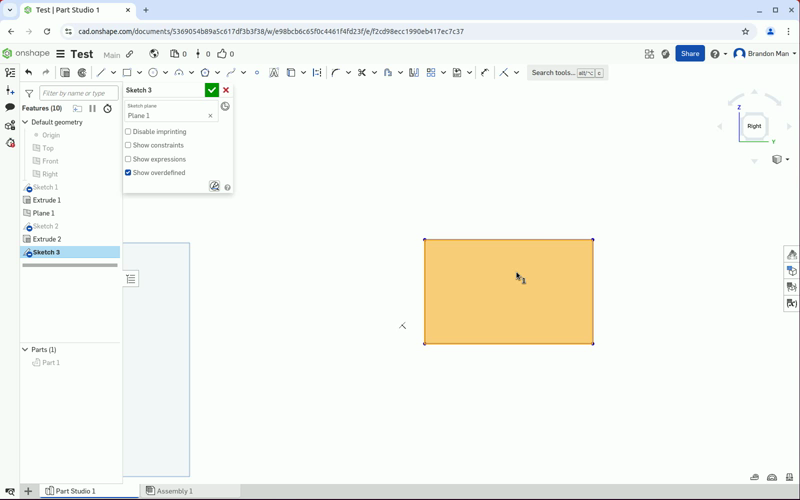
scroll(-6)
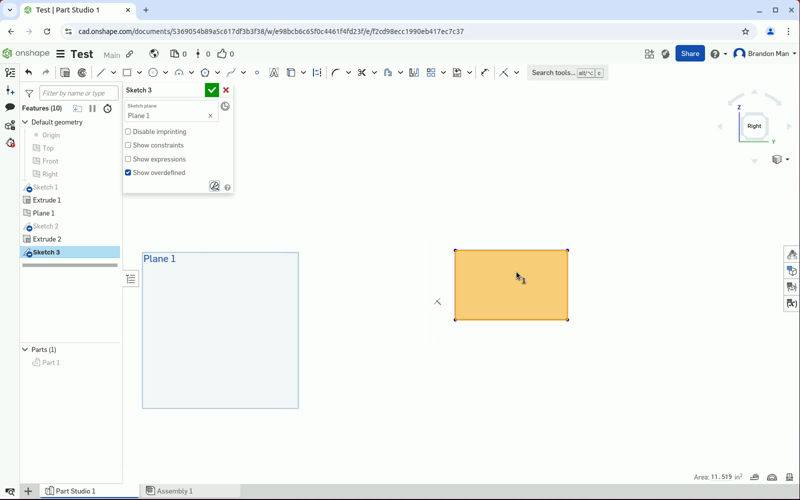
scroll(-6)
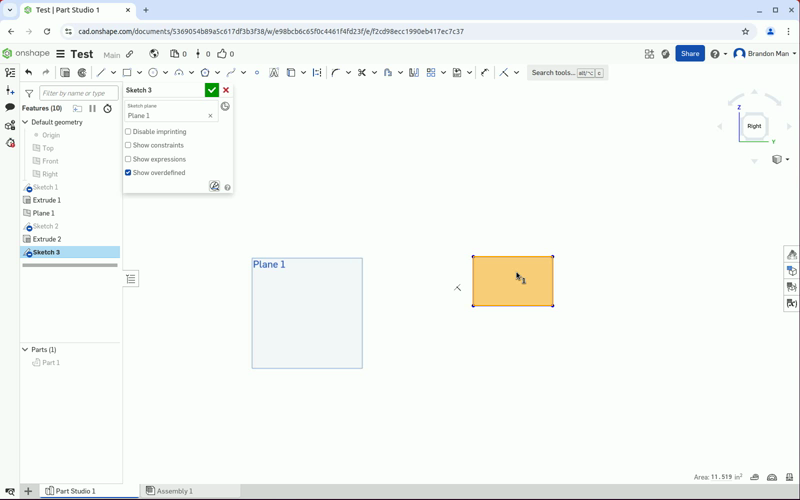
scroll(-6)
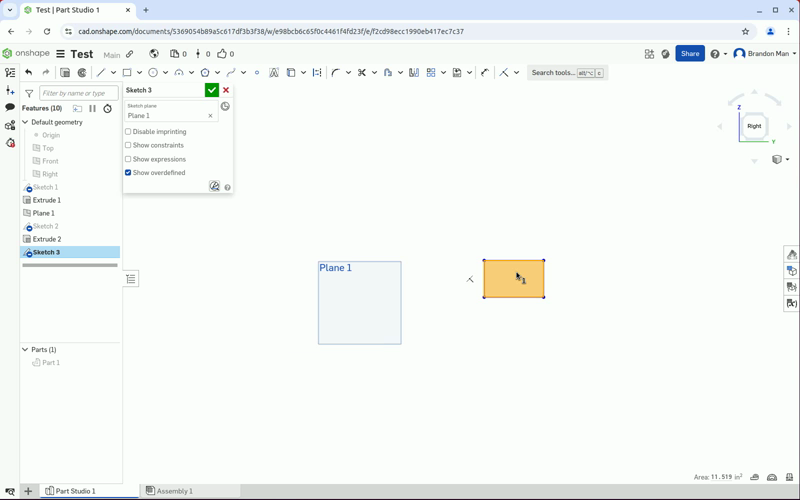
scroll(-6)
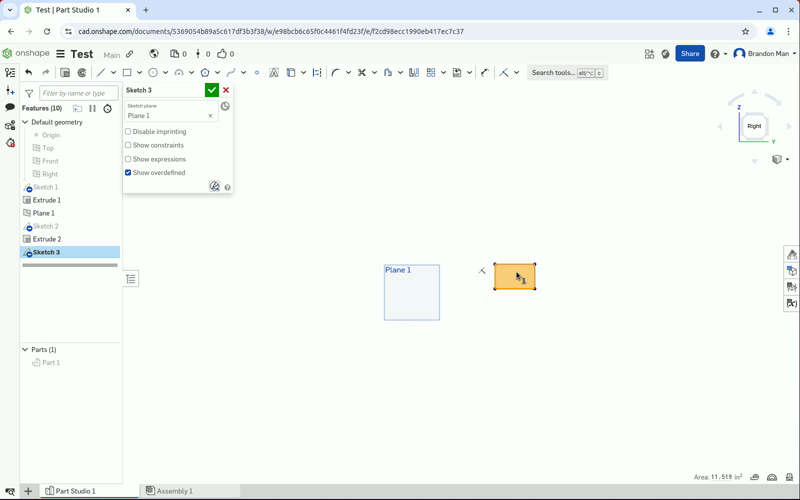
scroll(-6)
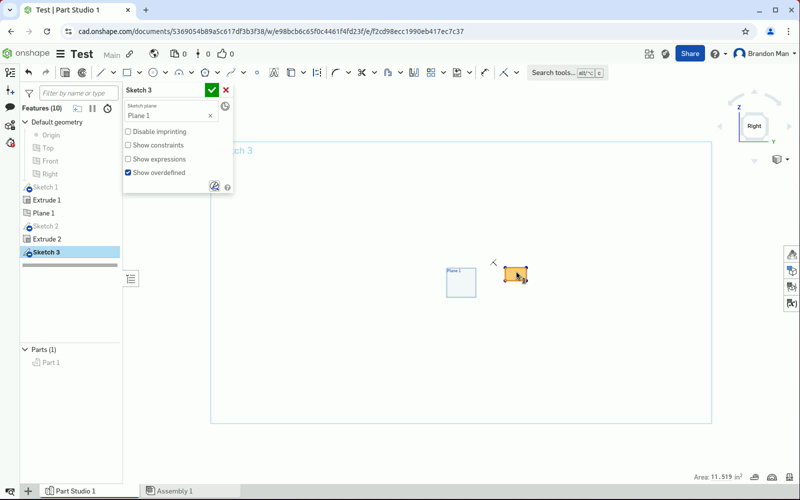
mouse_move(73, 352)
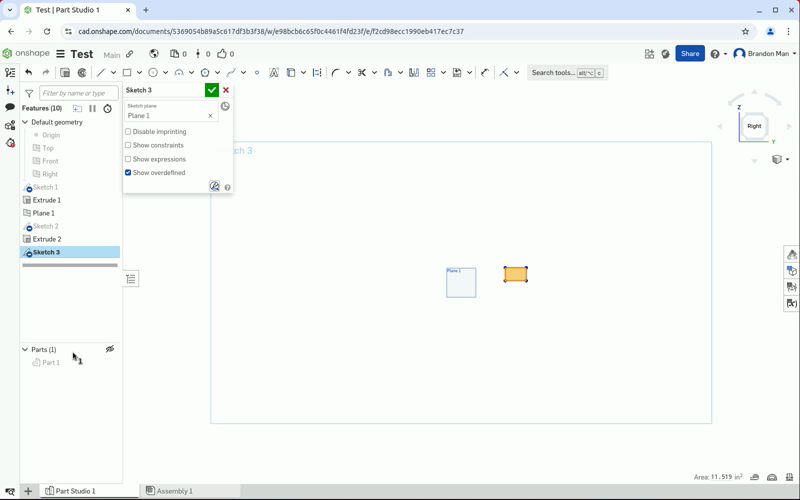
key(shift+y)
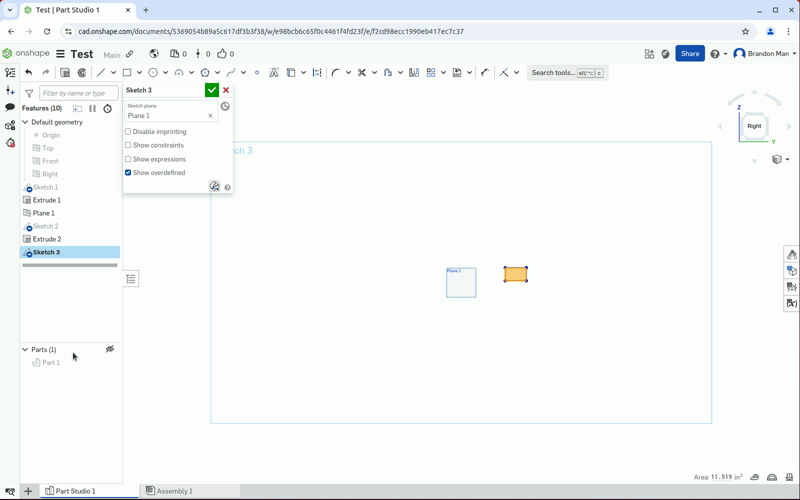
key(shift+e)
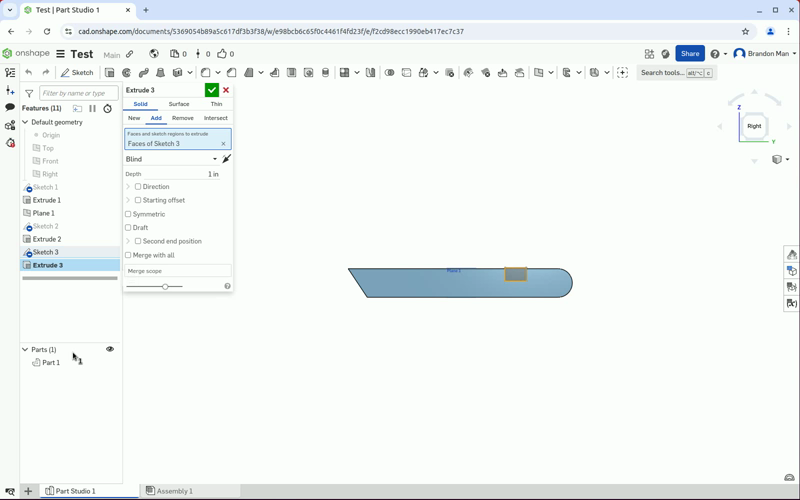
mouse_move(143, 106)
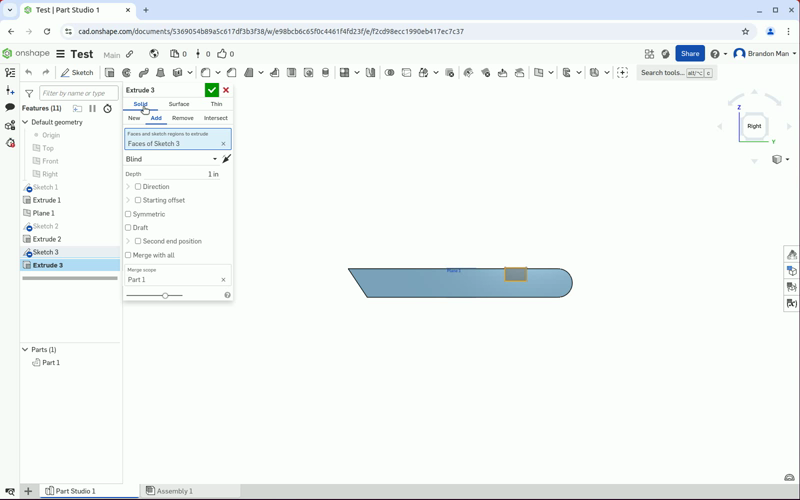
click(143, 106)
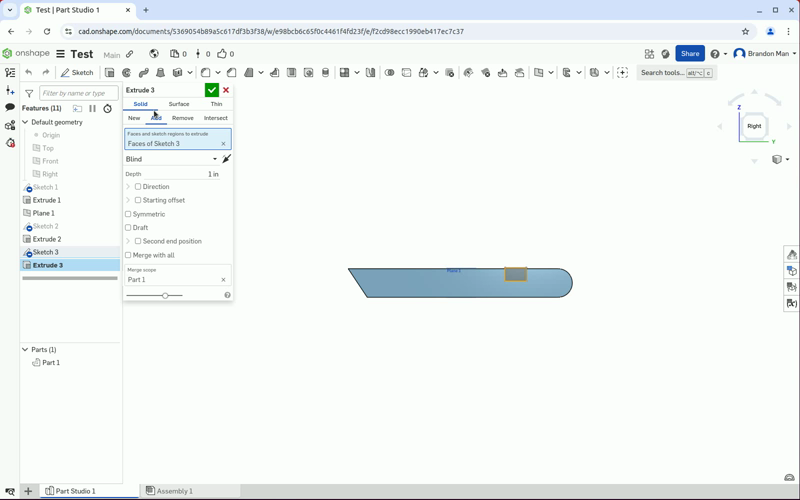
mouse_move(186, 120)
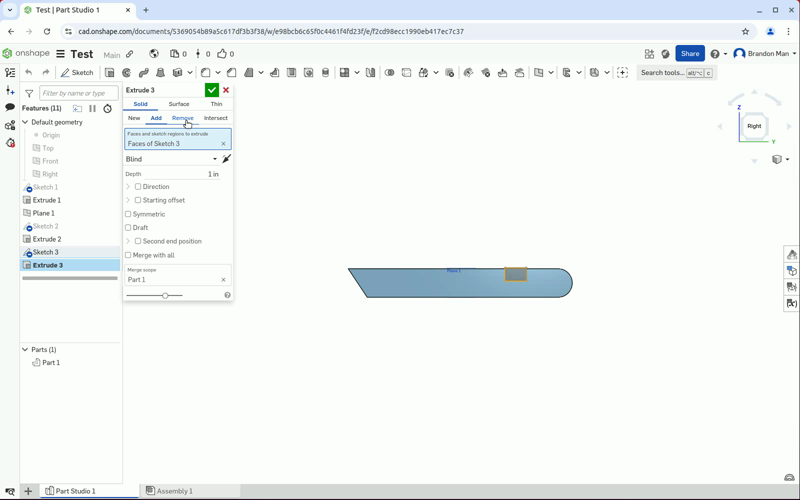
click(186, 120)
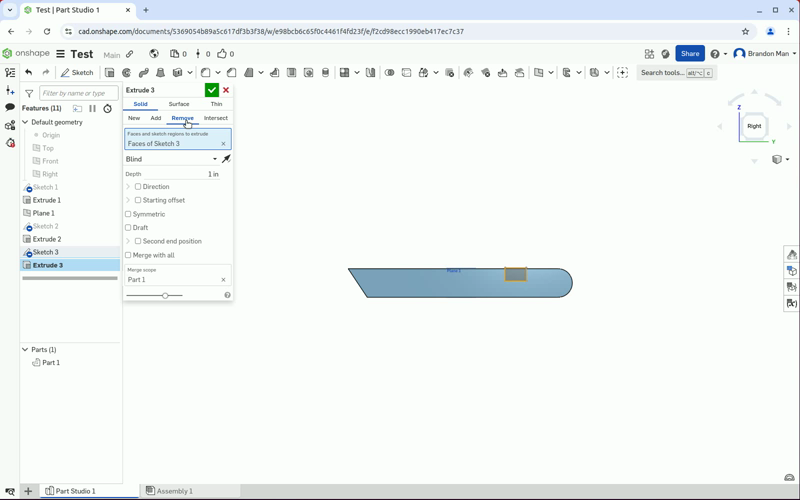
key(tab, 4)
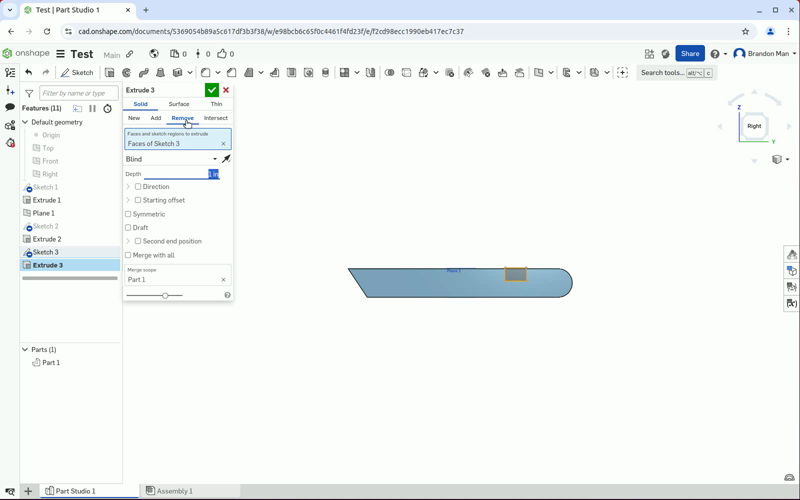
text(3.37)
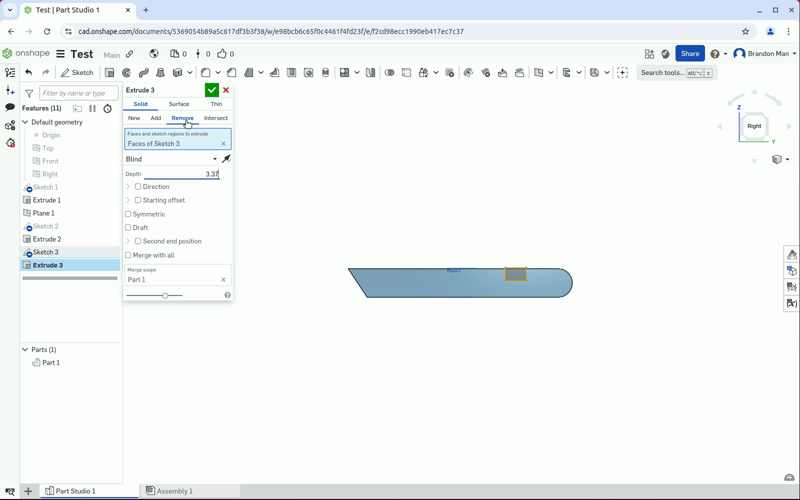
key(tab, 6)
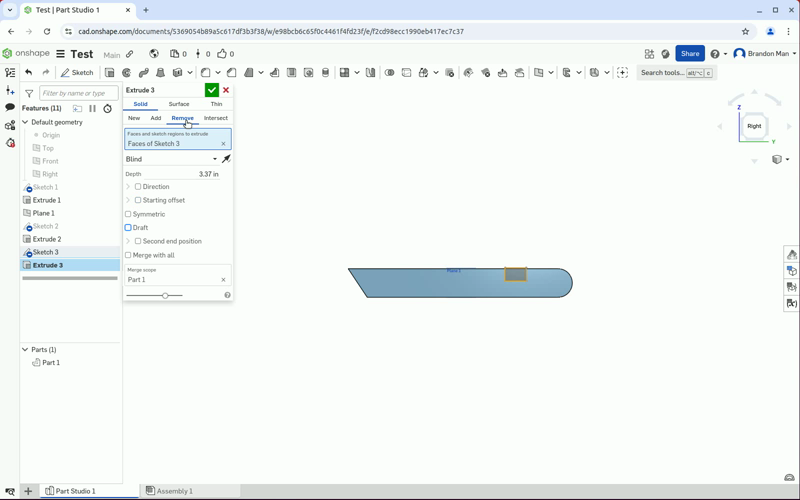
key(space)
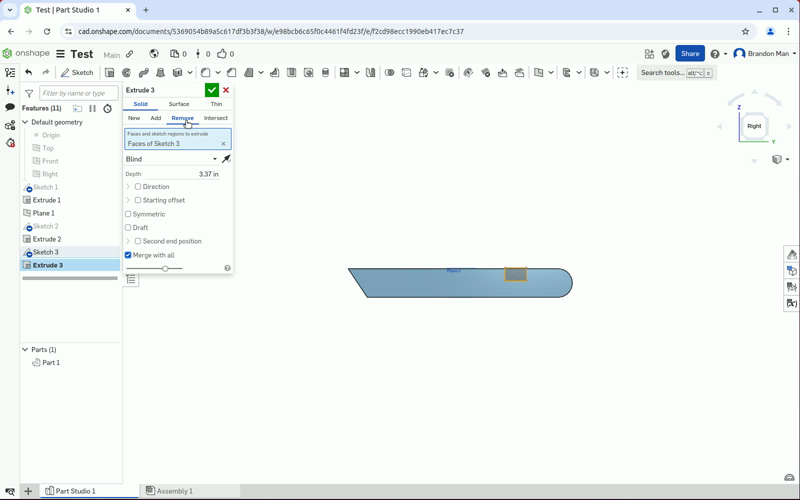
key(enter)
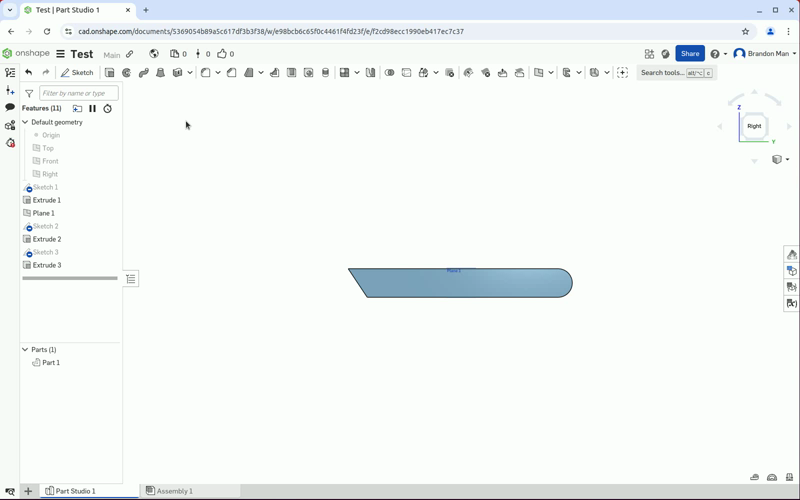
key(shift+h)
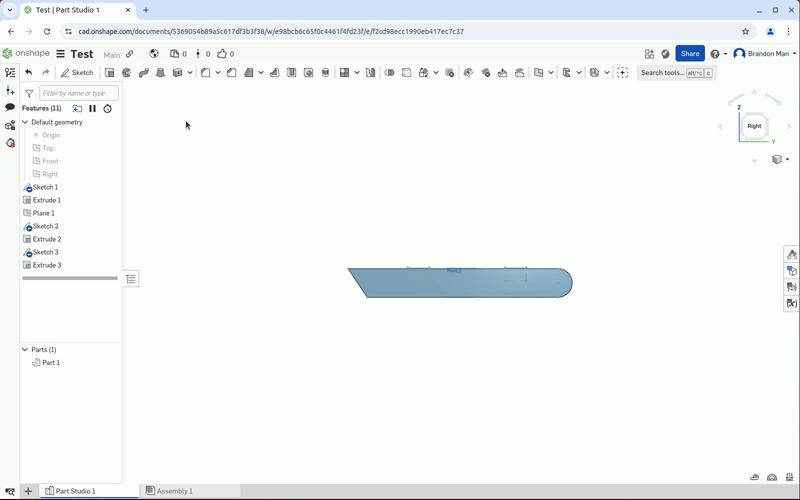
key(shift+h)
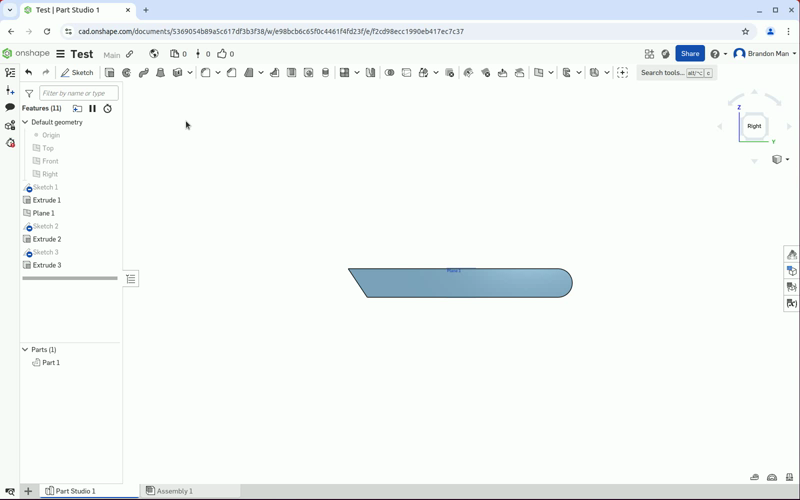
mouse_move(73, 189)
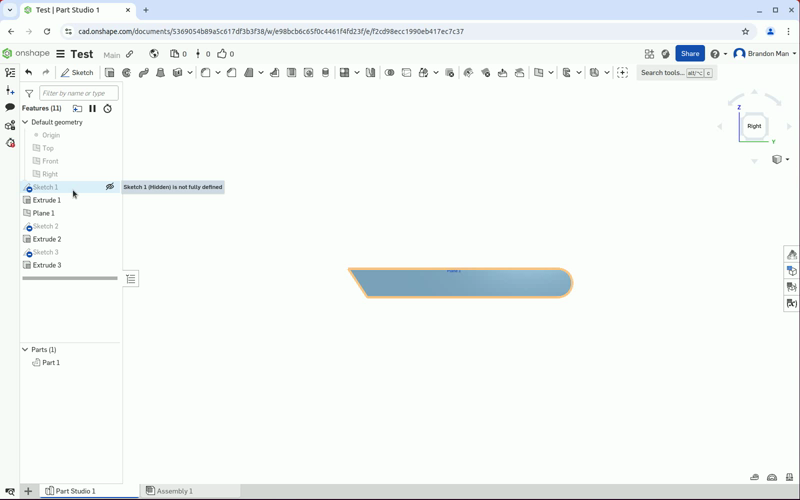
click(73, 189)
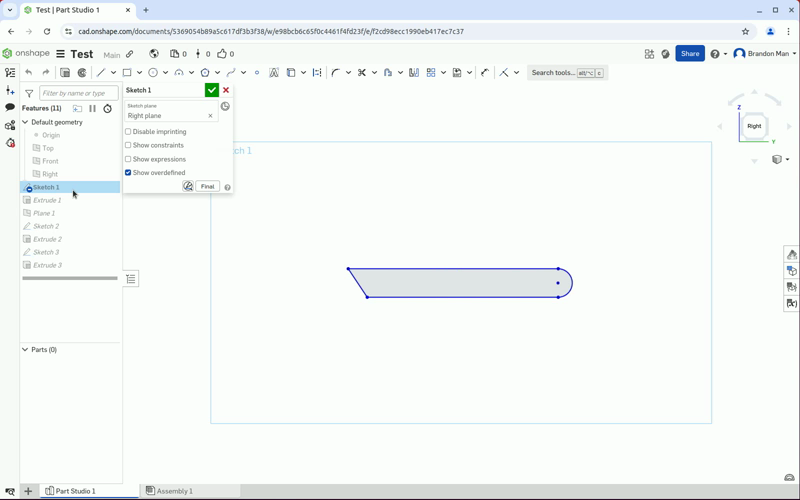
mouse_move(229, 92)
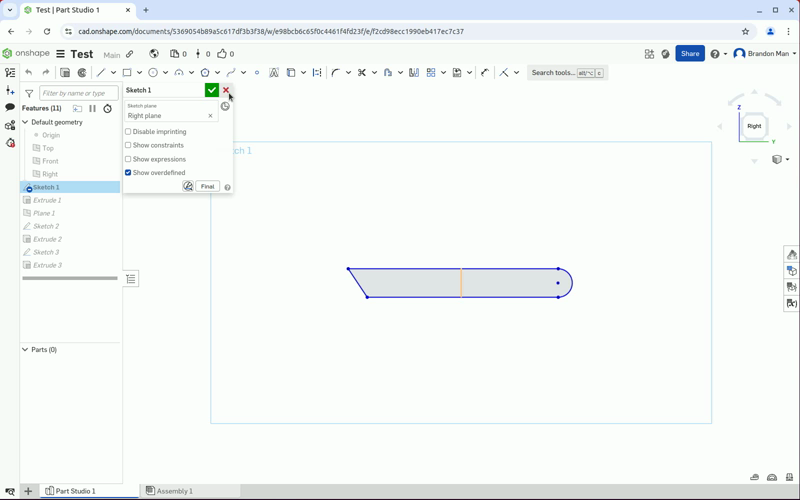
click(229, 92)
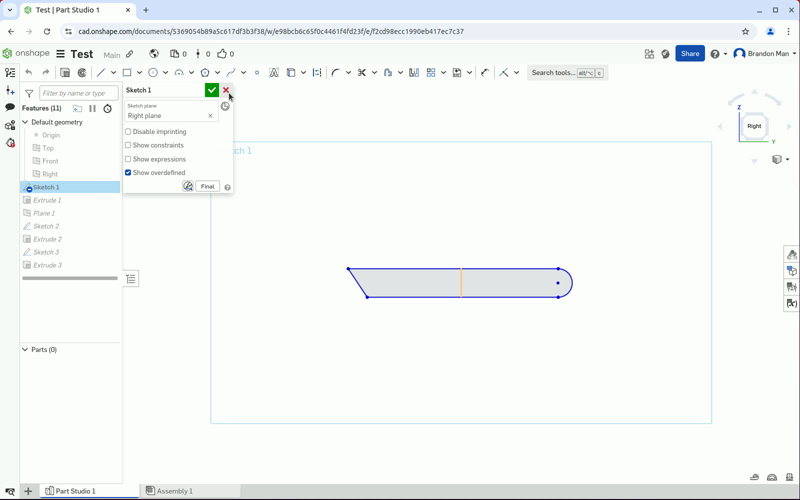
key(shift+s)
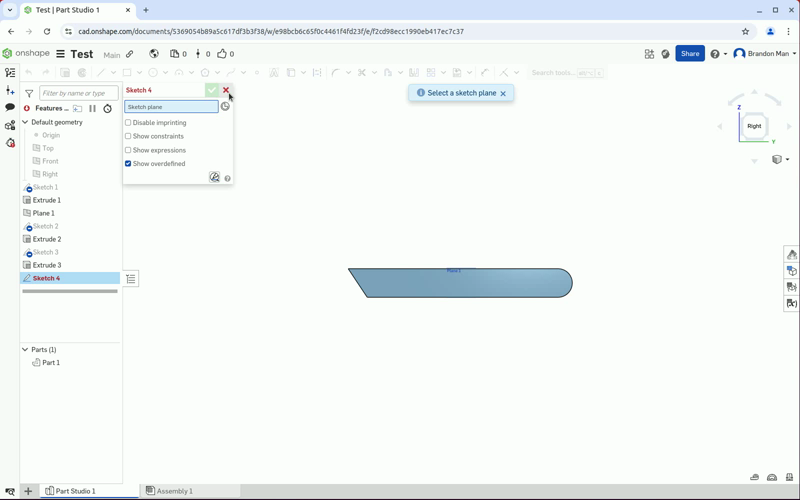
mouse_move(73, 215)
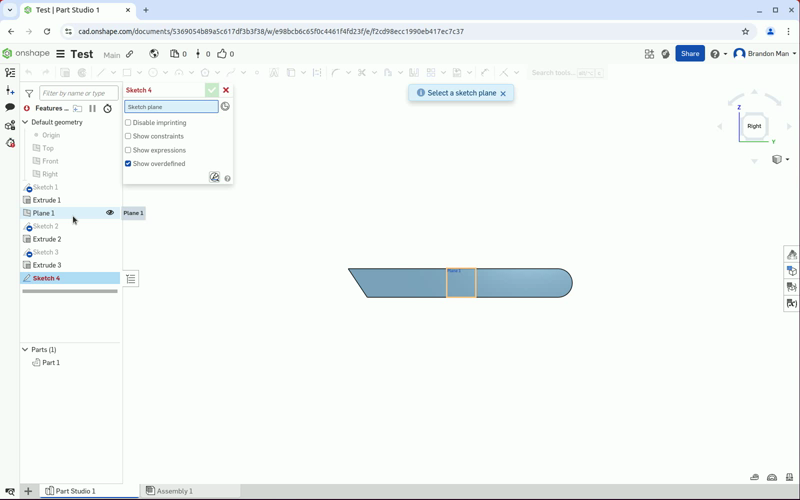
click(73, 215)
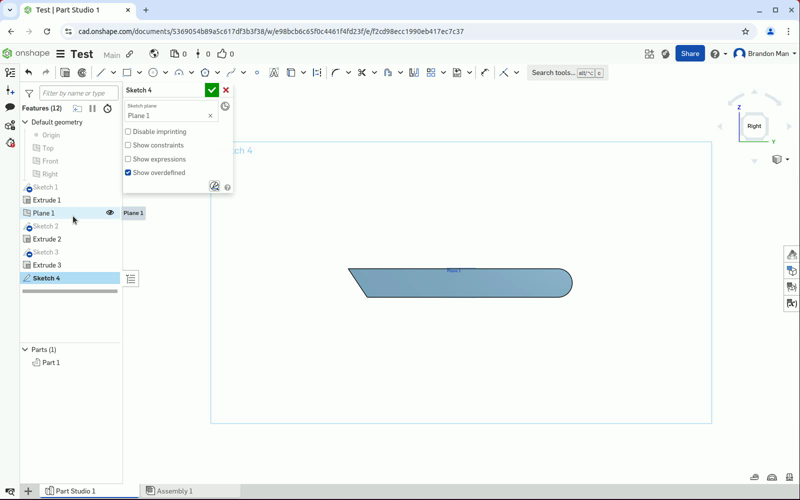
mouse_move(73, 352)
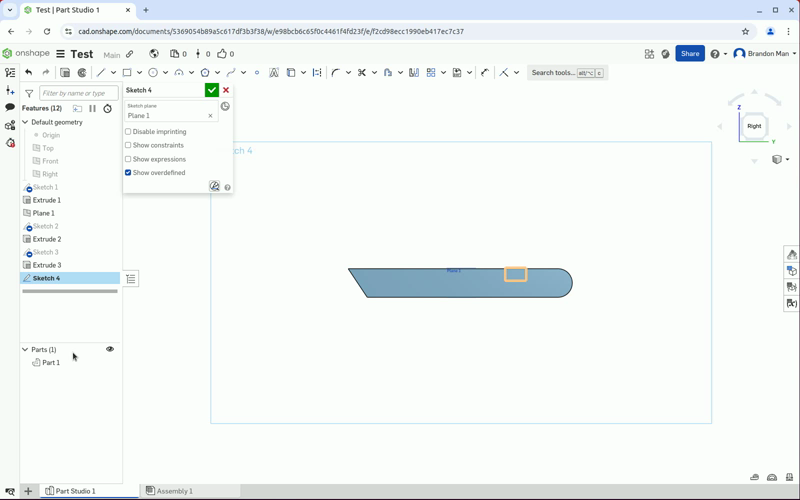
key(y)
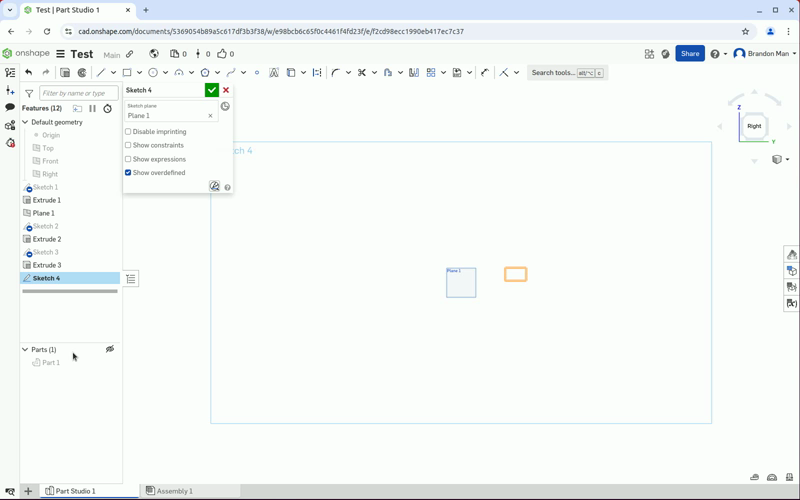
key(c)
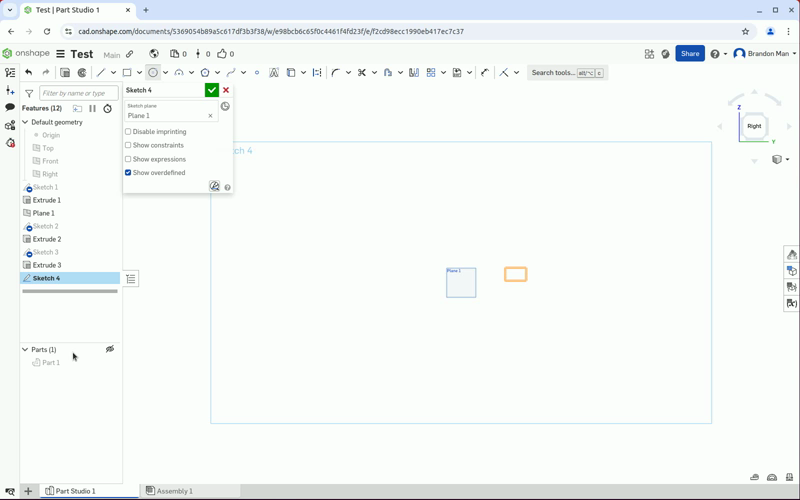
key_down(shift)
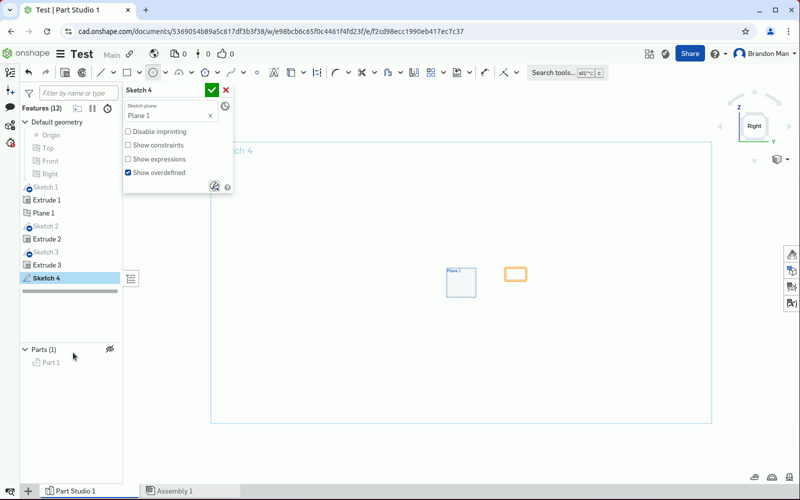
mouse_move(559, 282)
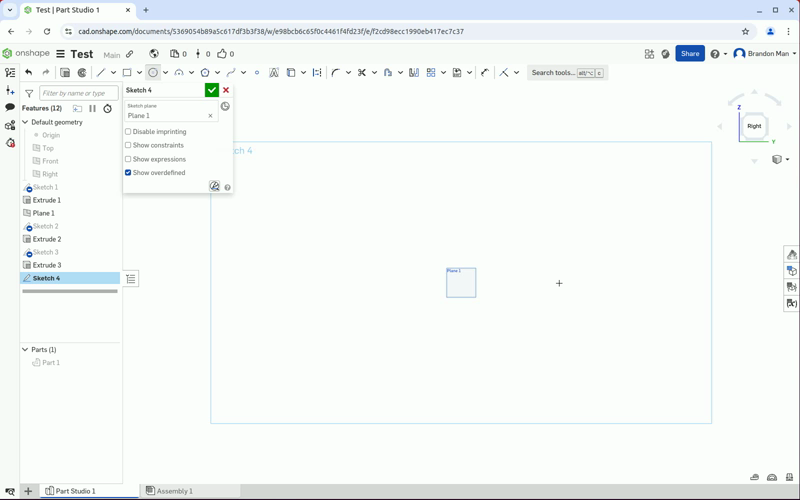
click(559, 282)
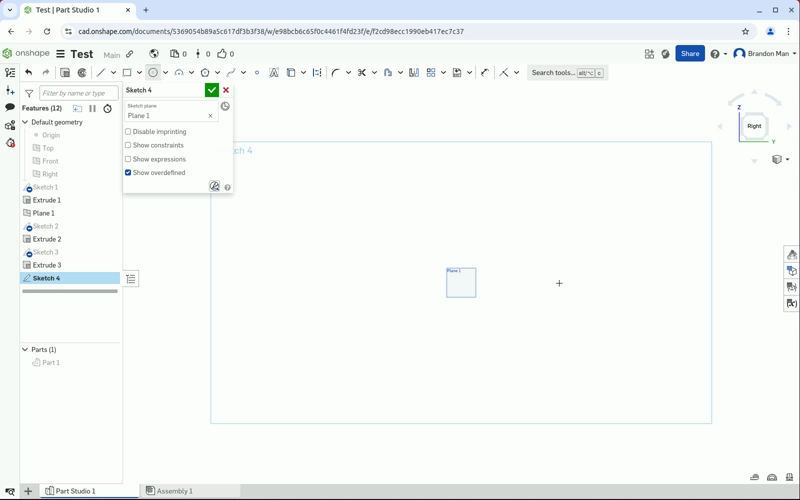
key_up(shift)
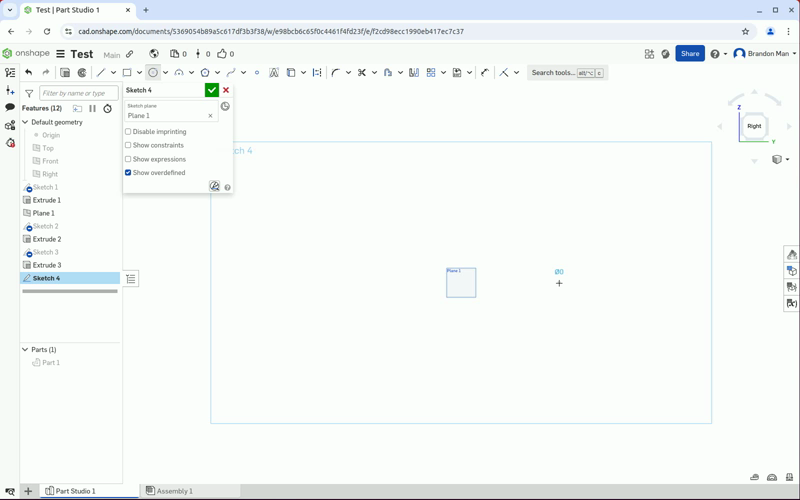
mouse_move(561, 282)
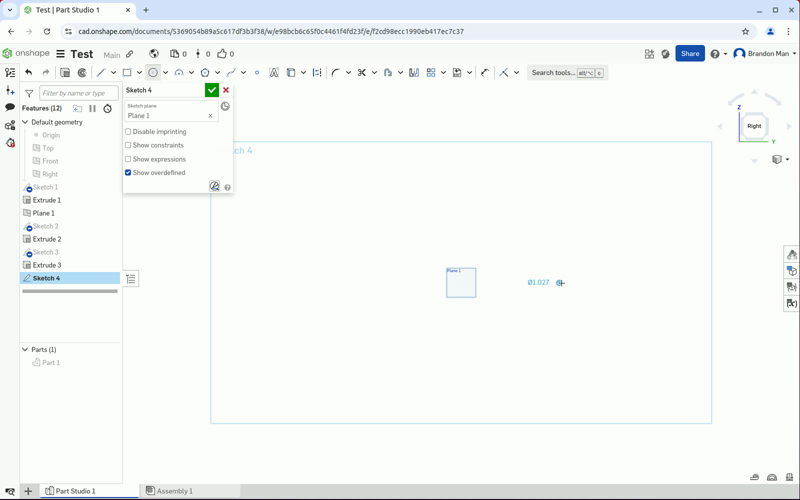
scroll(6)
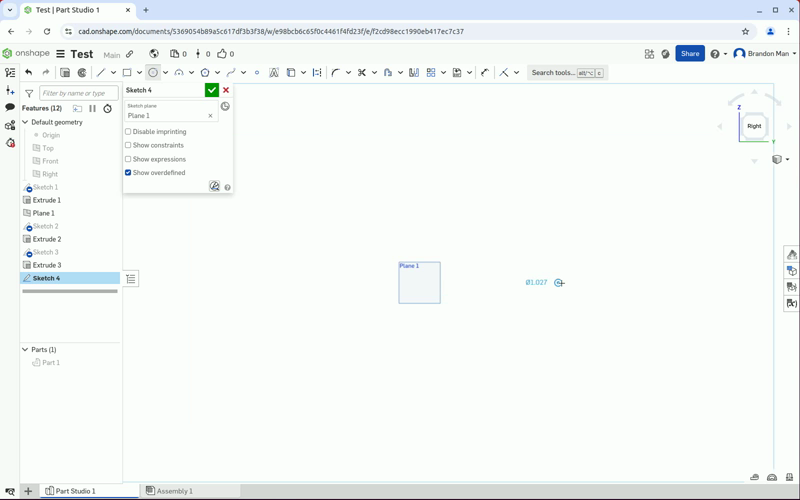
scroll(6)
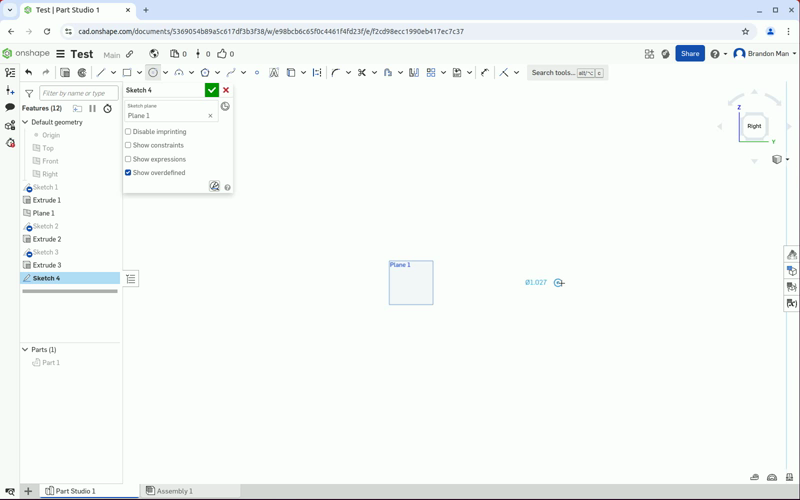
scroll(6)
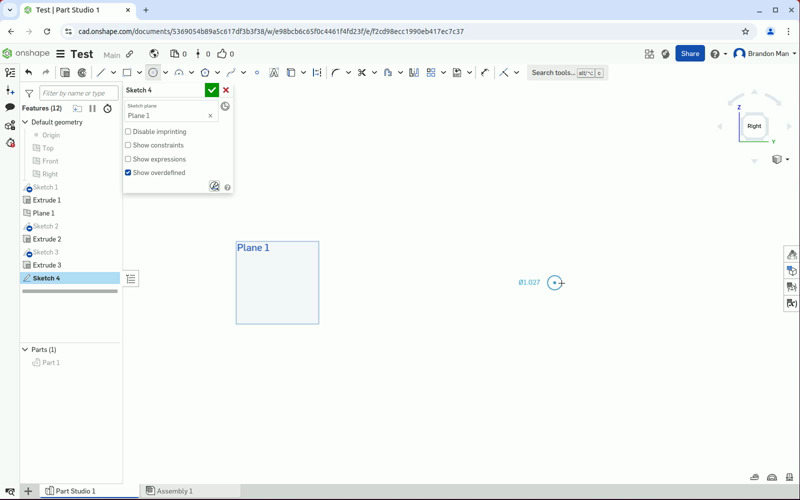
scroll(6)
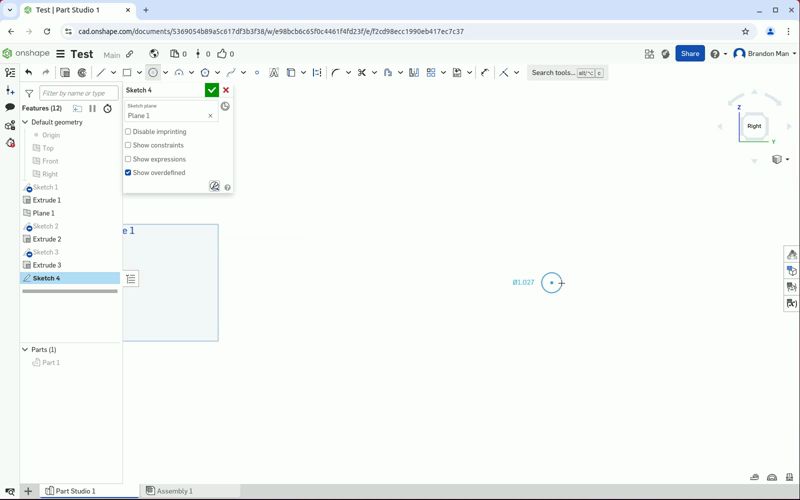
scroll(6)
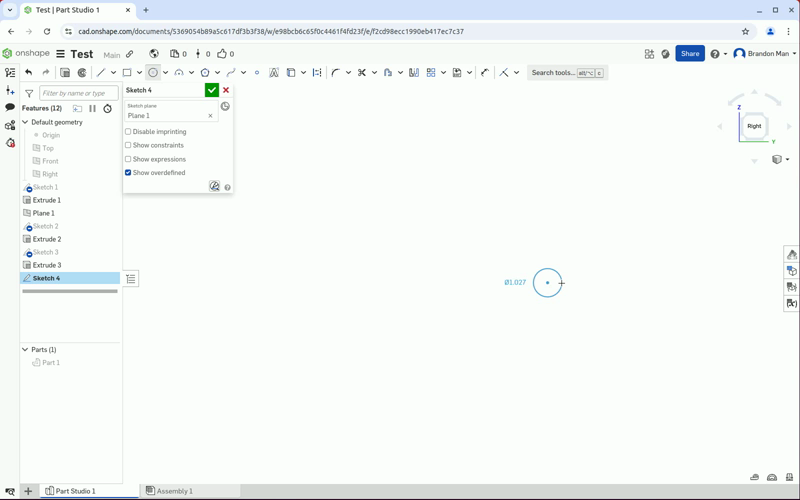
scroll(6)
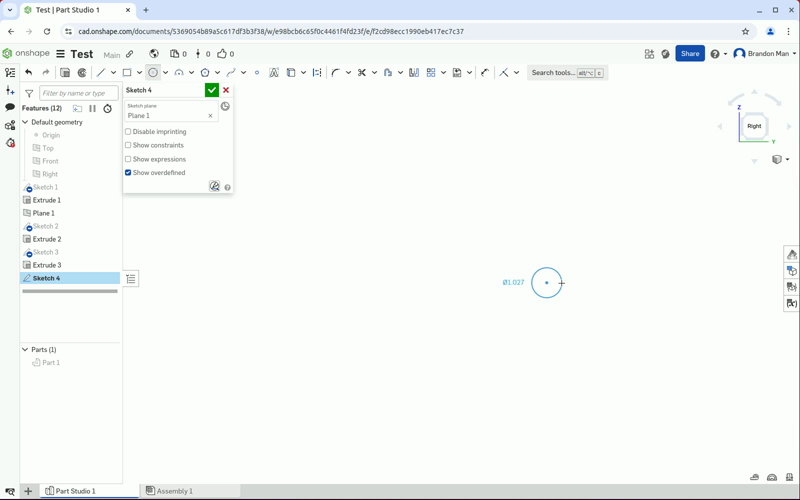
scroll(6)
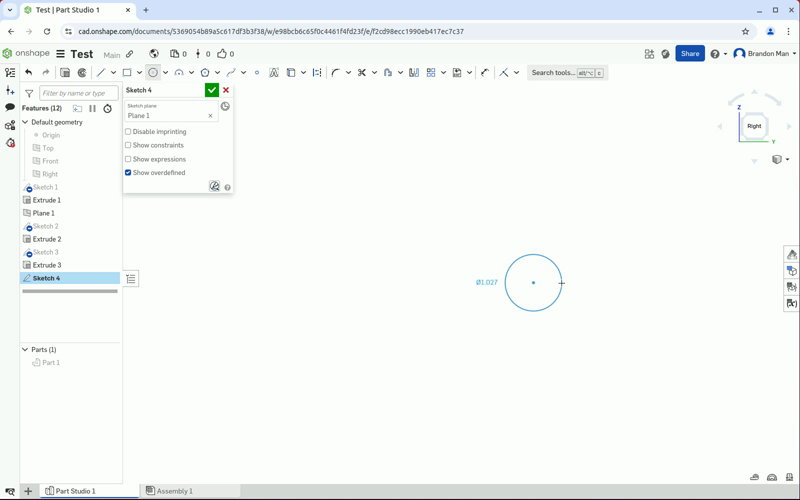
click(561, 282)
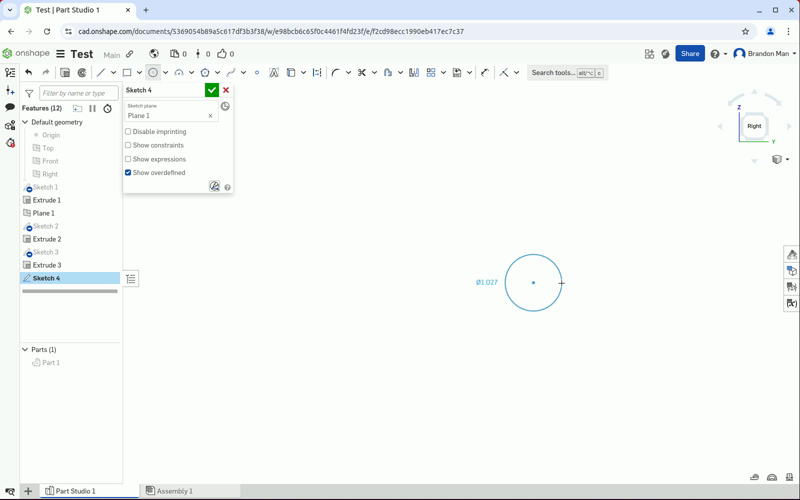
scroll(-6)
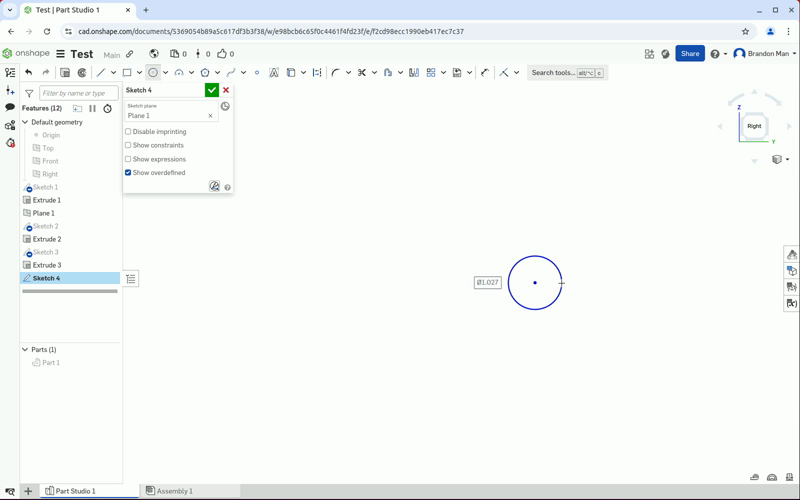
scroll(-6)
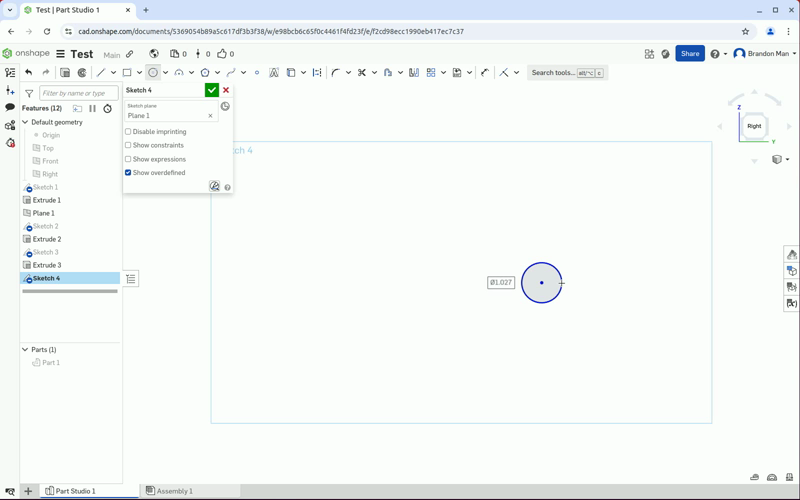
scroll(-6)
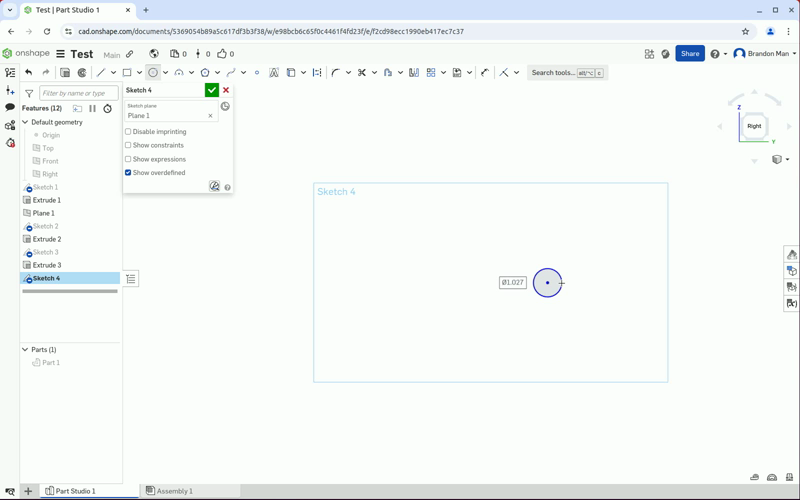
scroll(-6)
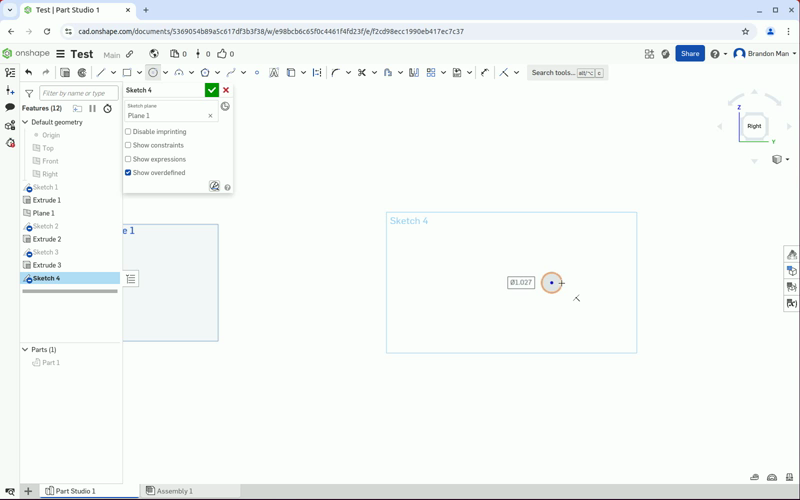
scroll(-6)
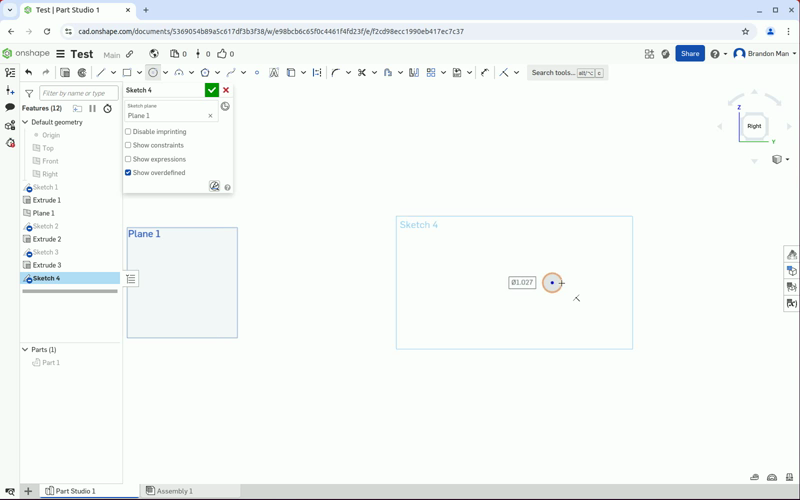
scroll(-6)
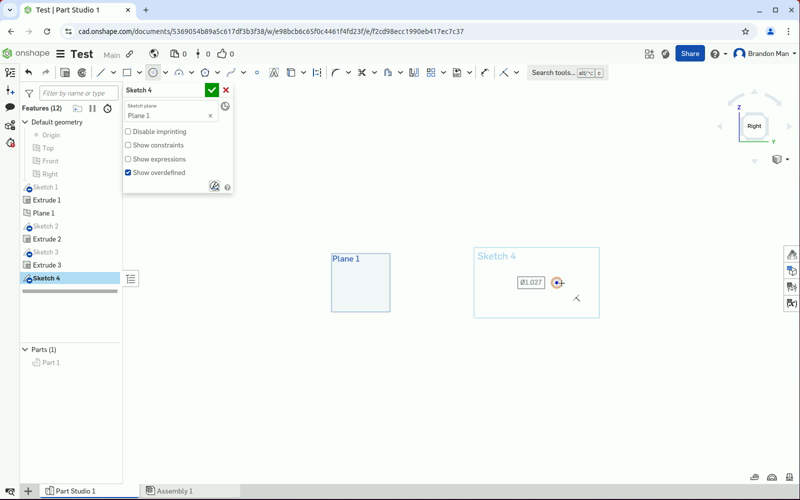
scroll(-6)
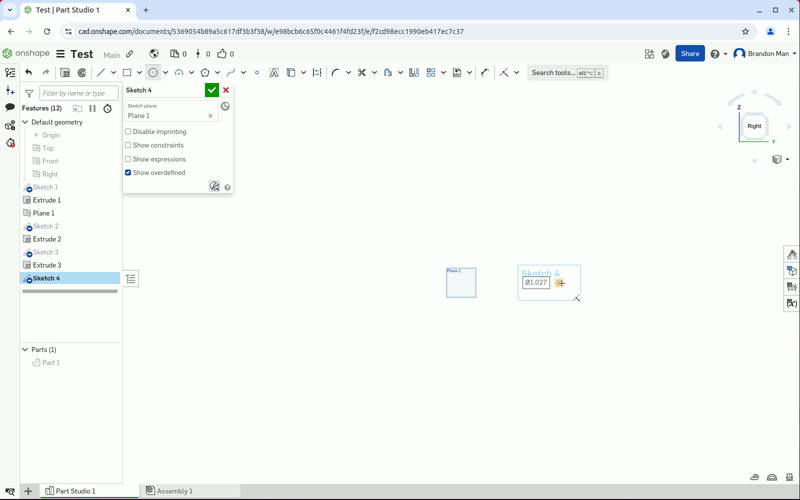
key(esc)
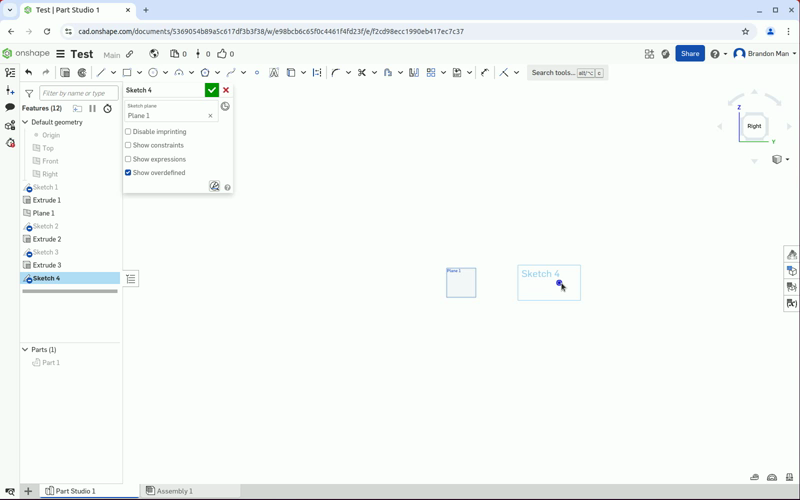
mouse_move(557, 281)
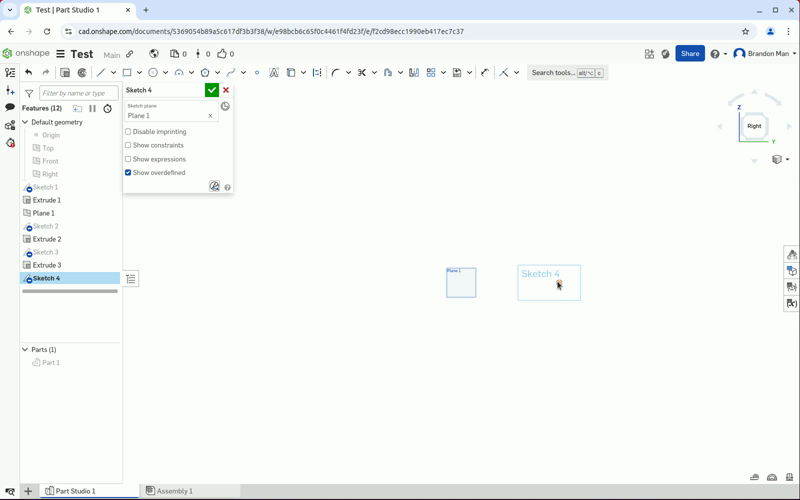
scroll(6)
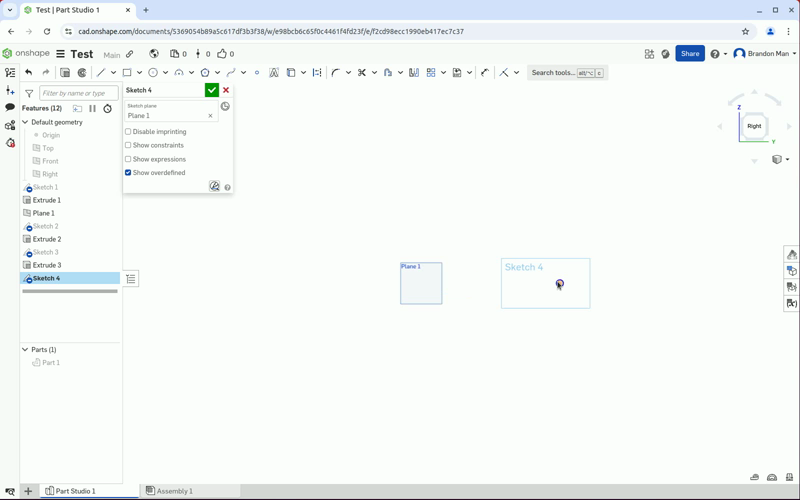
scroll(6)
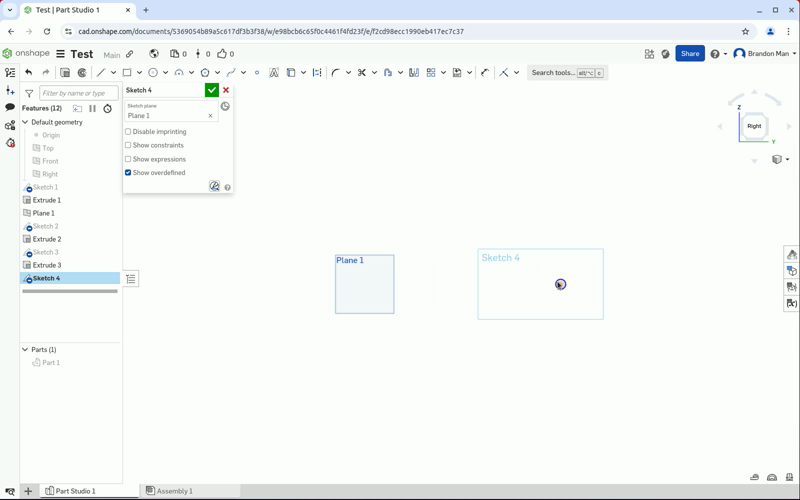
scroll(6)
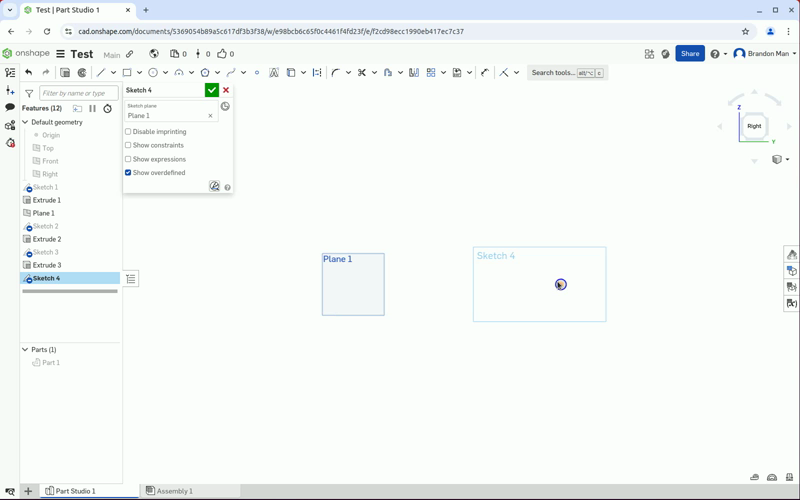
scroll(6)
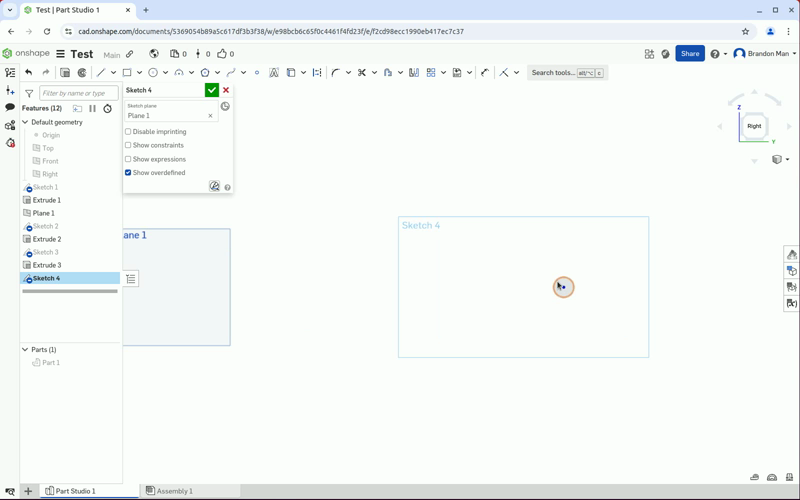
scroll(6)
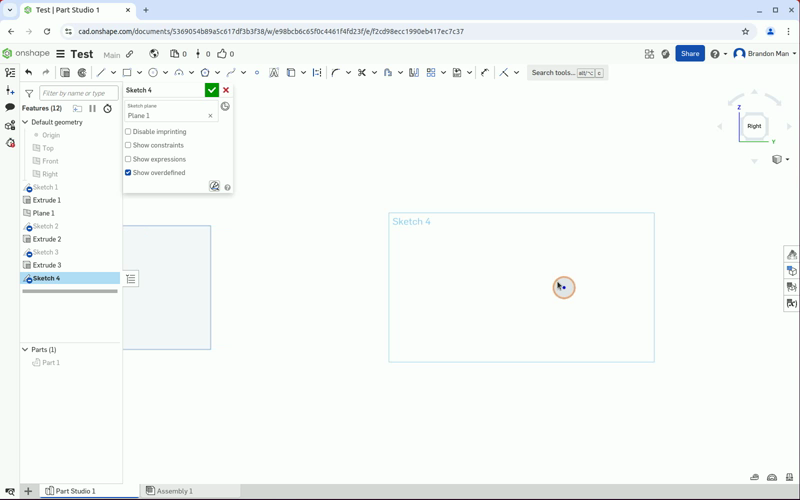
scroll(6)
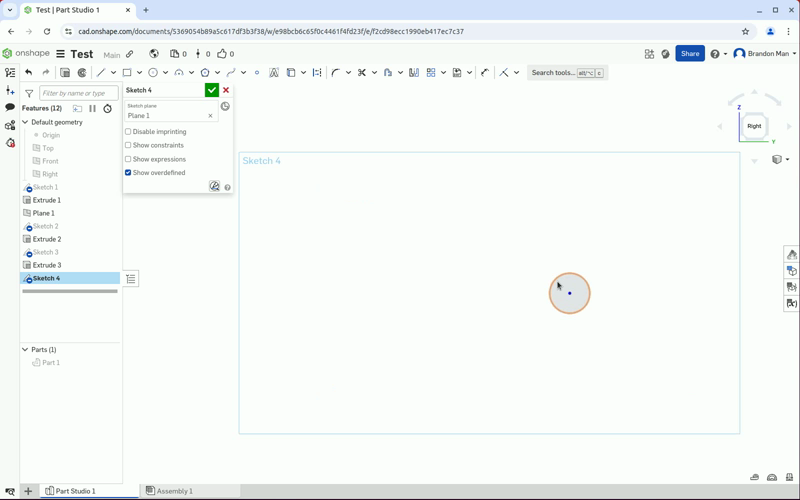
scroll(6)
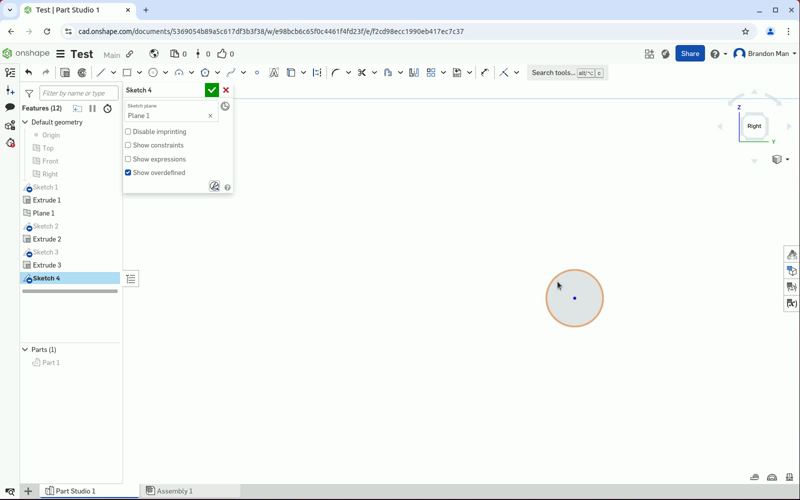
click(557, 281)
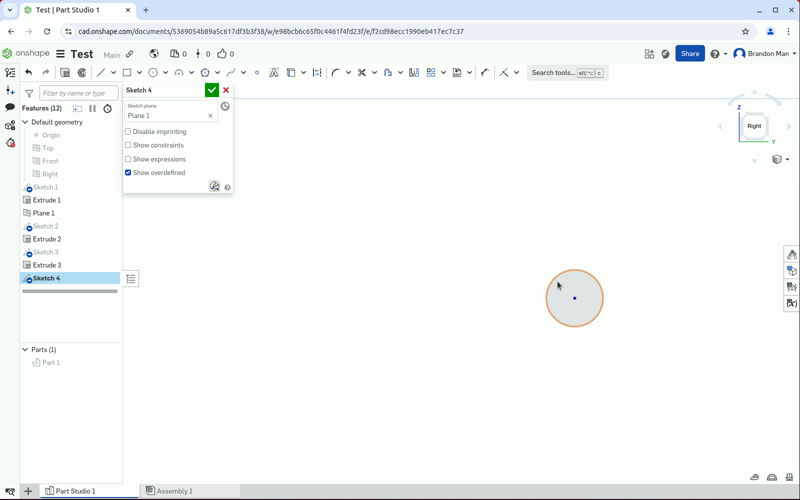
scroll(-6)
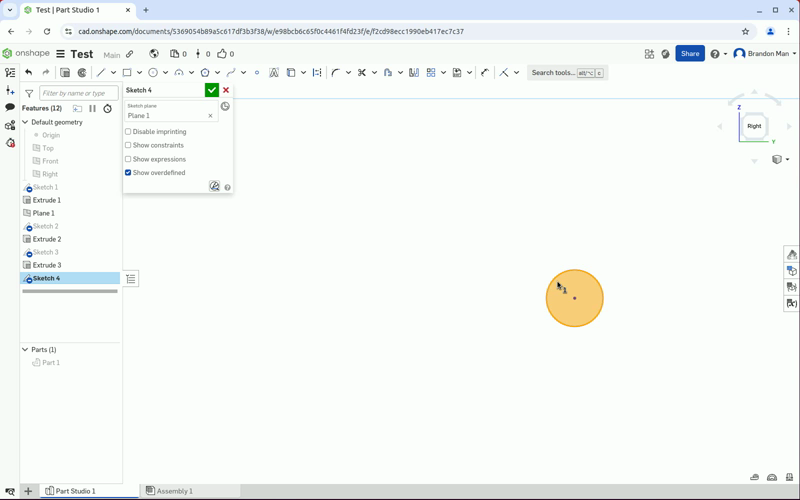
scroll(-6)
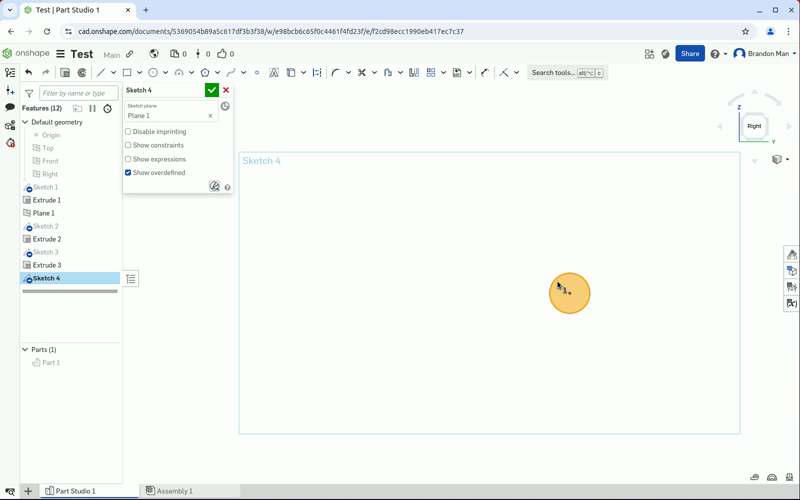
scroll(-6)
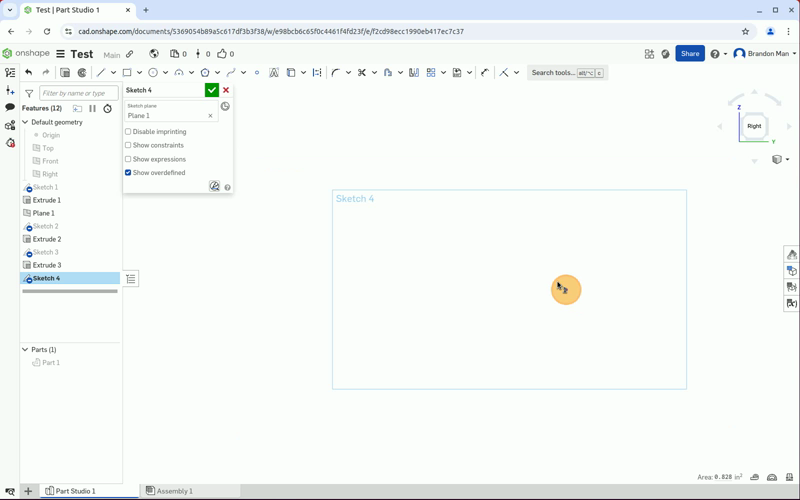
scroll(-6)
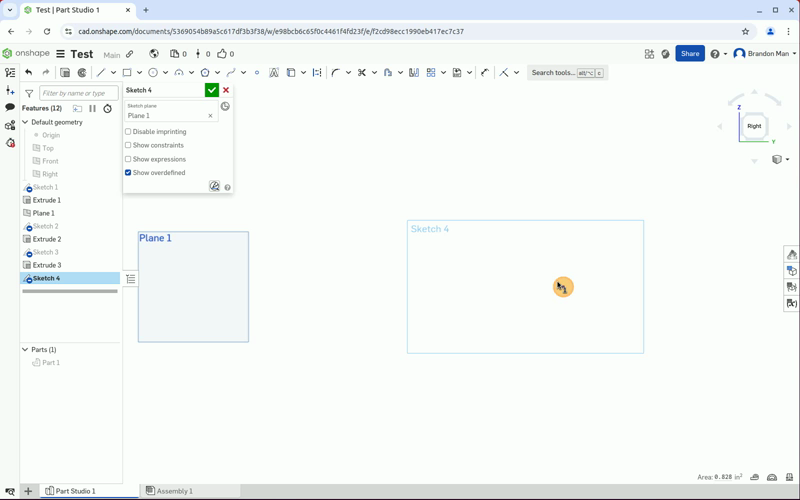
scroll(-6)
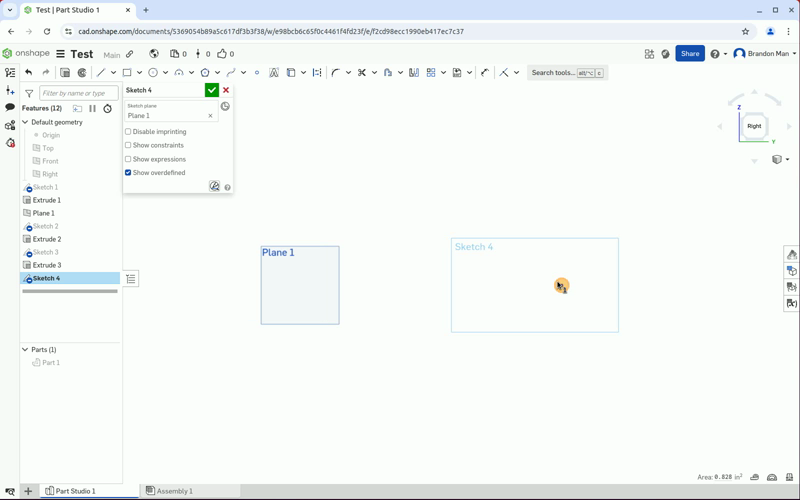
scroll(-6)
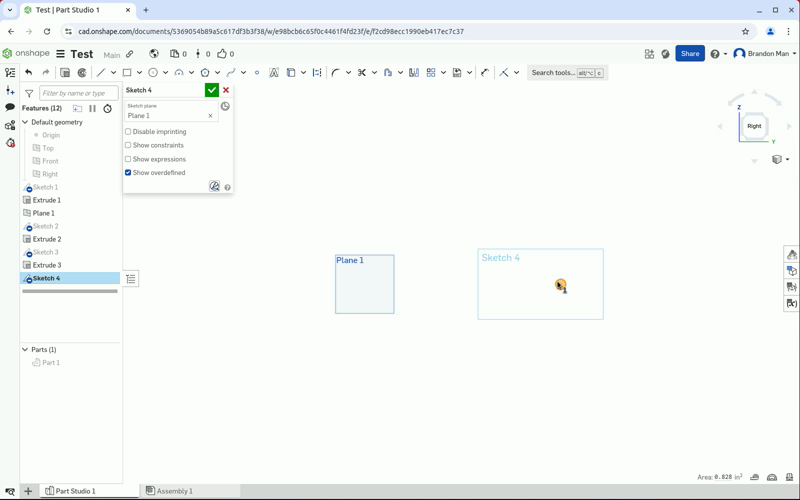
scroll(-6)
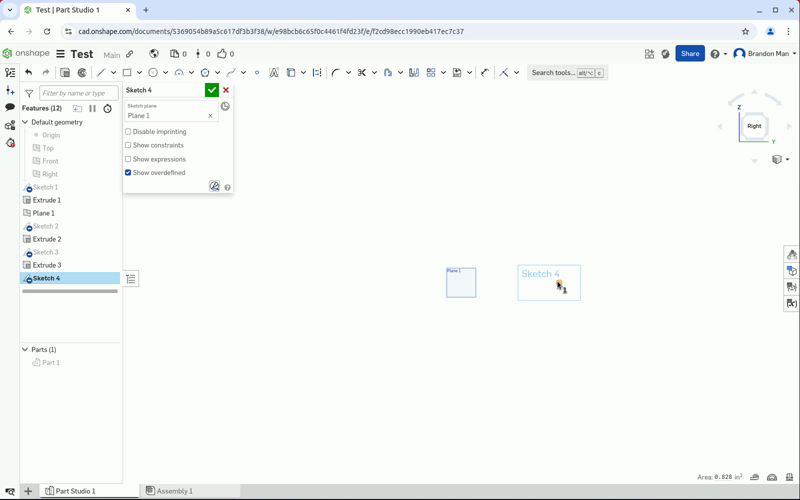
mouse_move(73, 352)
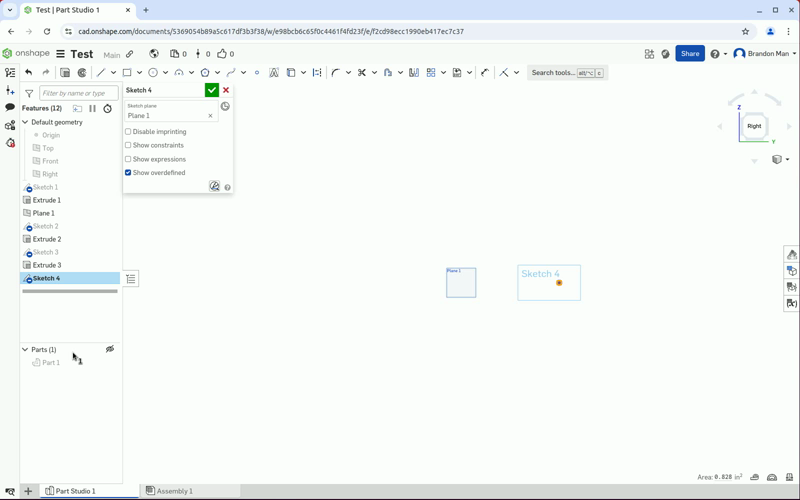
key(shift+y)
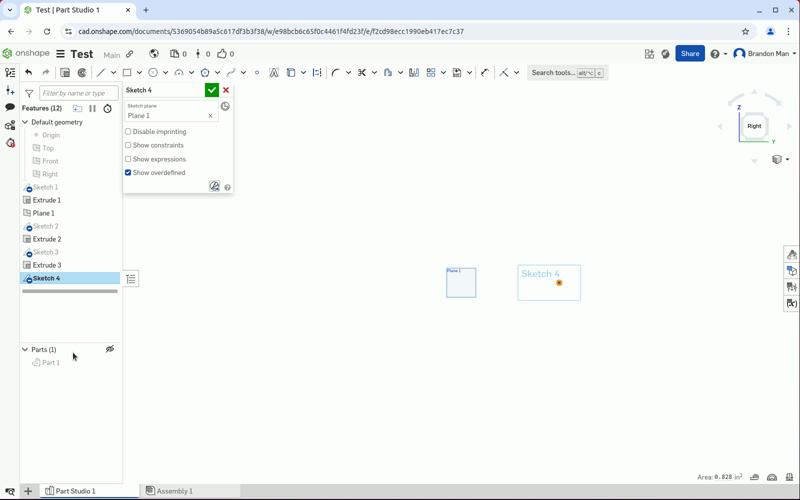
key(shift+e)
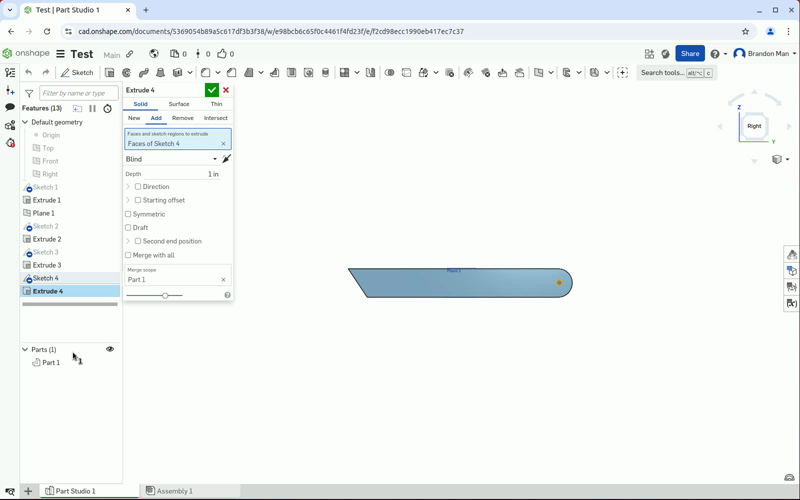
mouse_move(143, 106)
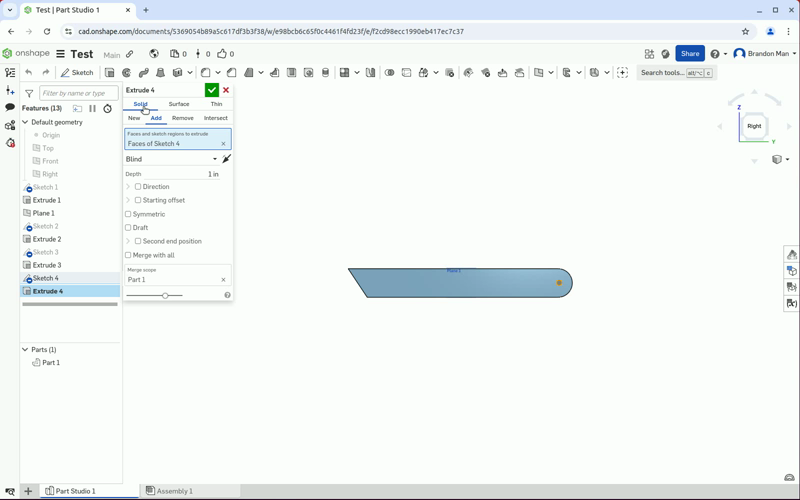
click(143, 106)
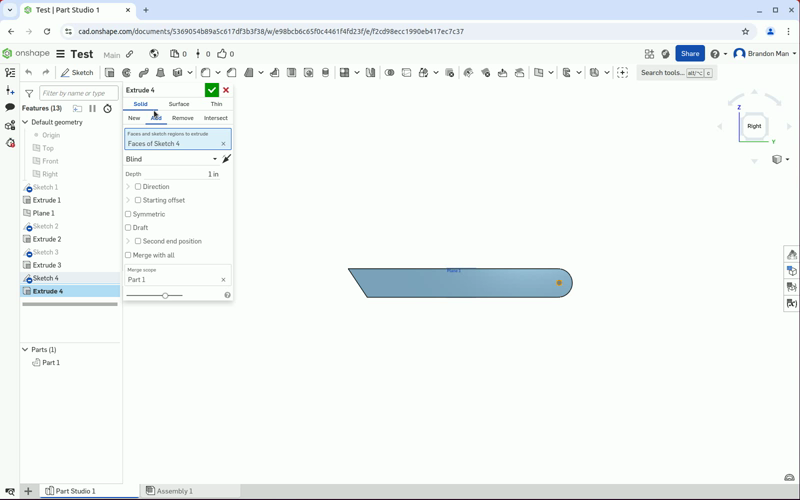
mouse_move(186, 120)
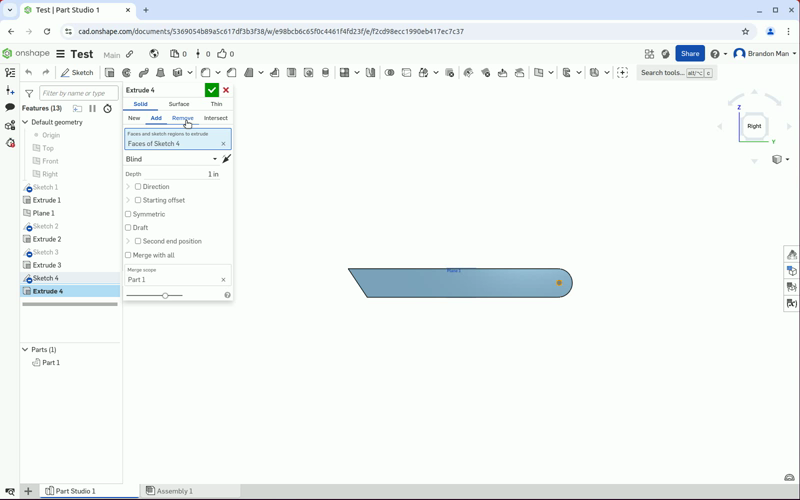
click(186, 120)
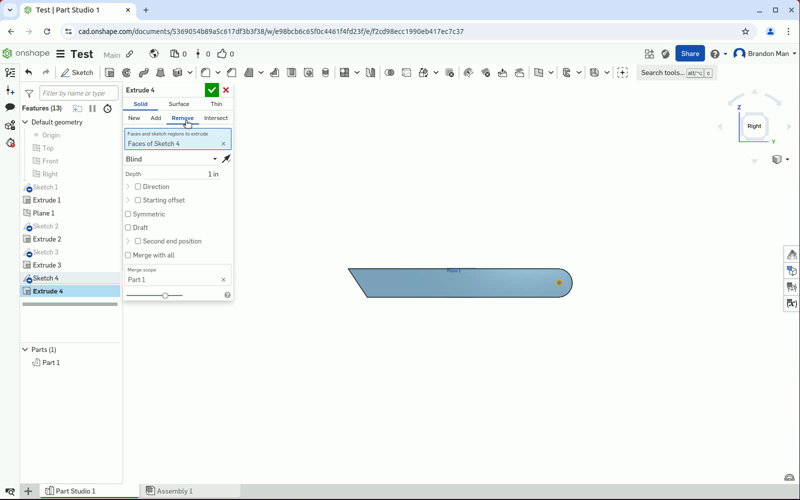
key(tab, 4)
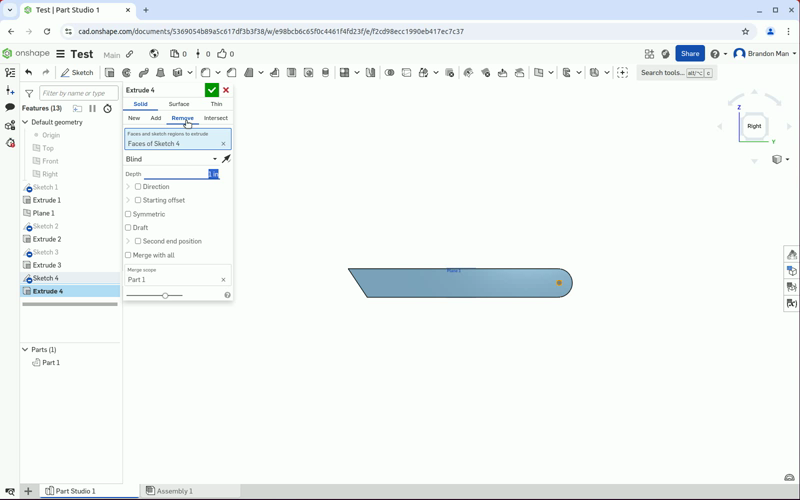
text(3.37)
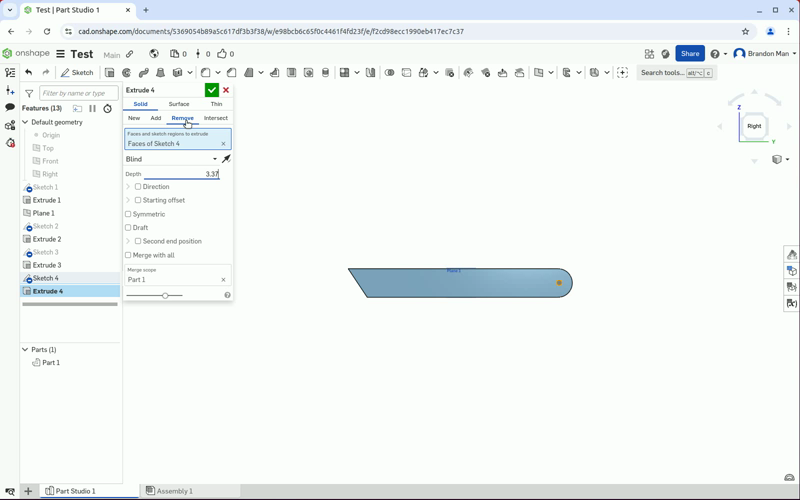
key(tab, 6)
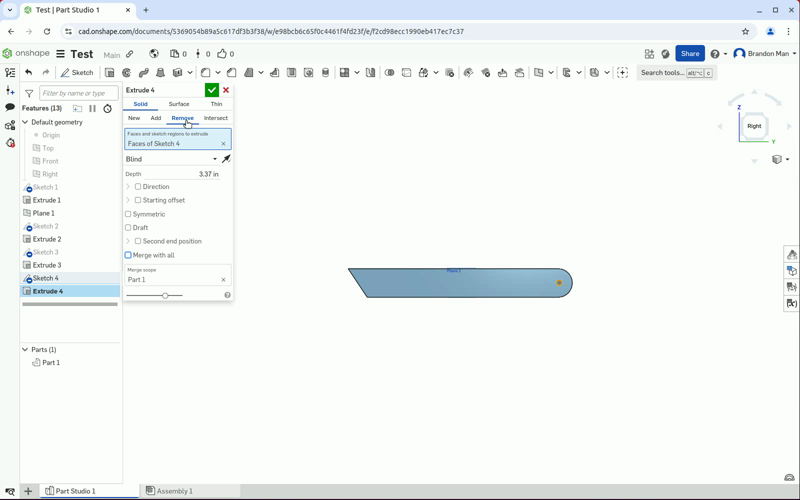
key(space)
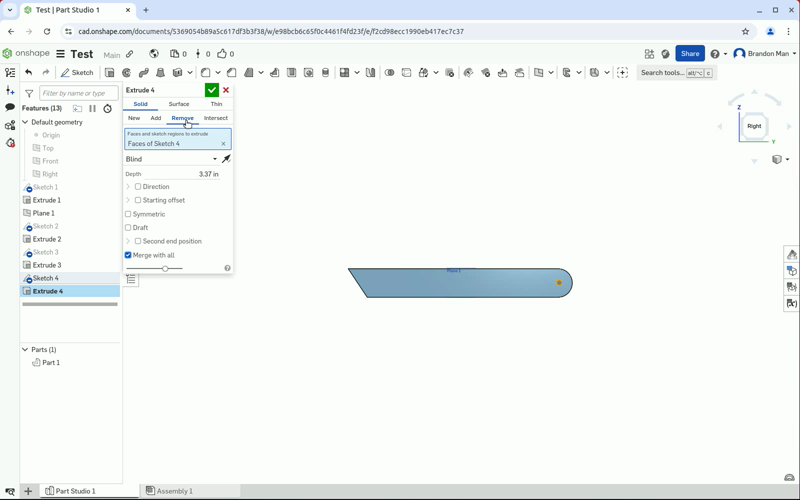
key(enter)
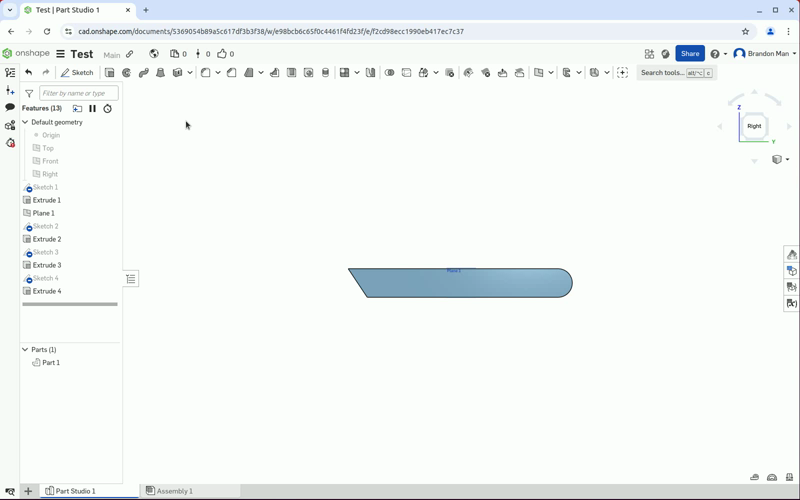
key(shift+h)
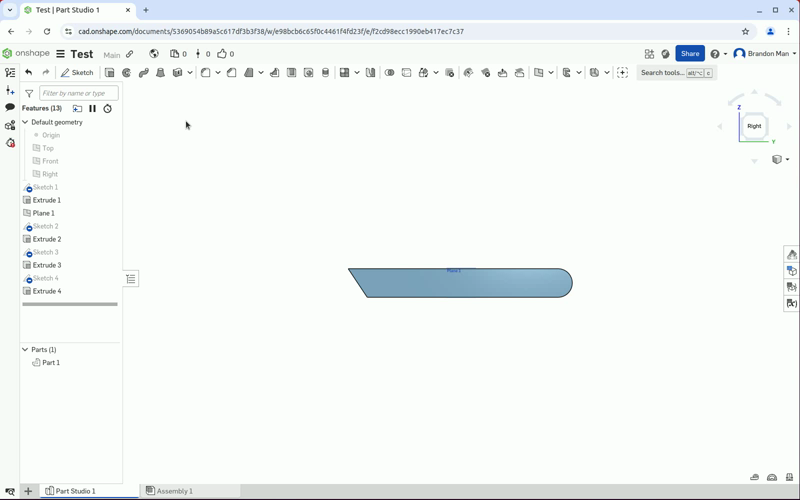
key(shift+h)
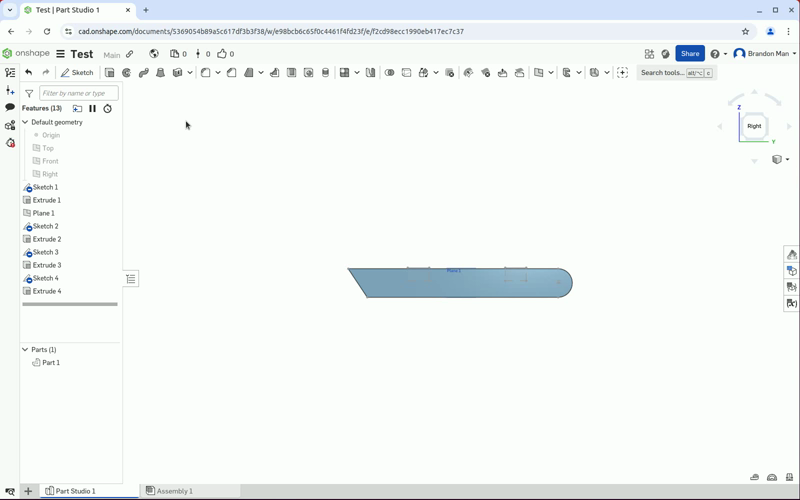
key(shift+7)
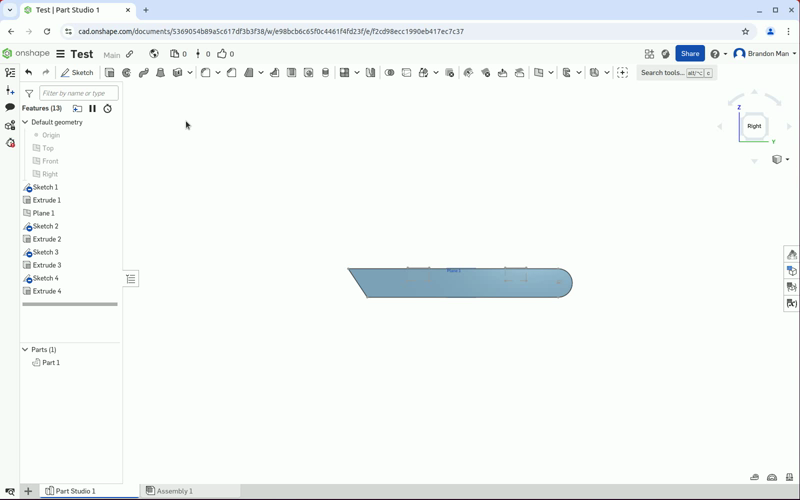
key(right, 2)
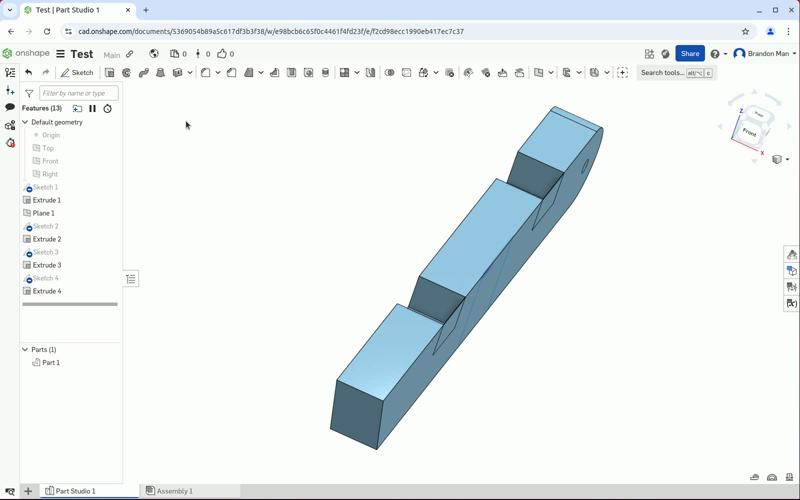
key(down, 2)
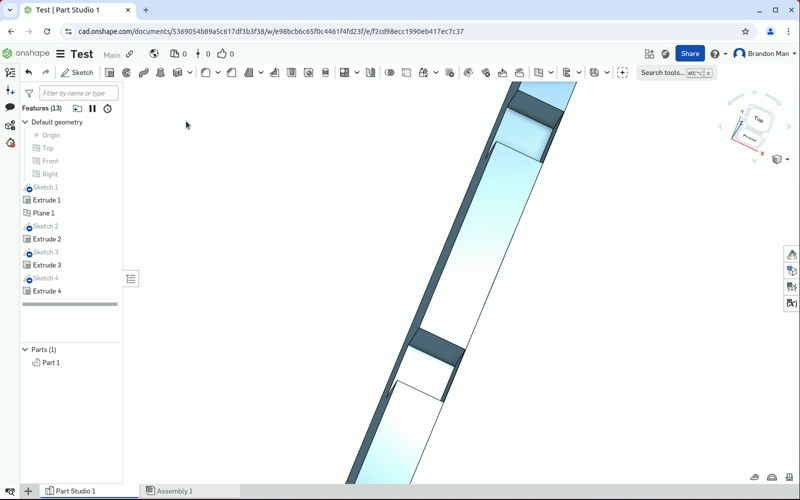
key(up, 2)
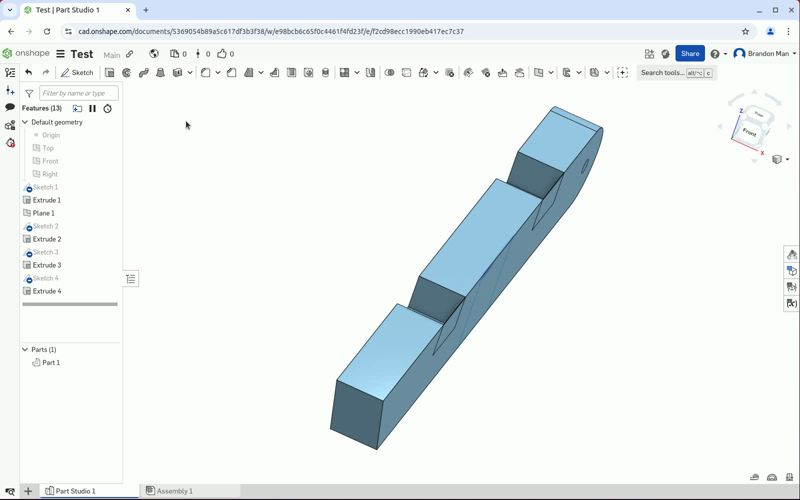
key(left, 2)
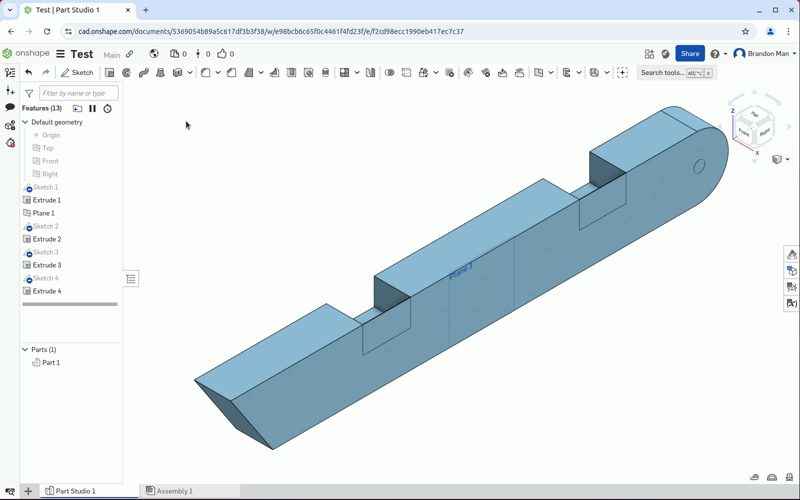
mouse_move(73, 189)
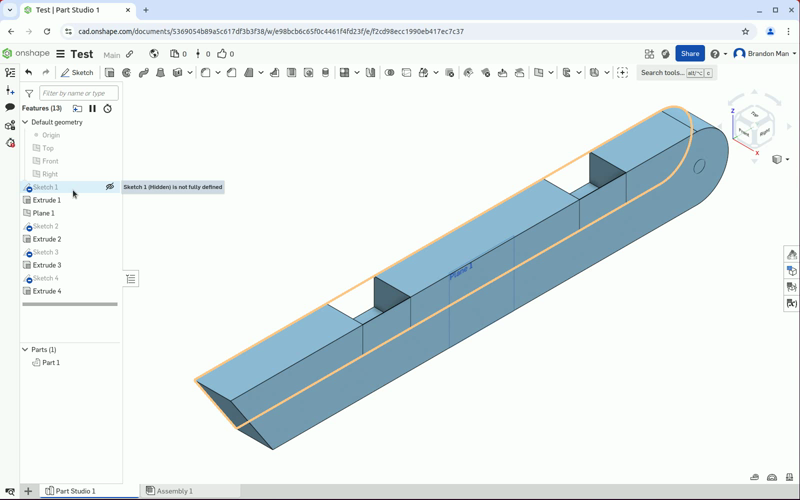
click(73, 189)